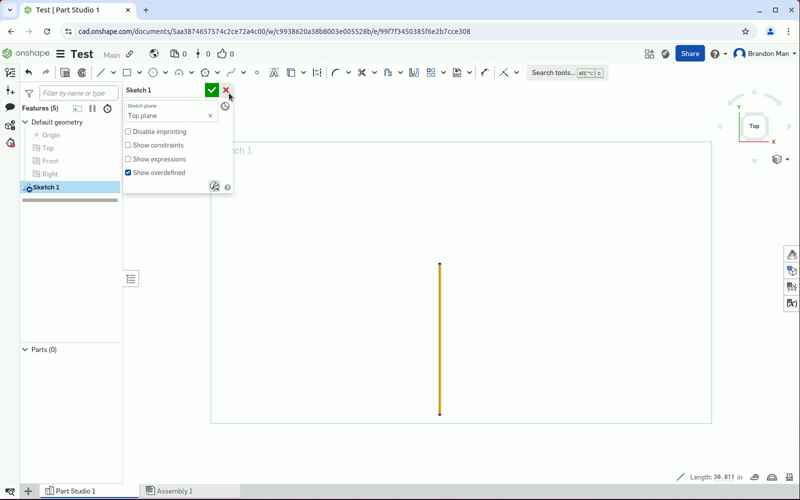
key(shift+h)
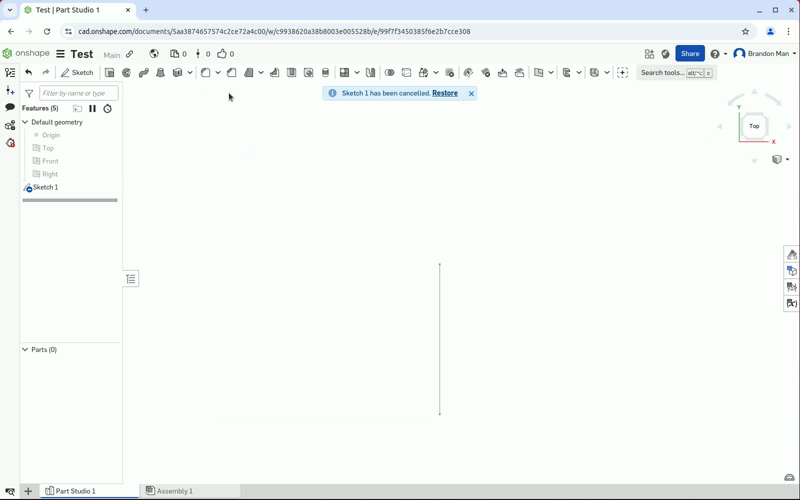
key(shift+s)
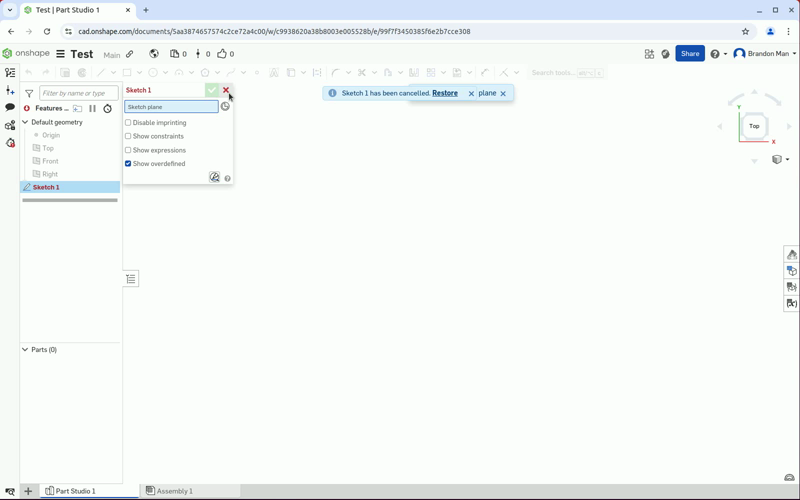
mouse_move(73, 150)
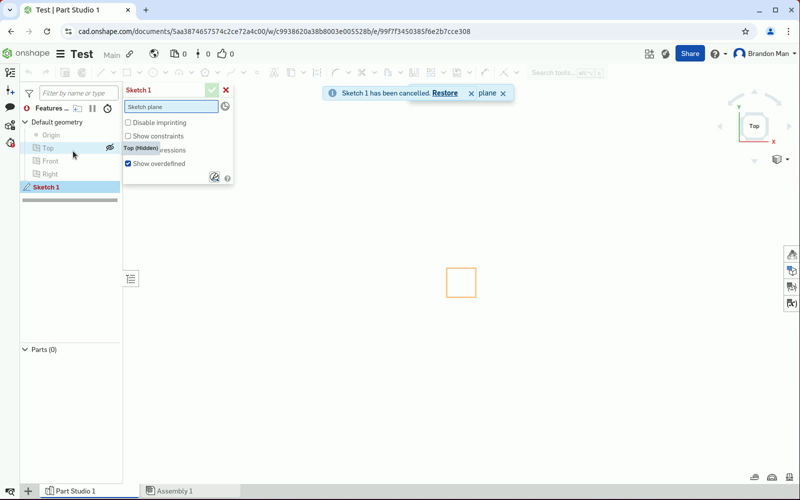
click(73, 150)
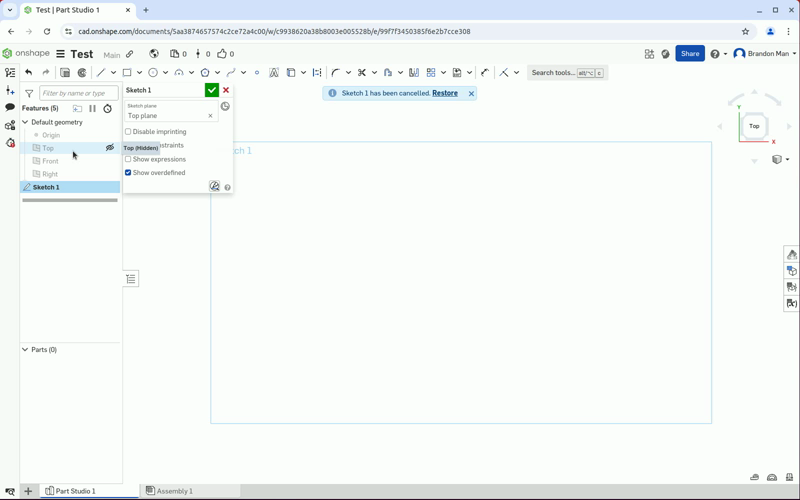
mouse_move(73, 352)
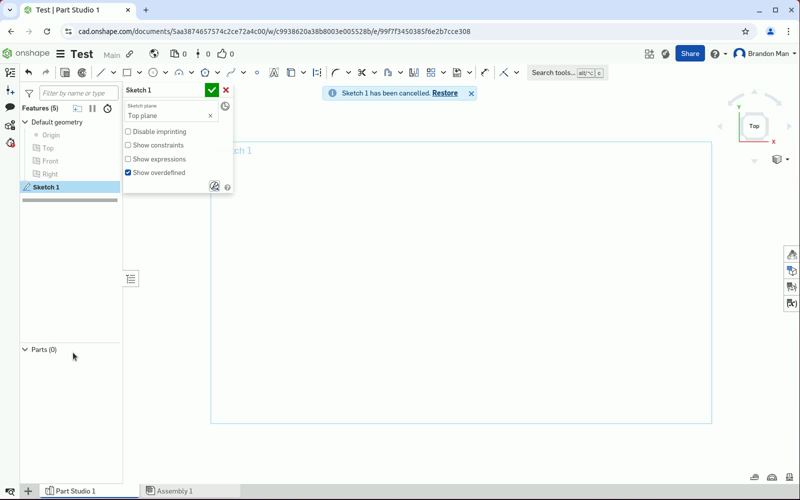
key(y)
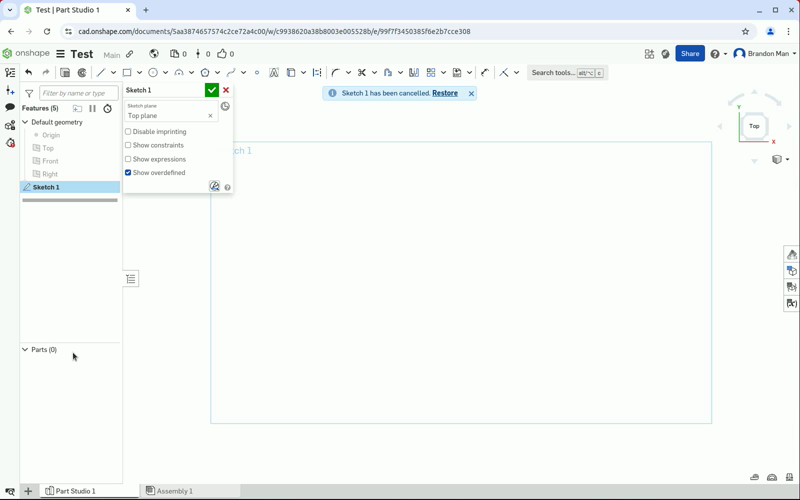
key(l)
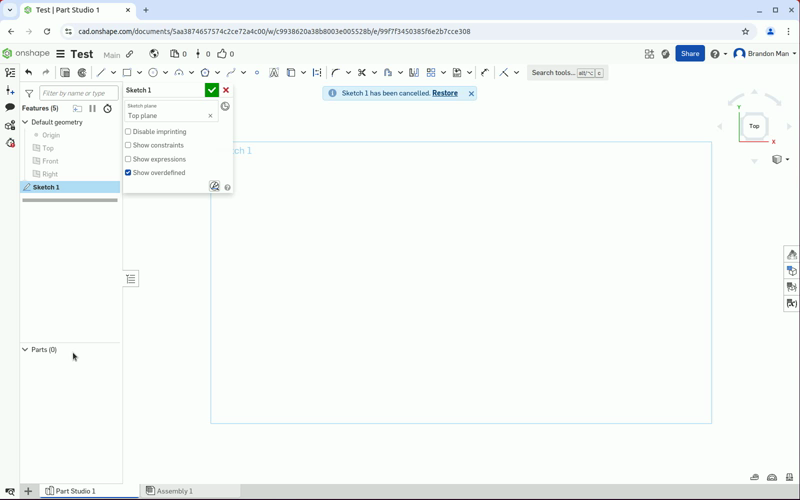
key_down(shift)
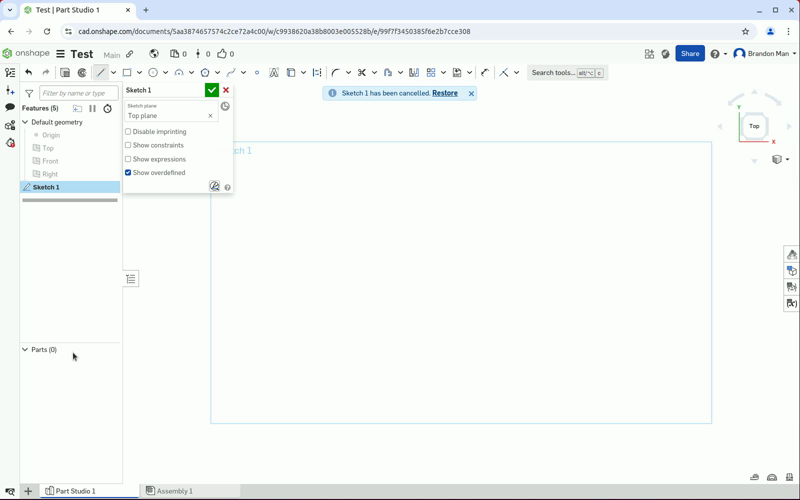
mouse_move(390, 245)
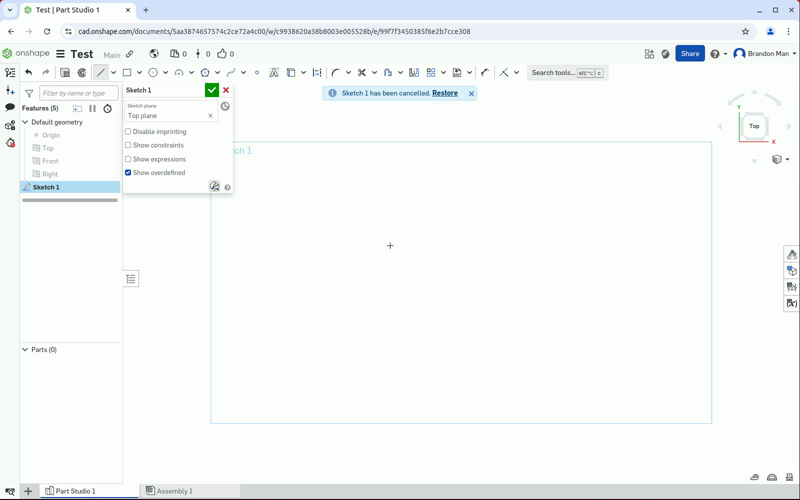
click(390, 245)
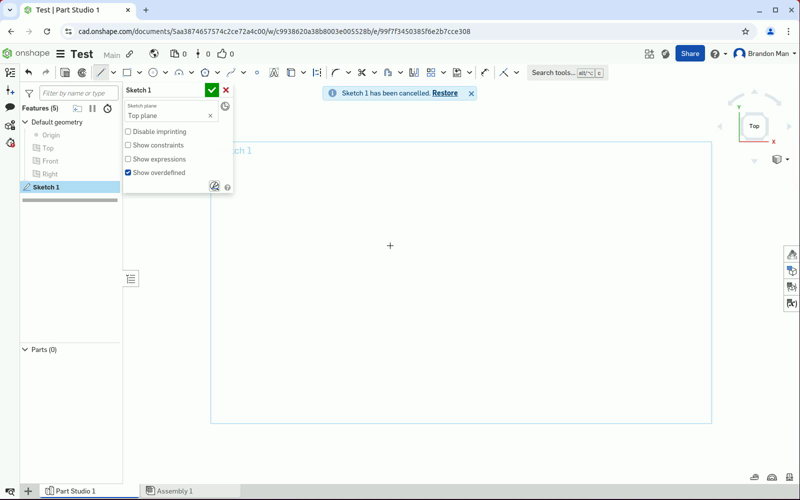
key_up(shift)
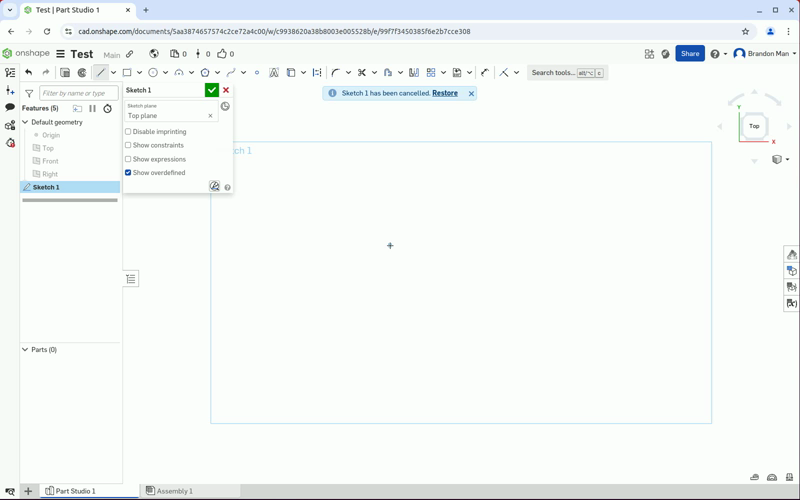
key_down(shift)
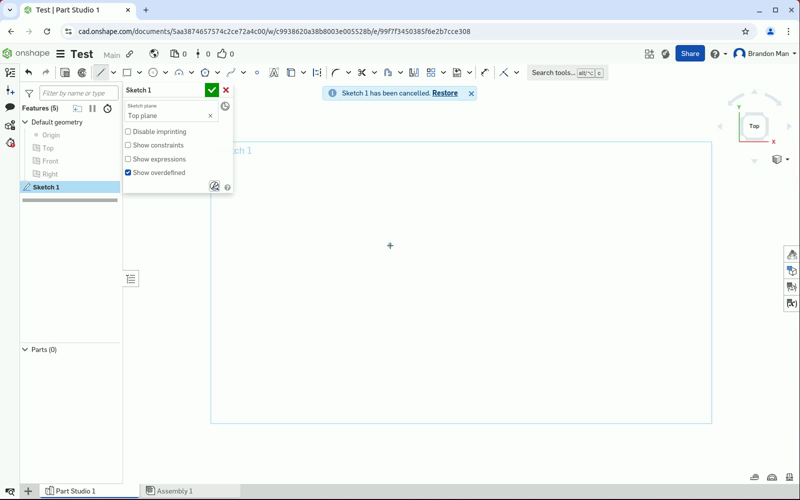
mouse_move(465, 245)
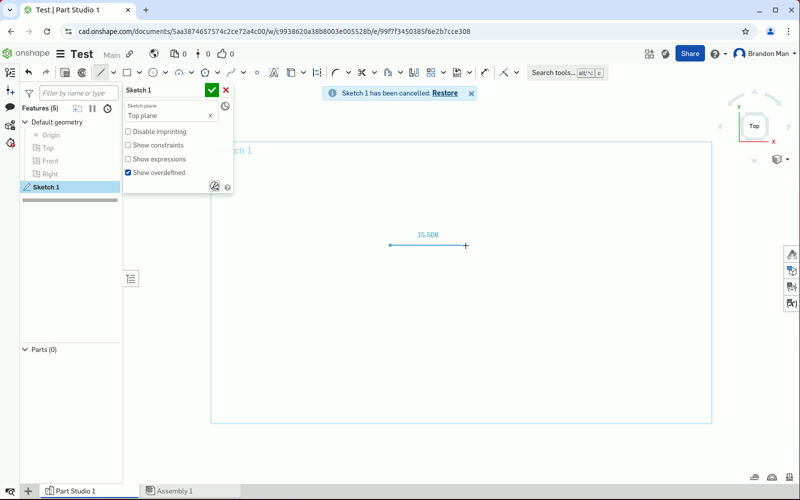
click(465, 245)
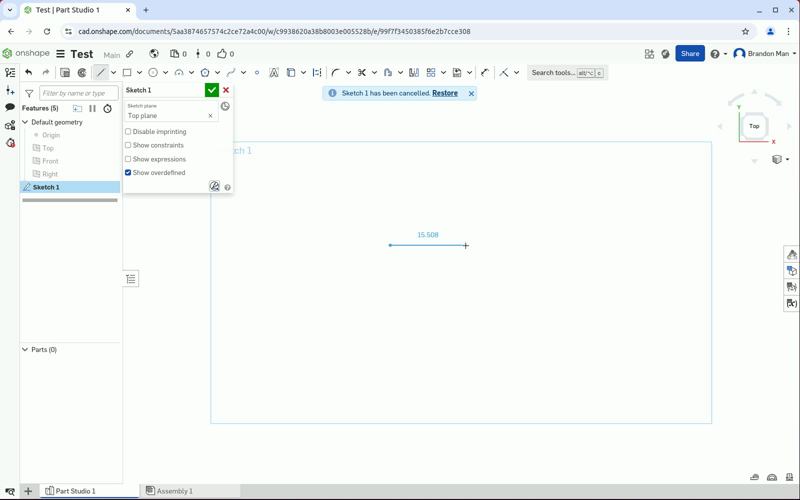
key_up(shift)
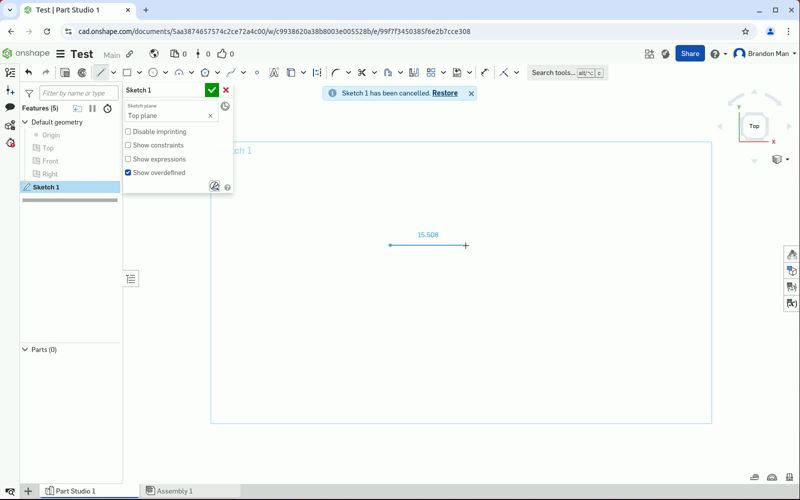
key_down(shift)
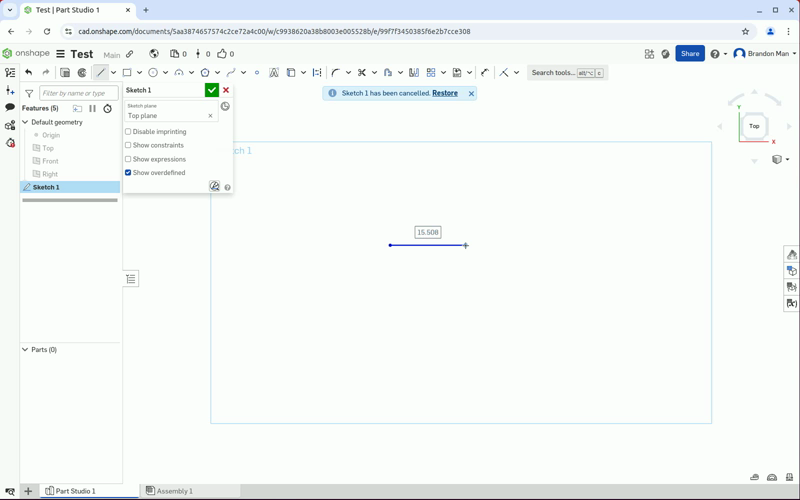
mouse_move(495, 245)
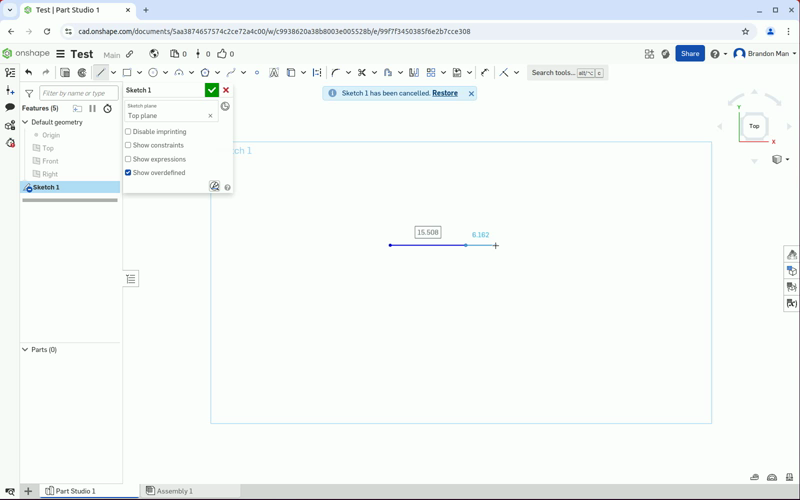
mouse_move(465, 219)
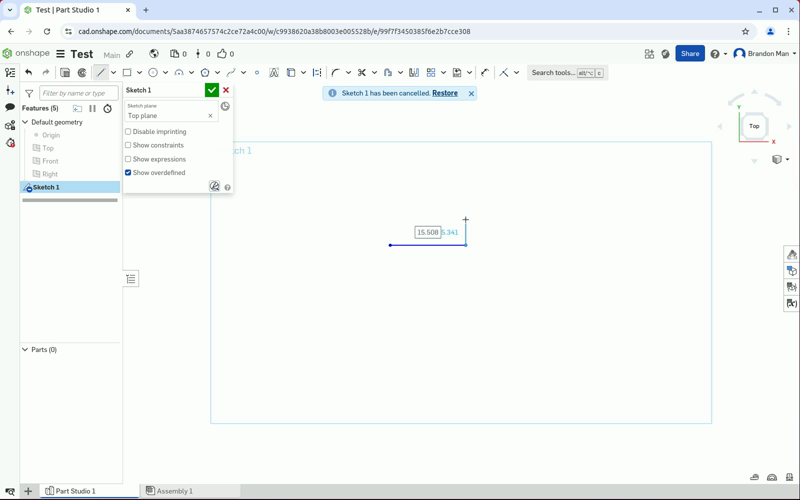
click(465, 219)
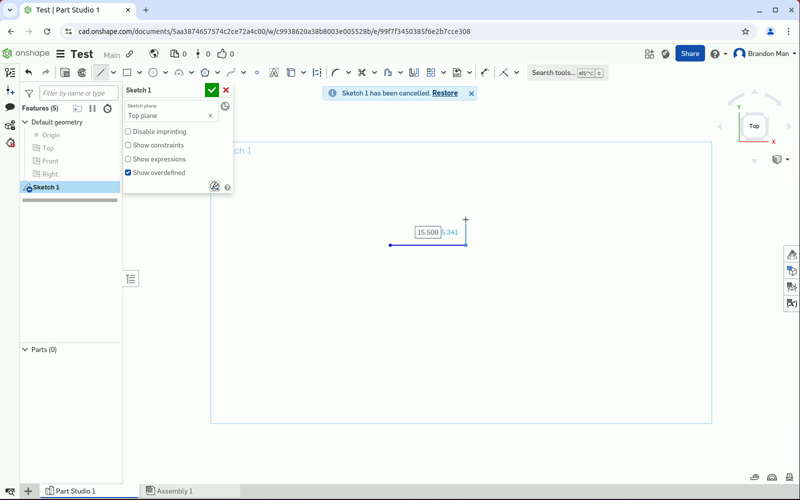
key_up(shift)
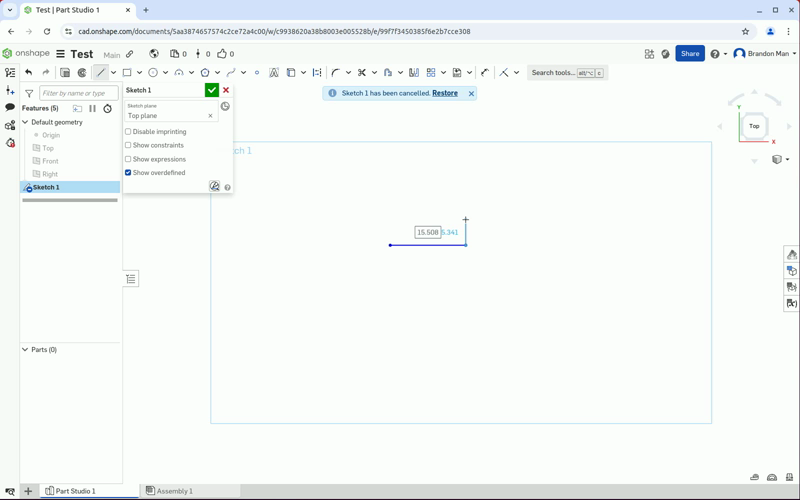
key_down(shift)
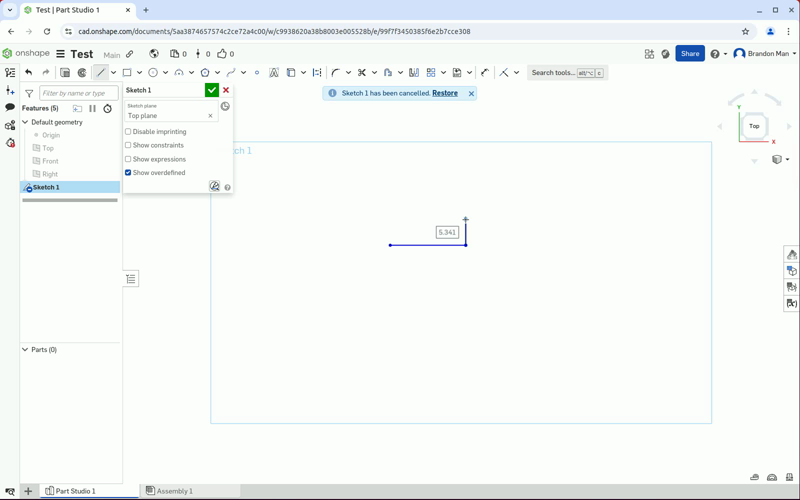
mouse_move(495, 219)
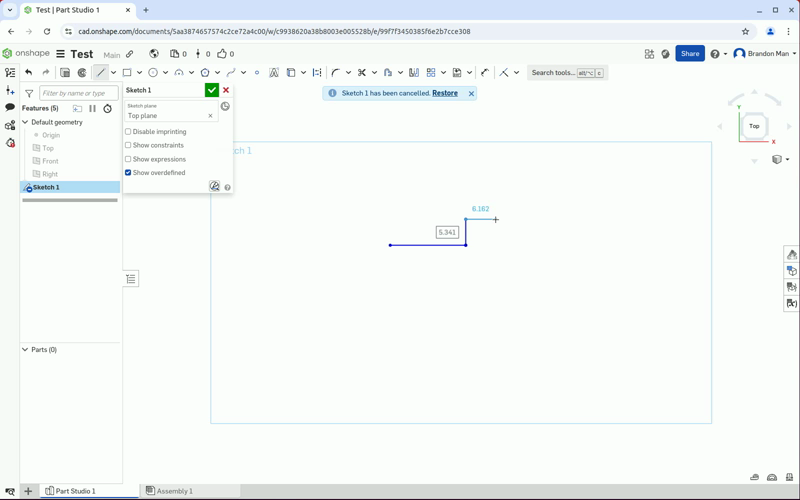
mouse_move(451, 219)
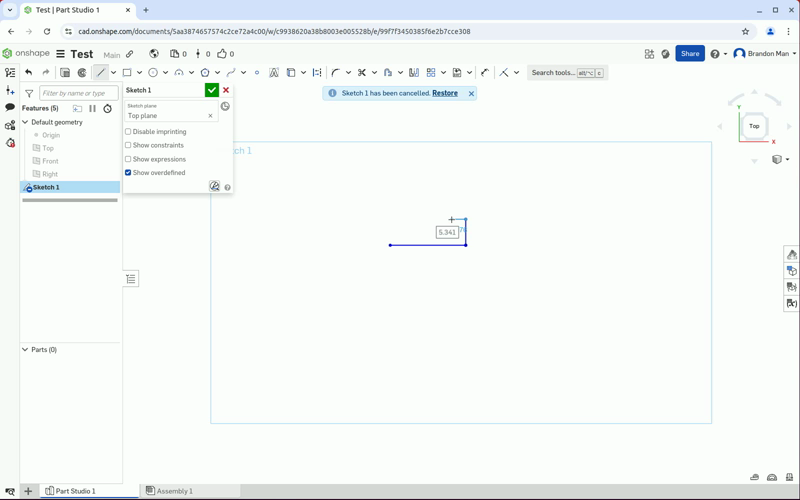
click(451, 219)
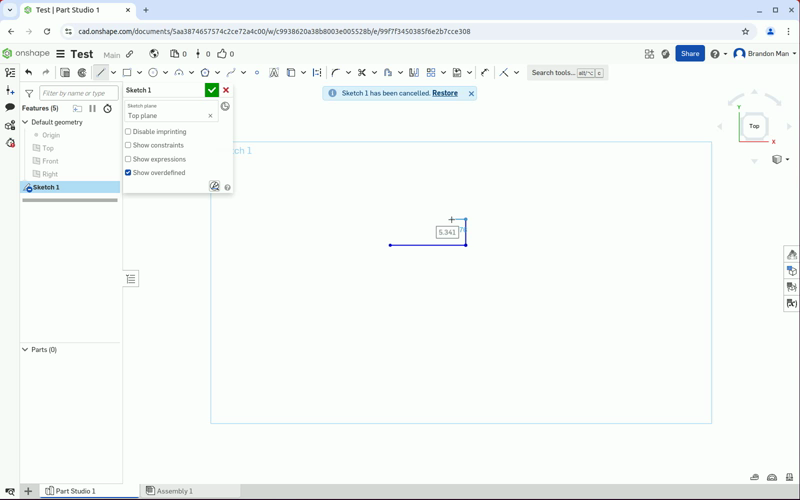
key_up(shift)
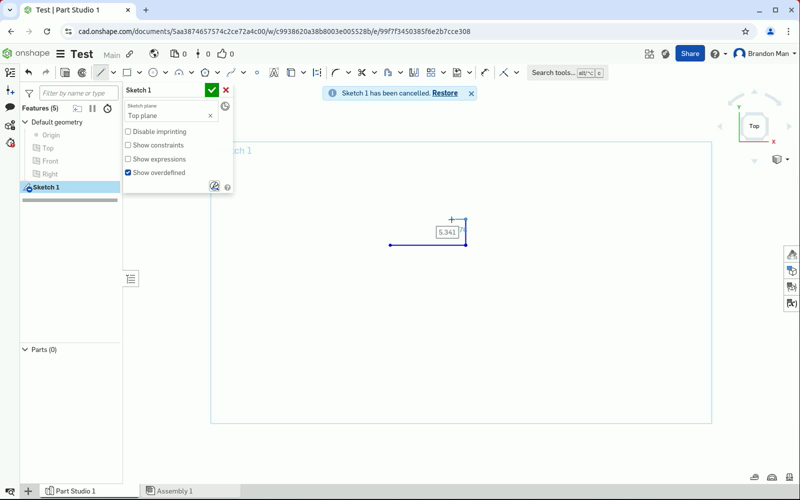
key_down(shift)
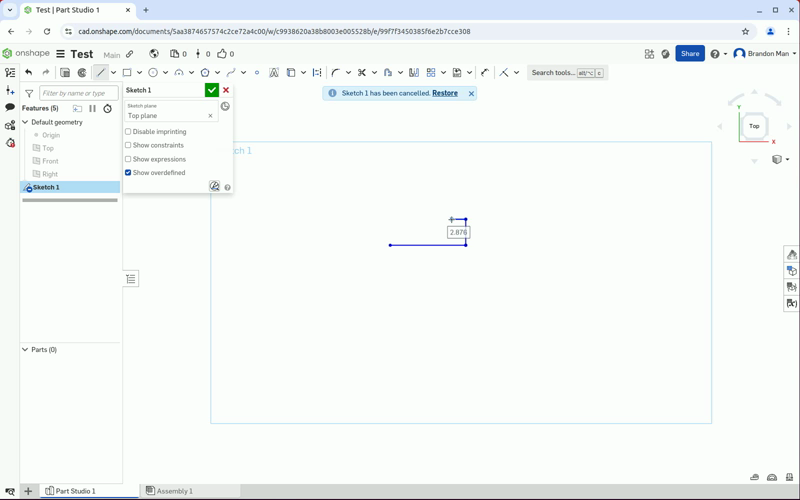
mouse_move(481, 219)
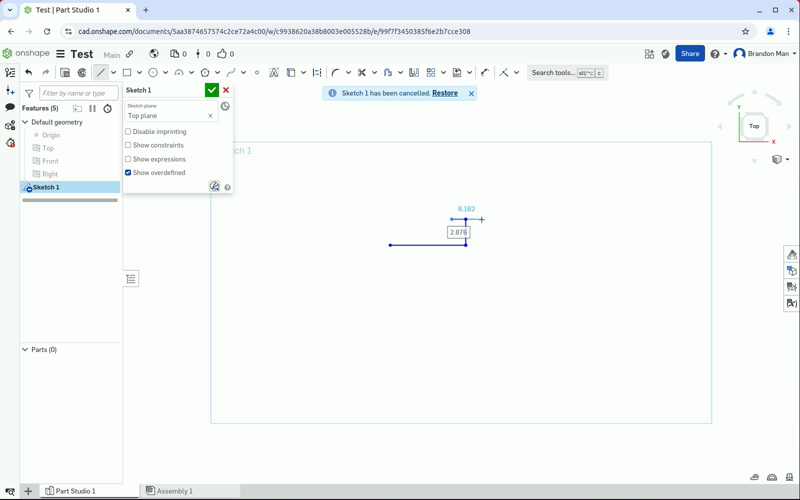
mouse_move(451, 196)
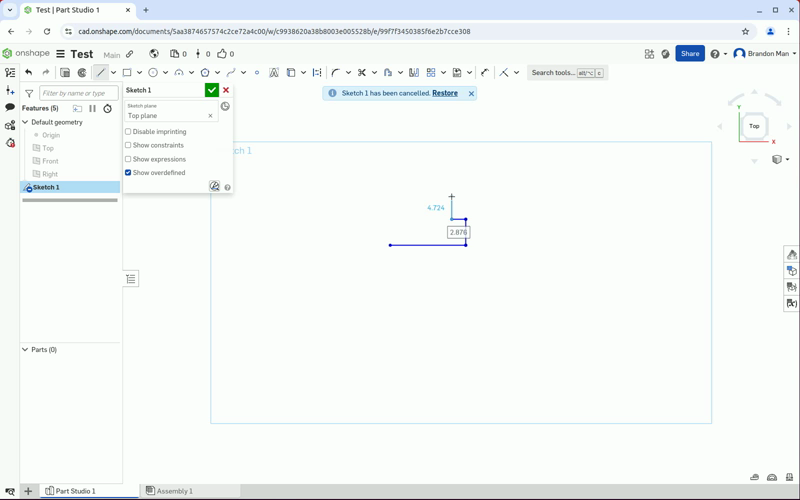
click(451, 196)
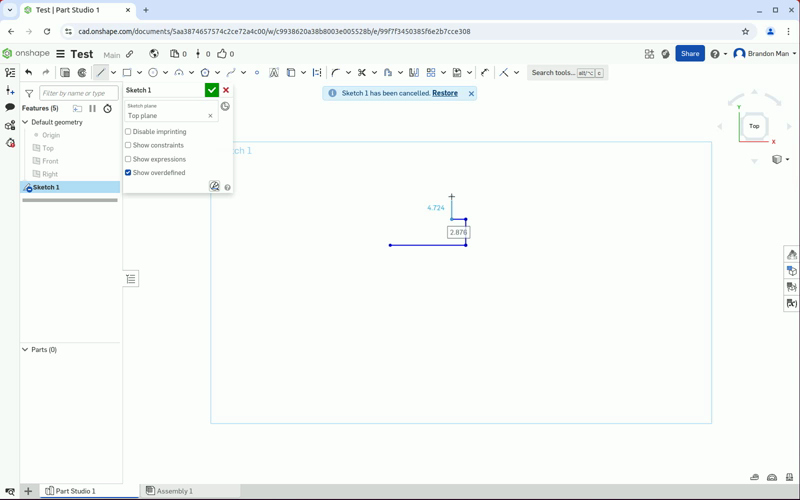
key_up(shift)
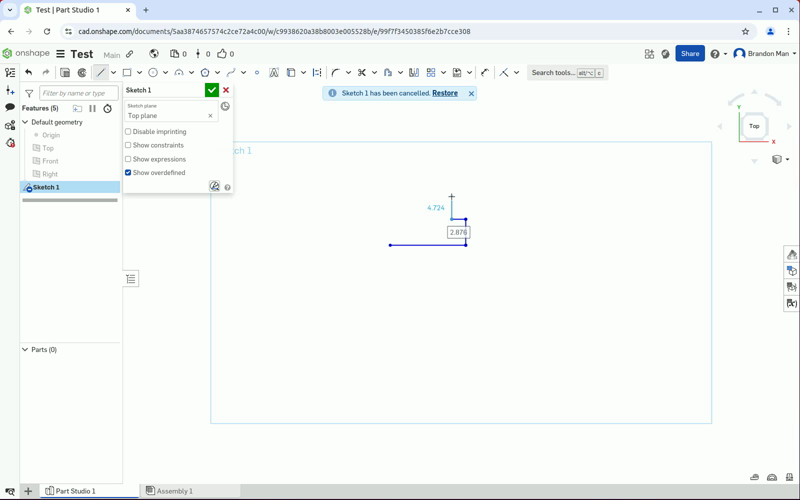
key_down(shift)
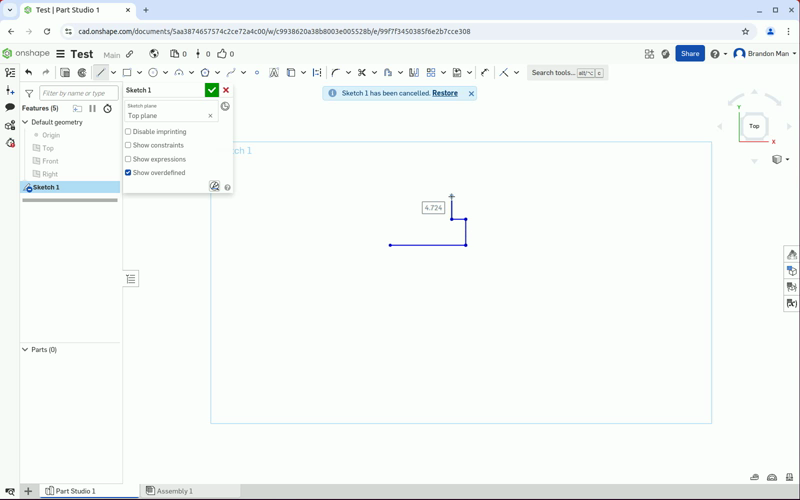
mouse_move(481, 196)
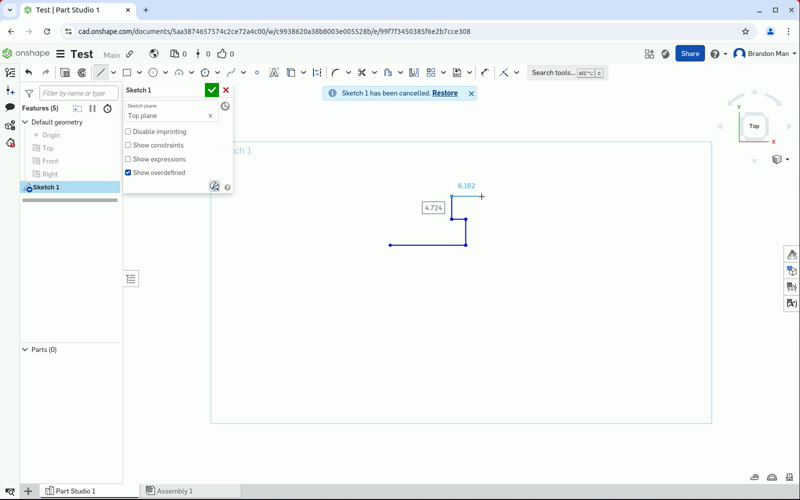
mouse_move(465, 196)
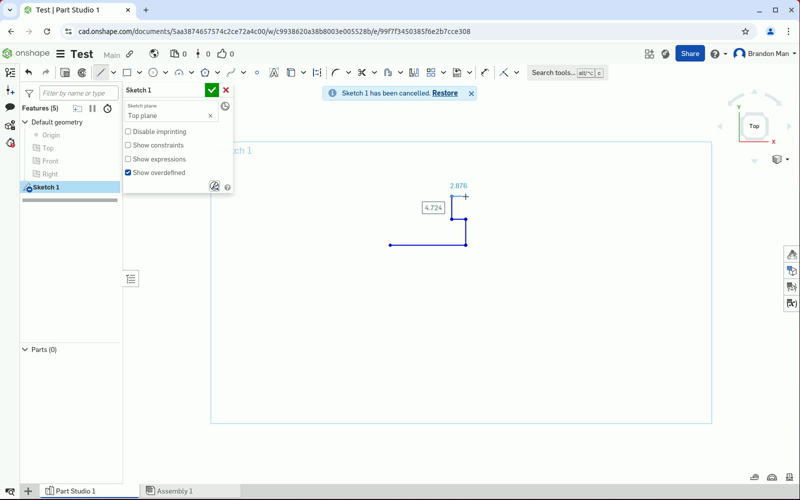
click(465, 196)
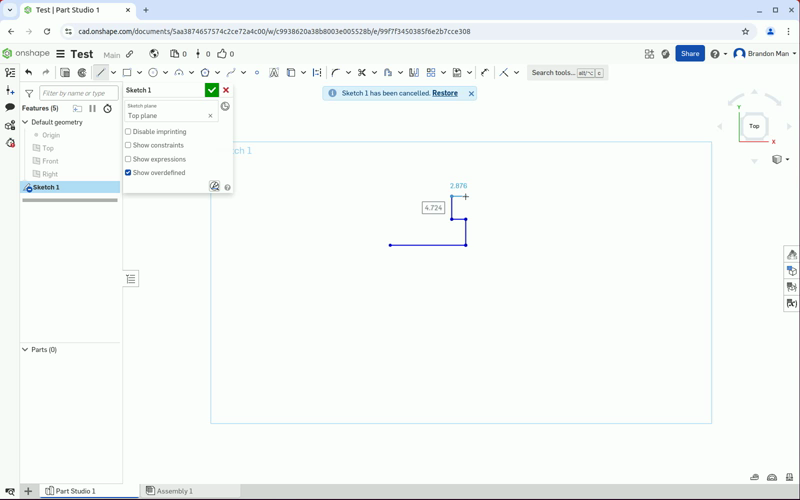
key_up(shift)
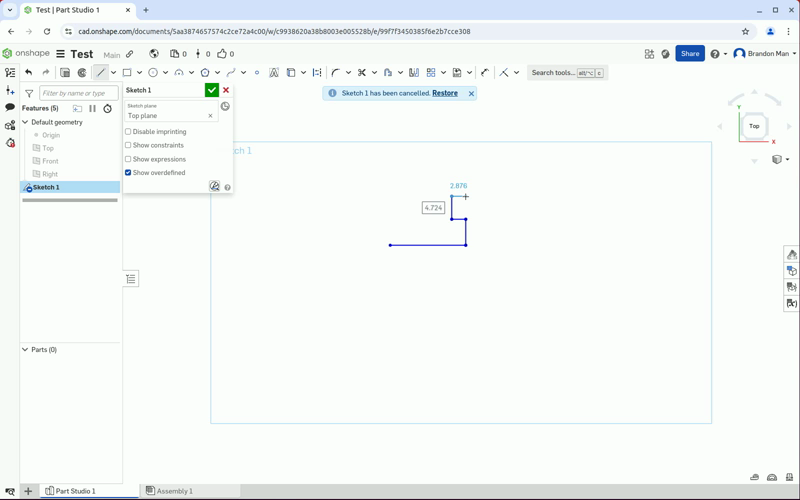
key_down(shift)
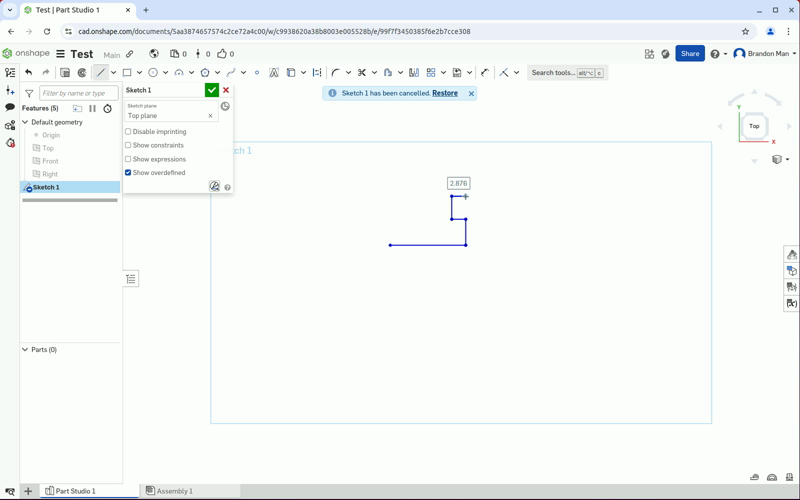
mouse_move(495, 196)
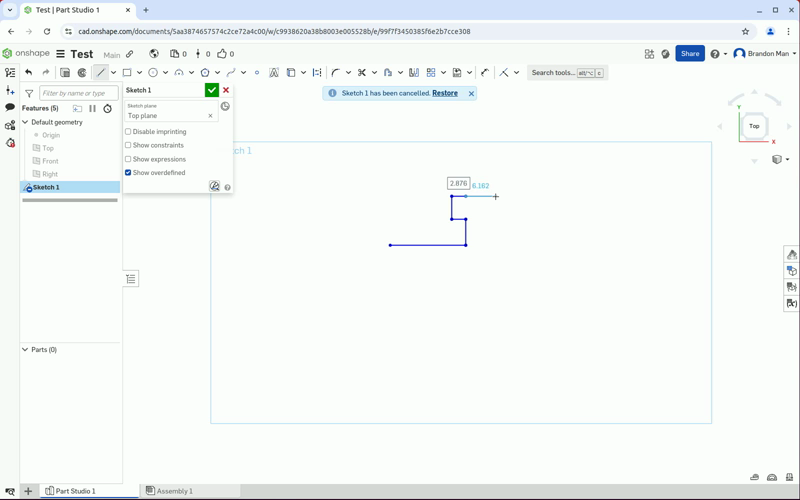
mouse_move(465, 170)
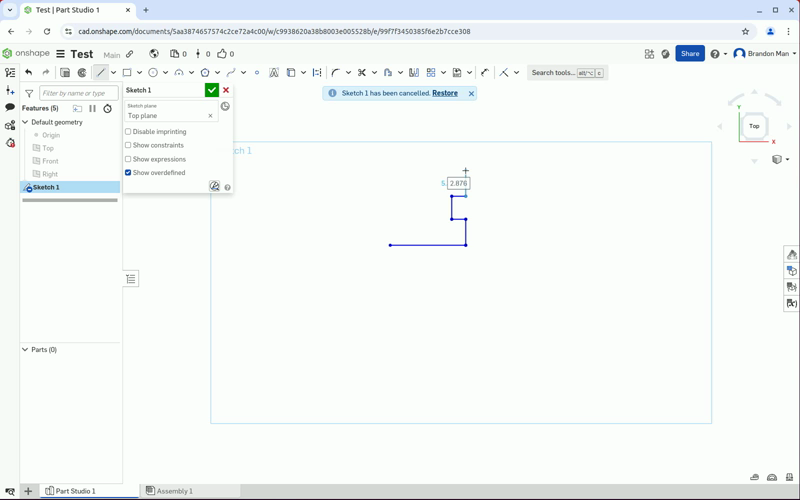
click(465, 170)
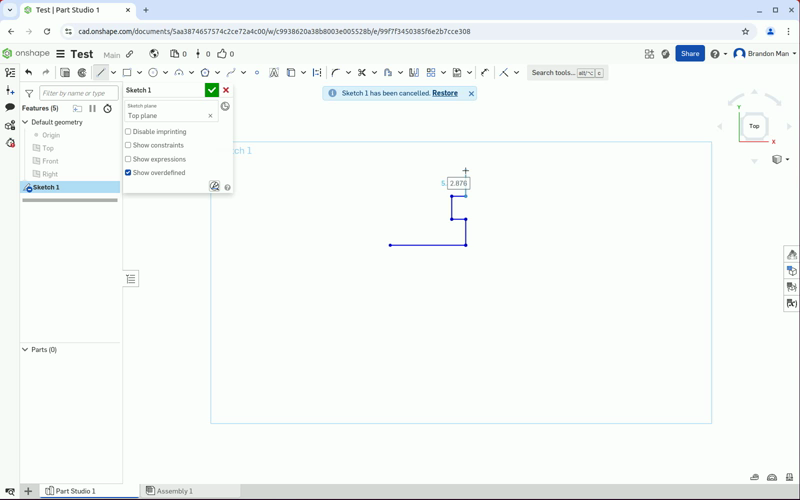
key_up(shift)
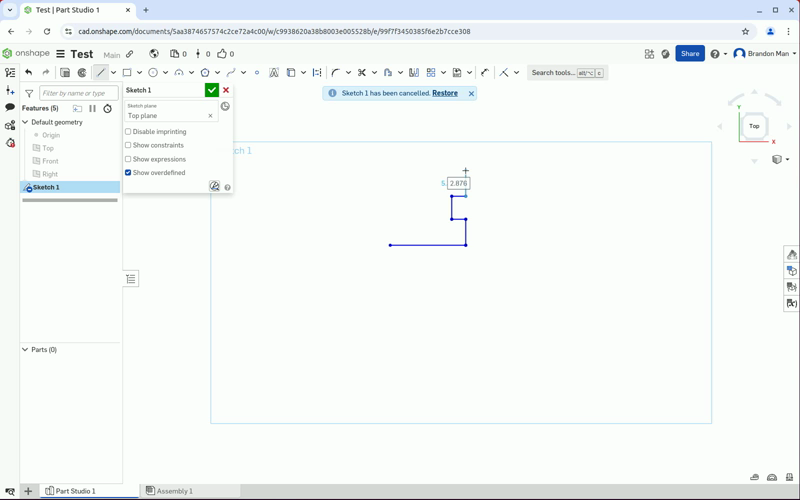
key_down(shift)
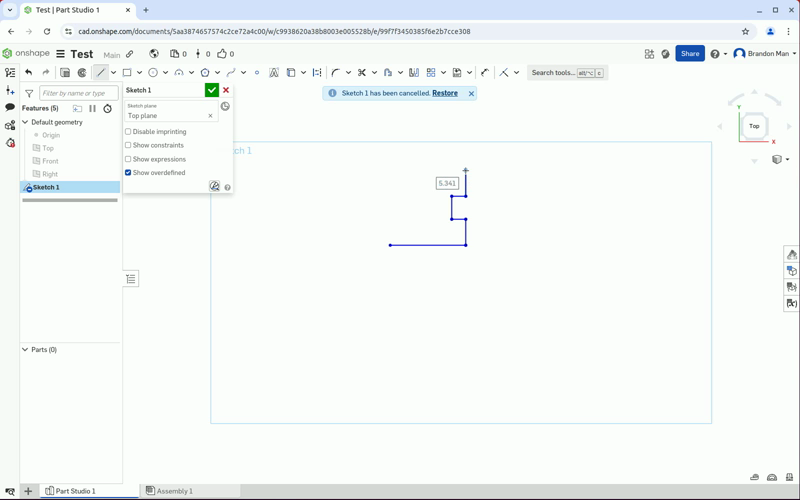
mouse_move(390, 170)
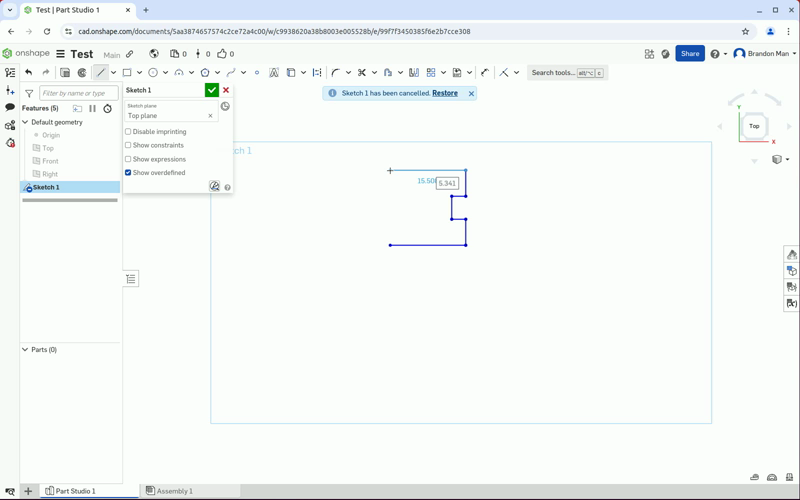
click(390, 170)
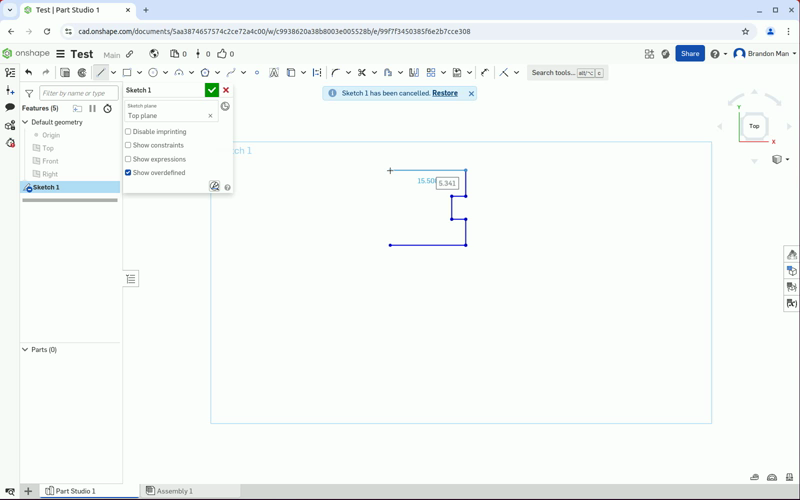
key_up(shift)
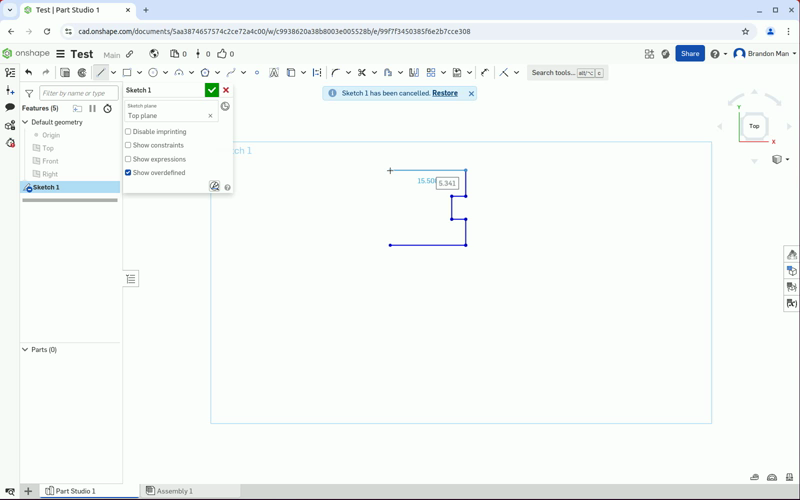
key_down(shift)
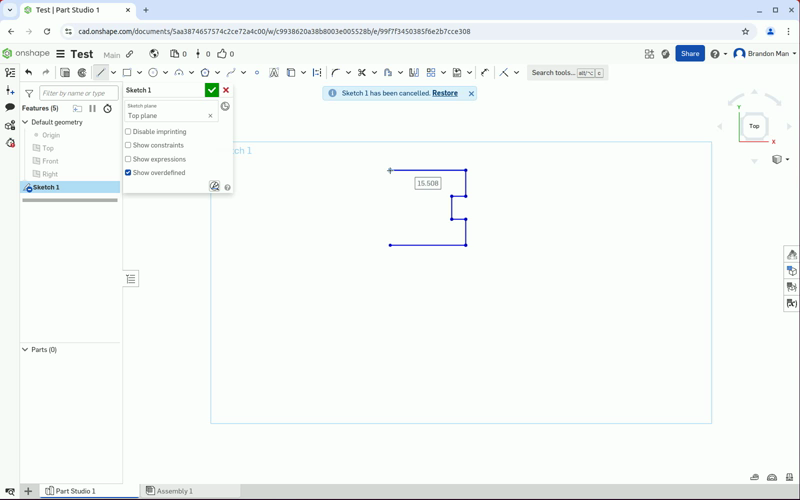
mouse_move(420, 170)
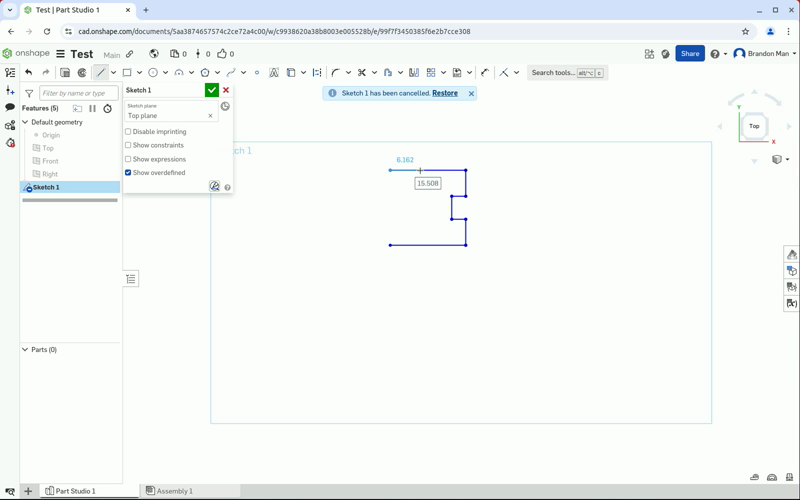
mouse_move(390, 196)
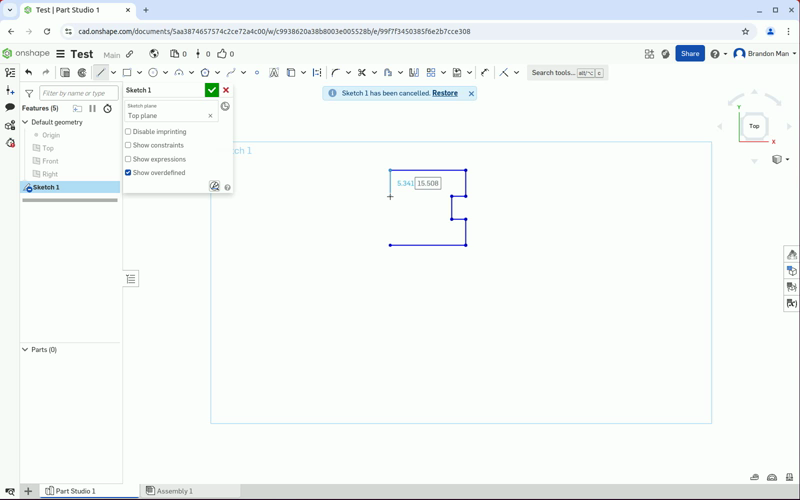
click(390, 196)
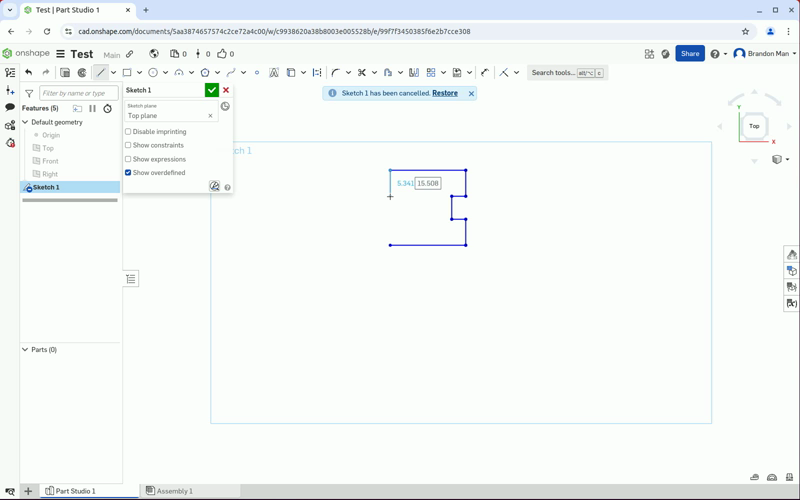
key_up(shift)
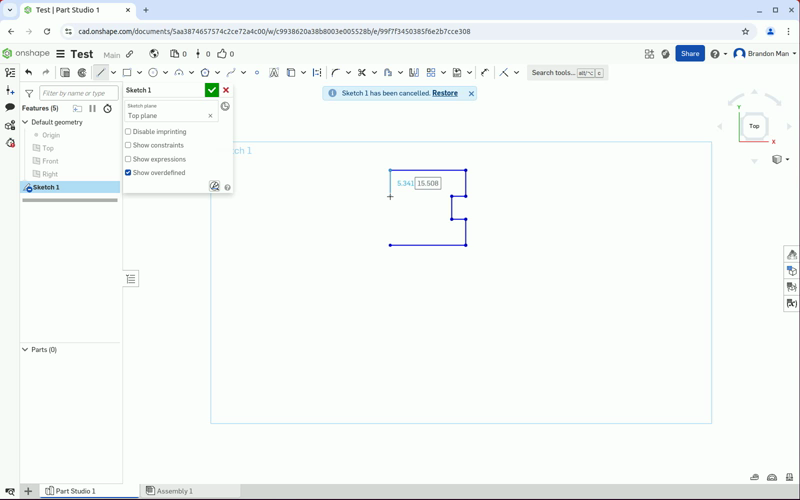
key_down(shift)
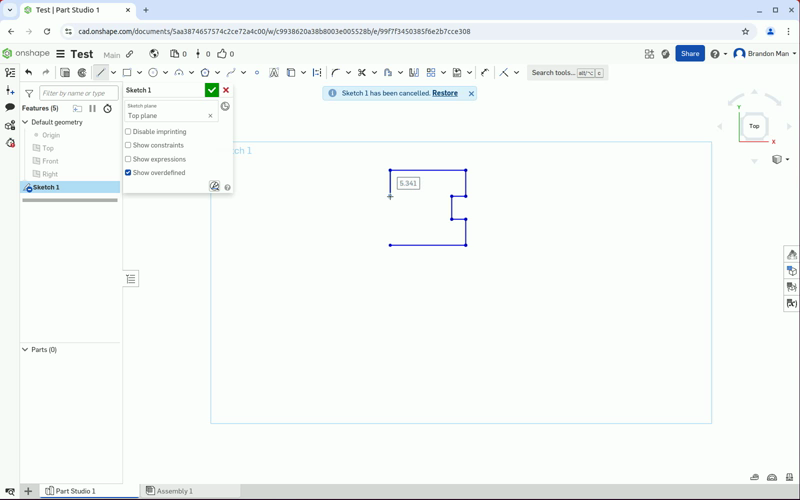
mouse_move(420, 196)
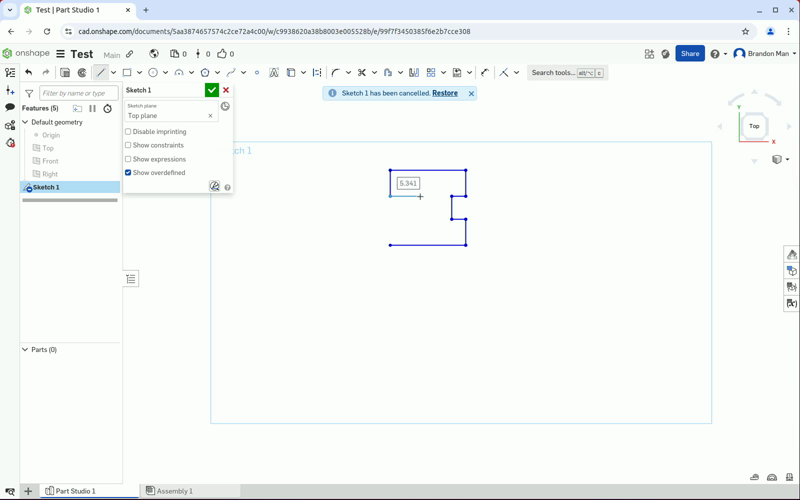
mouse_move(404, 196)
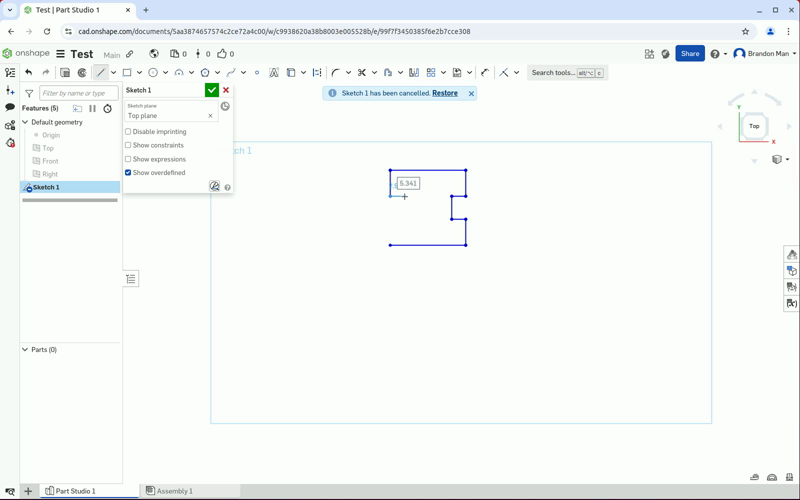
click(404, 196)
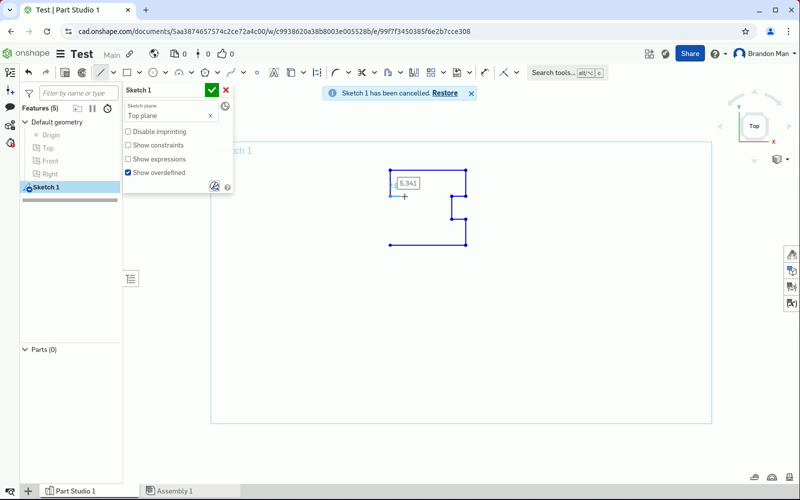
key_up(shift)
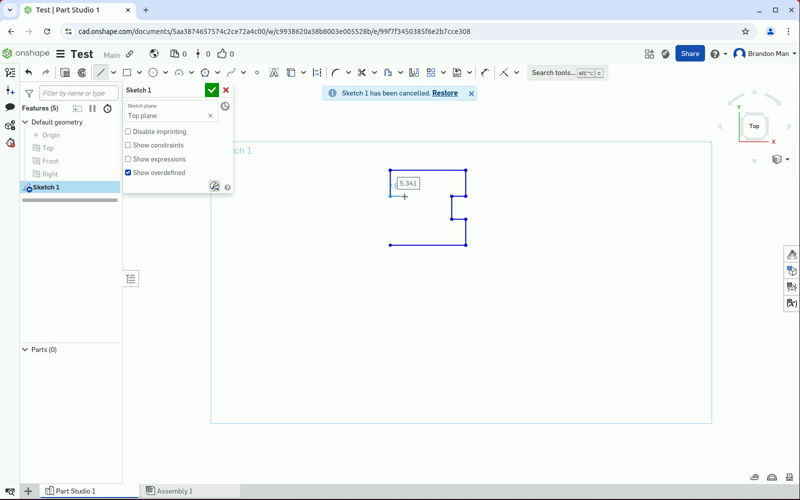
key_down(shift)
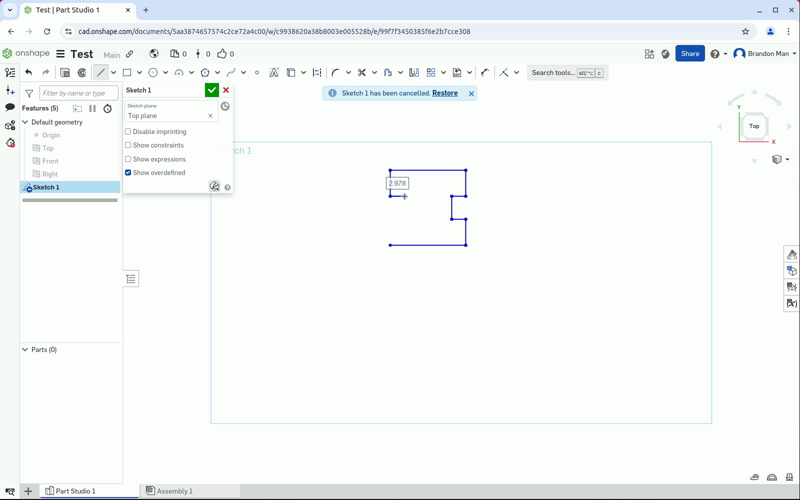
mouse_move(434, 196)
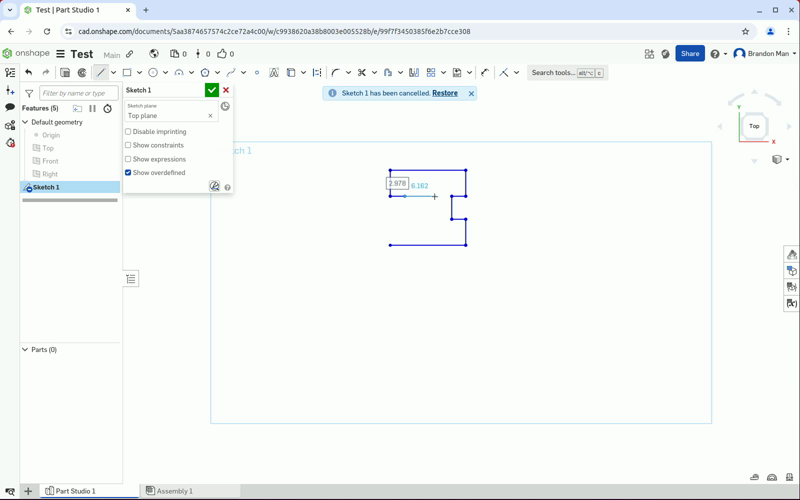
mouse_move(404, 219)
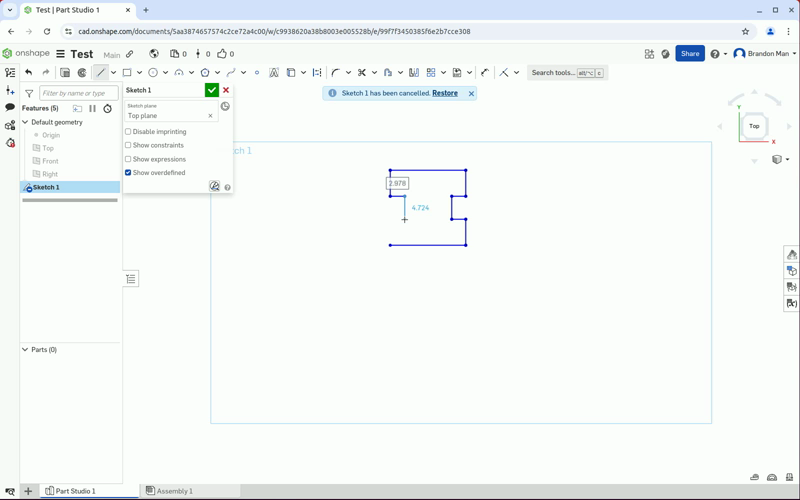
click(404, 219)
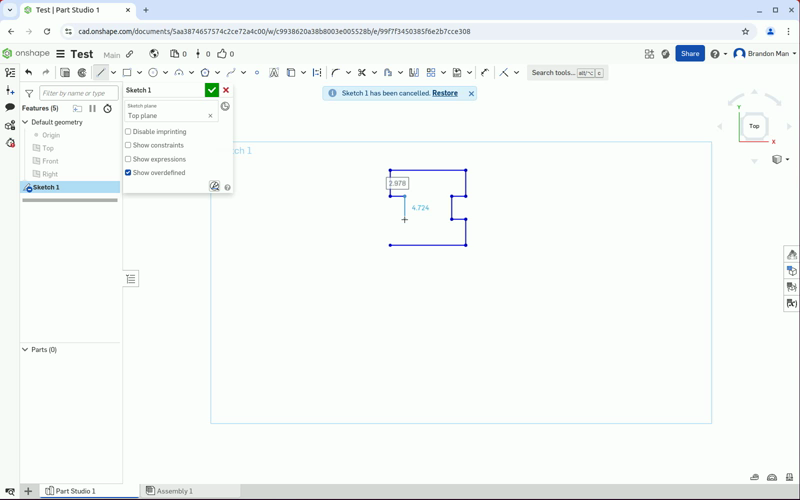
key_up(shift)
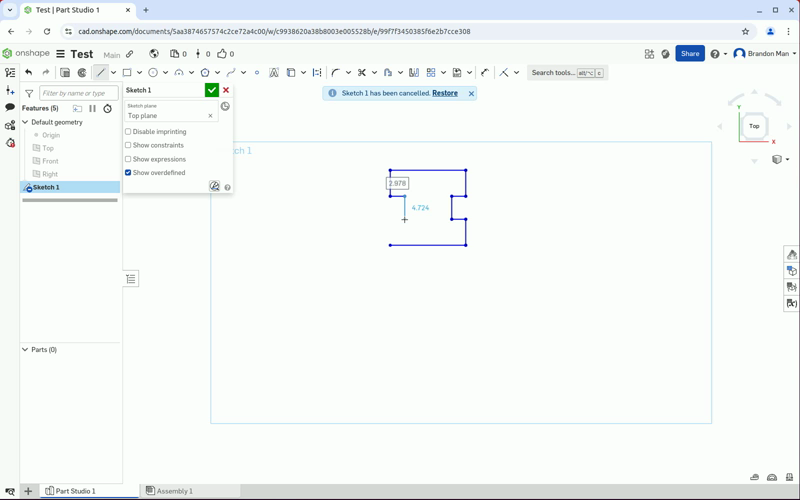
key_down(shift)
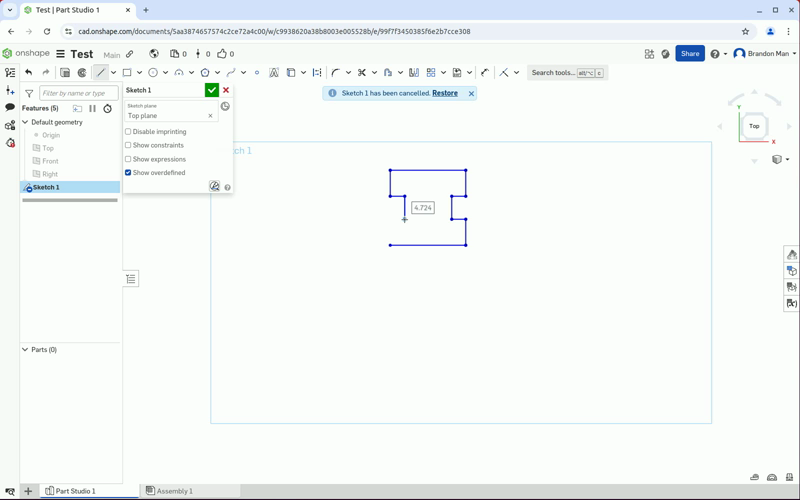
mouse_move(434, 219)
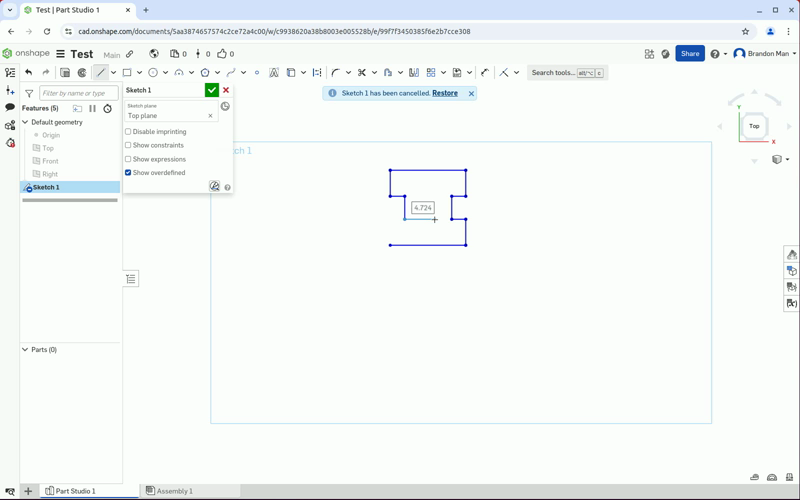
mouse_move(390, 219)
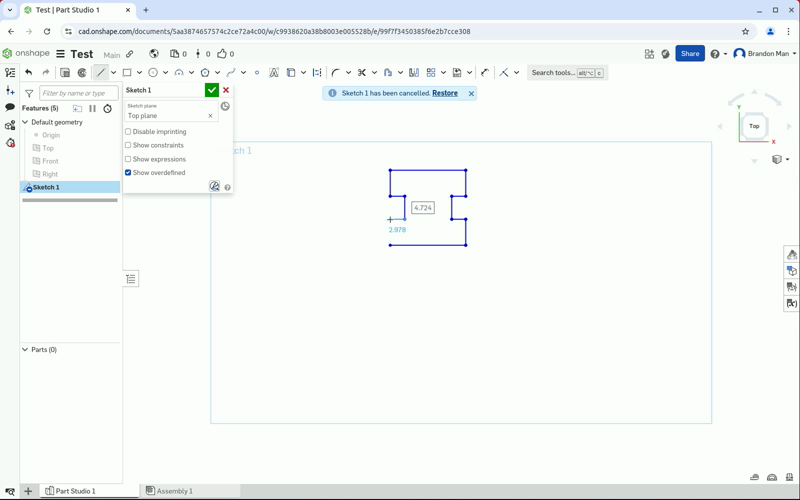
click(390, 219)
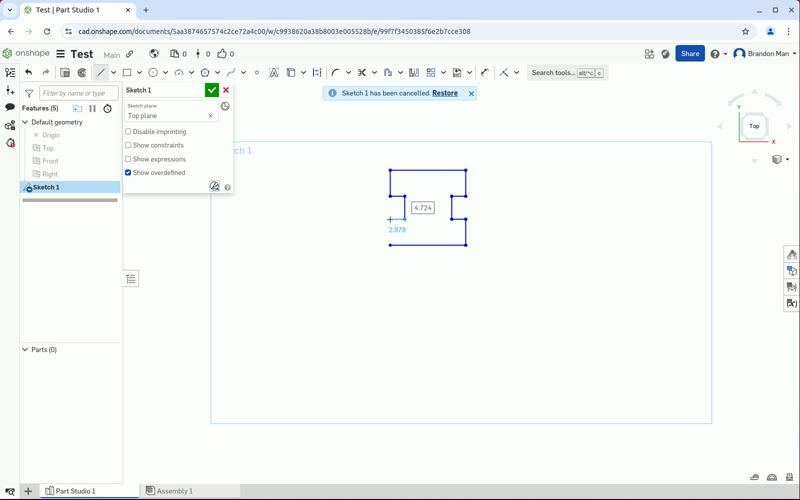
key_up(shift)
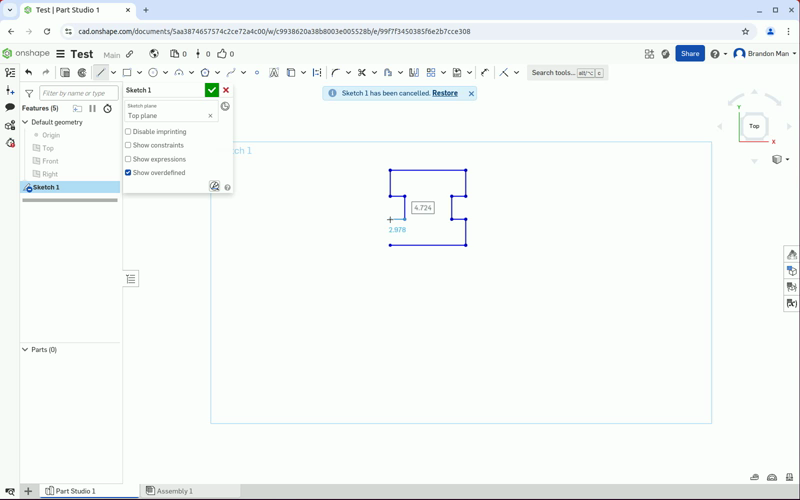
mouse_move(420, 219)
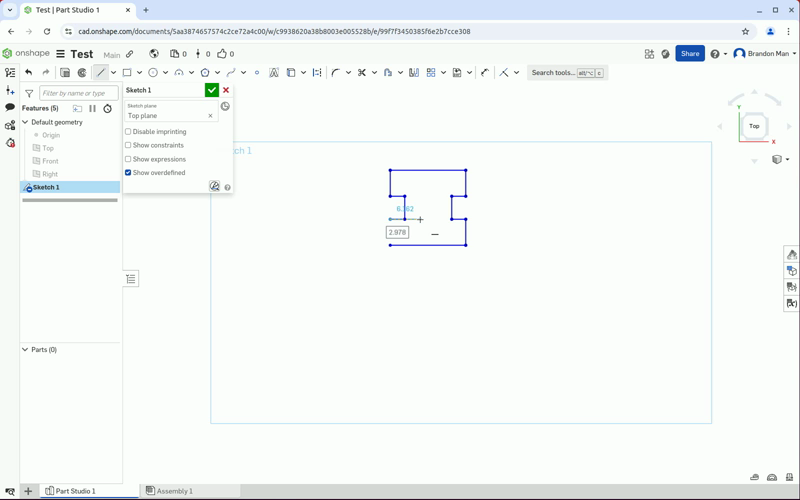
key_down(shift)
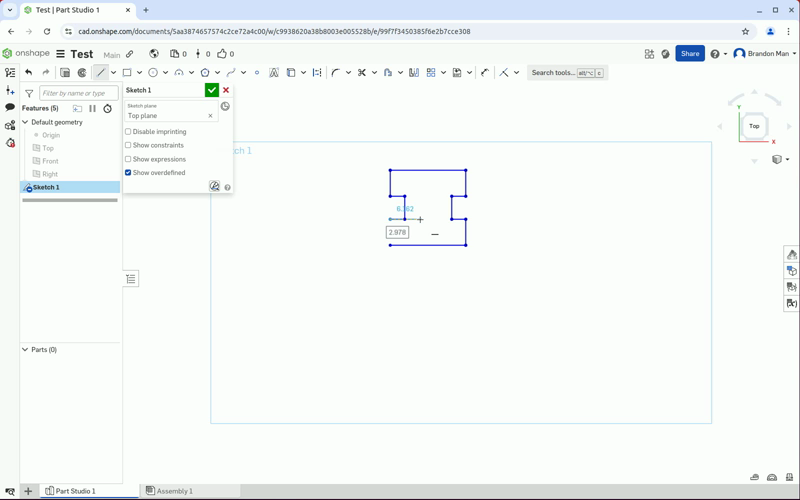
mouse_move(390, 245)
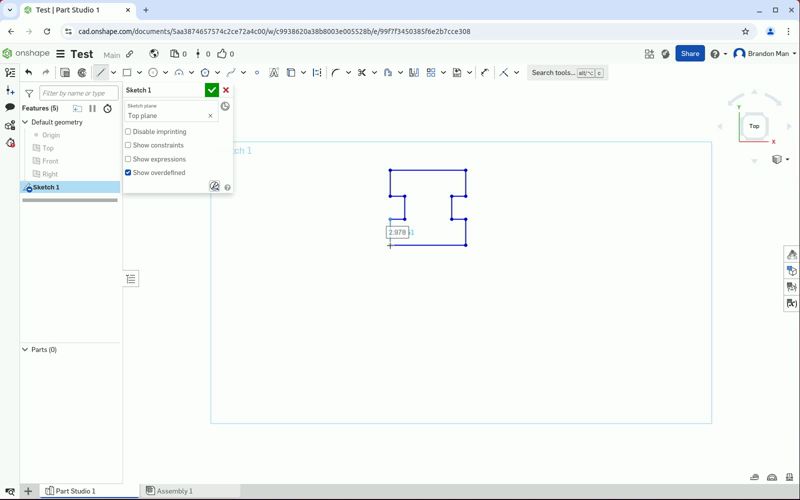
key_up(shift)
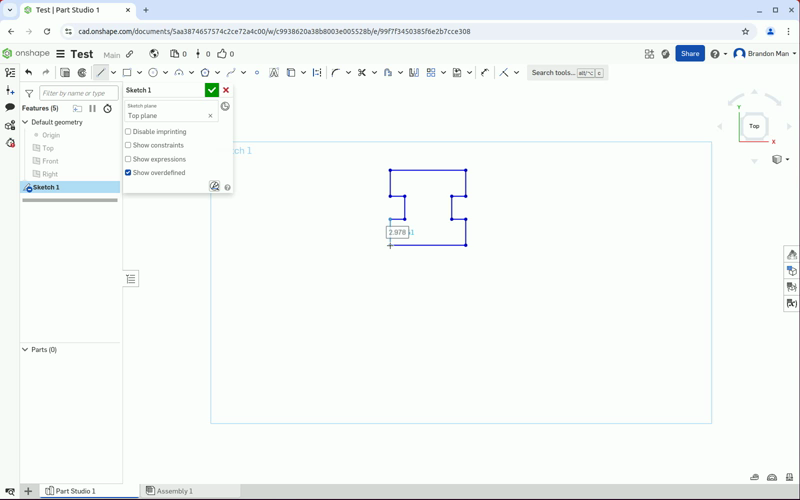
click(390, 245)
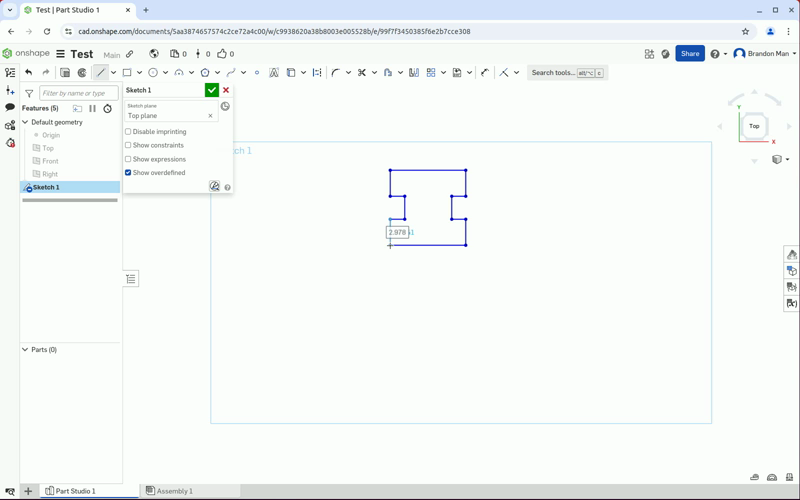
key(esc)
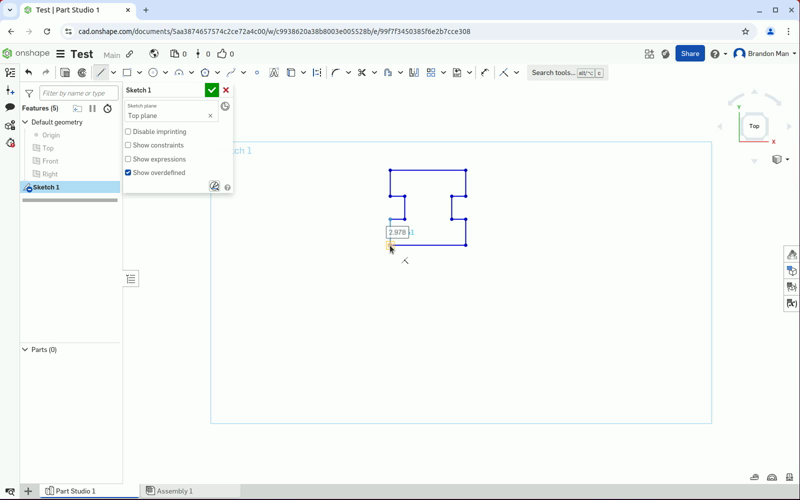
key(c)
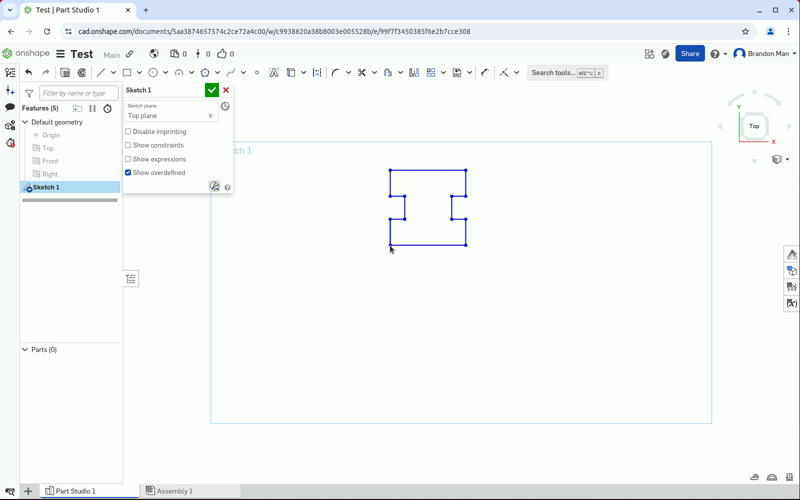
key_down(shift)
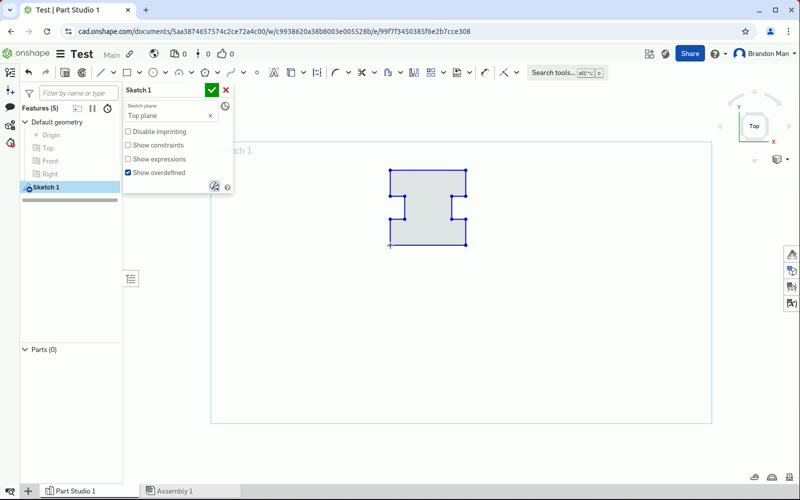
mouse_move(428, 207)
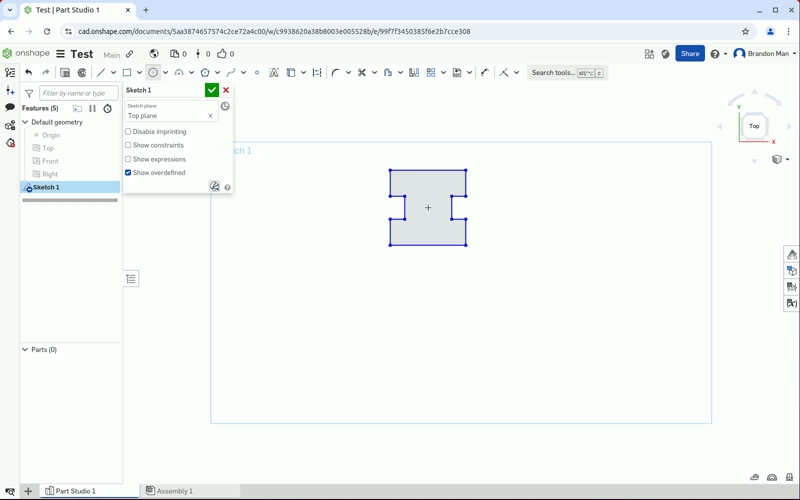
click(428, 207)
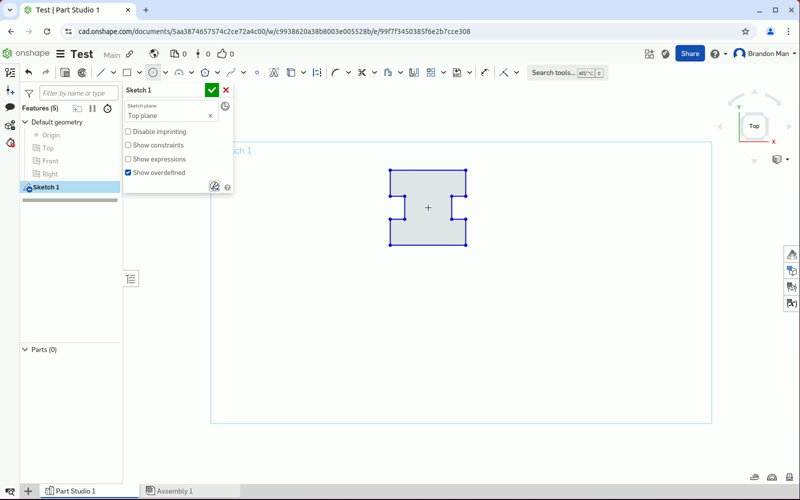
key_up(shift)
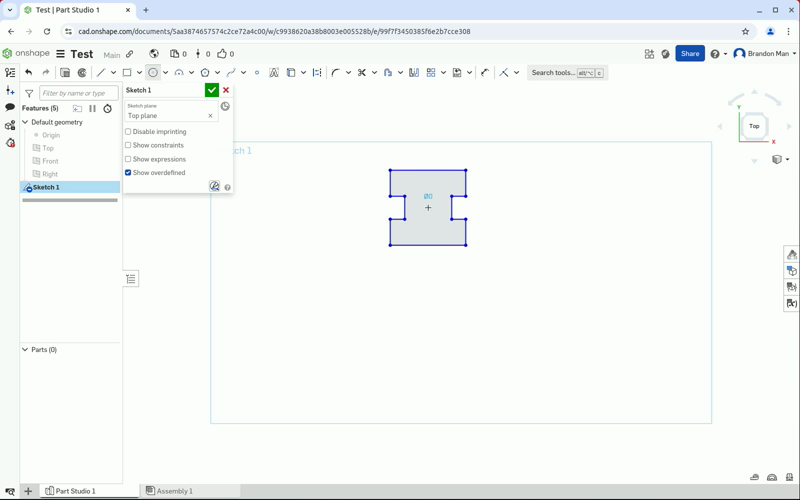
mouse_move(437, 207)
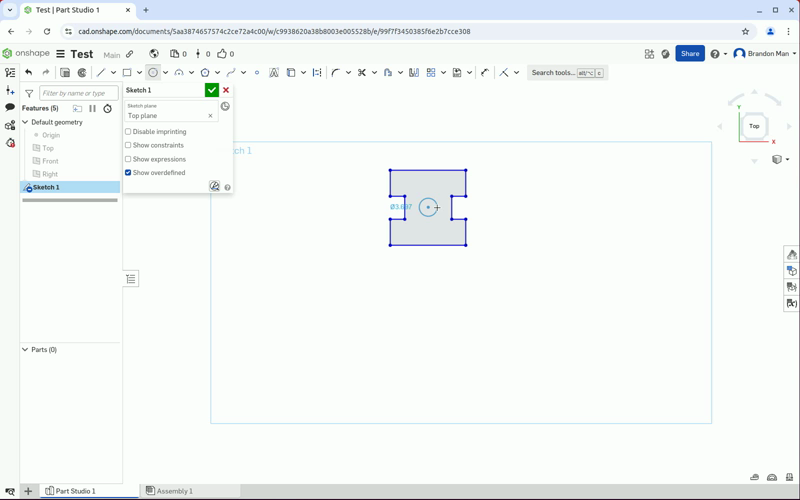
click(437, 207)
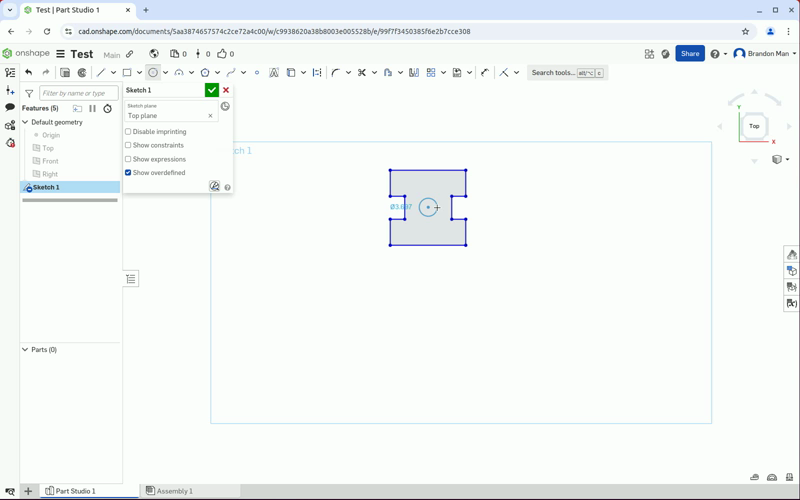
key(esc)
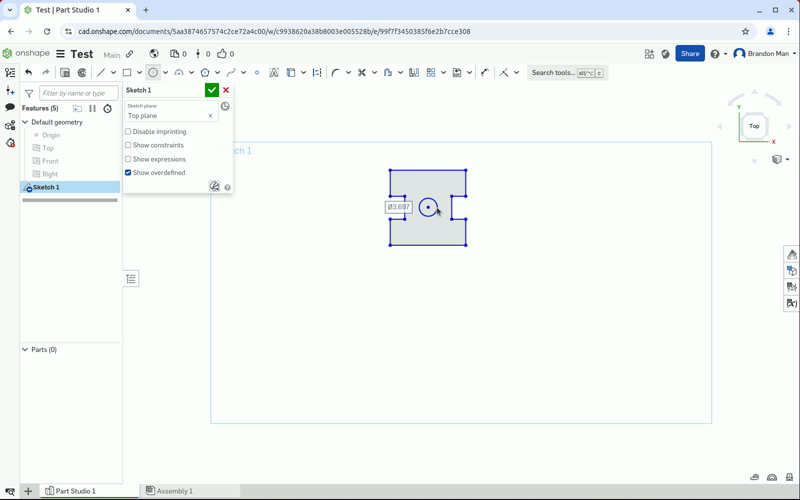
mouse_move(443, 184)
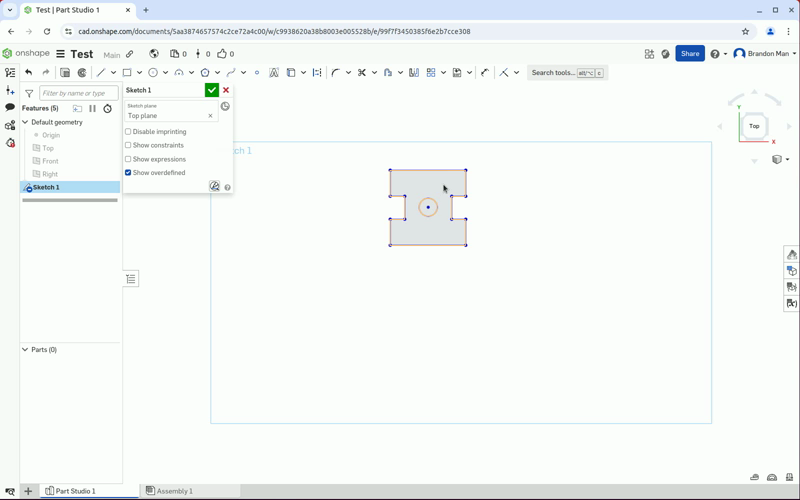
click(443, 184)
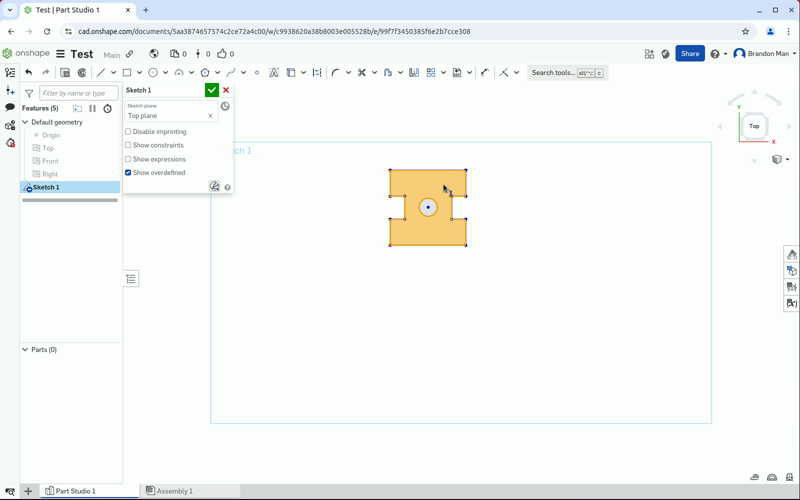
mouse_move(73, 352)
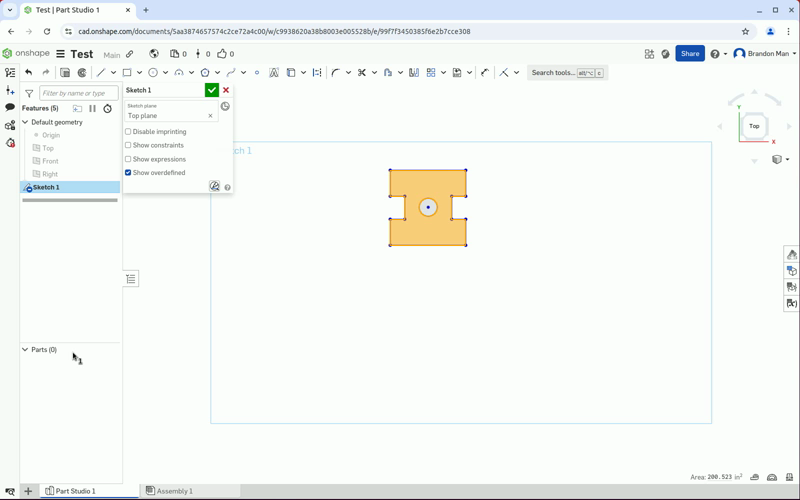
key(shift+y)
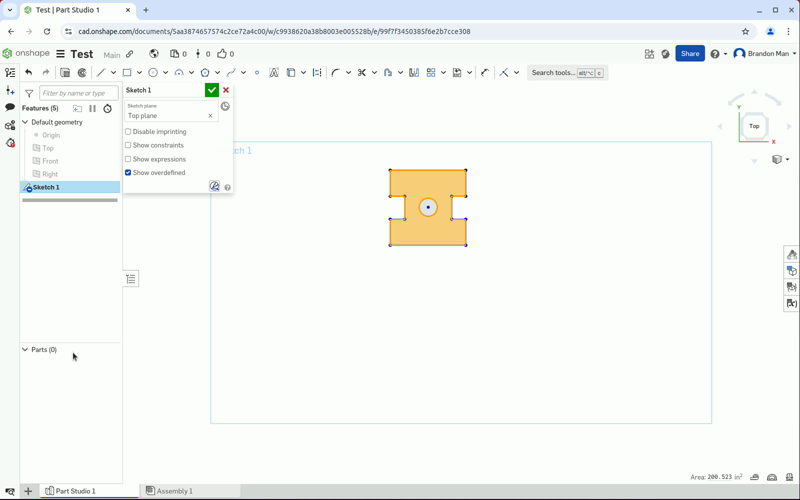
key(shift+e)
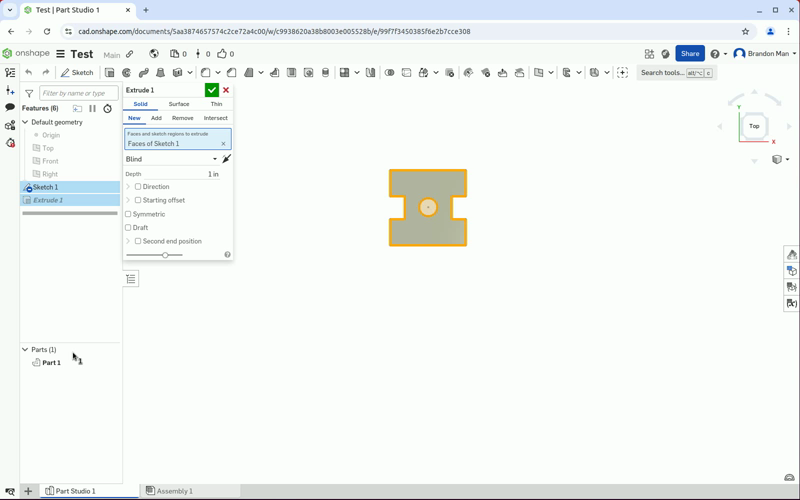
mouse_move(143, 106)
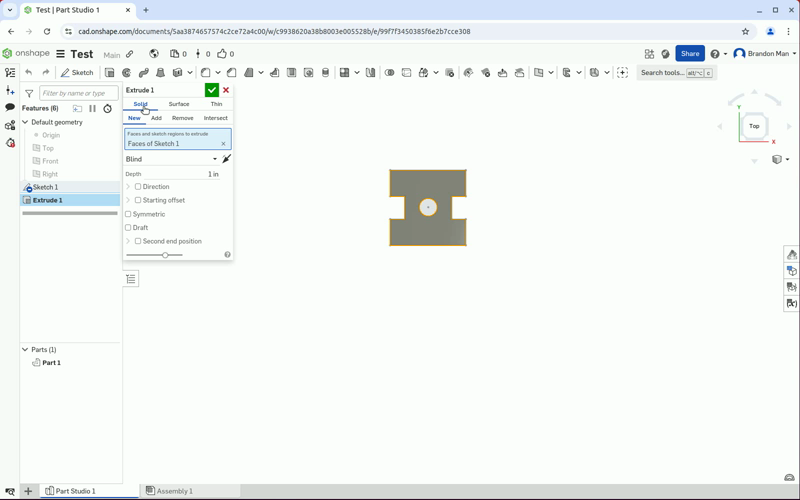
click(143, 106)
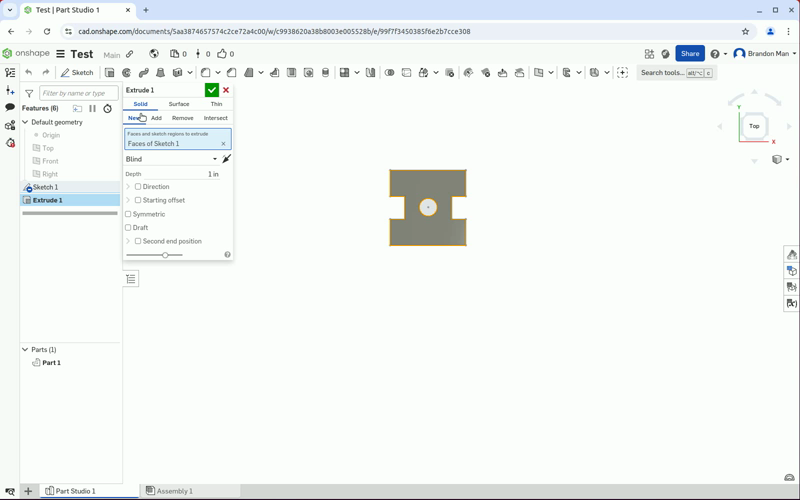
mouse_move(137, 120)
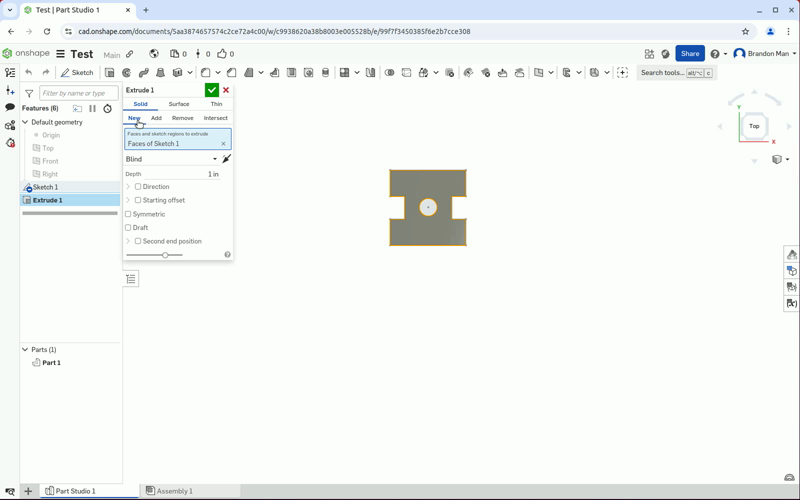
click(137, 120)
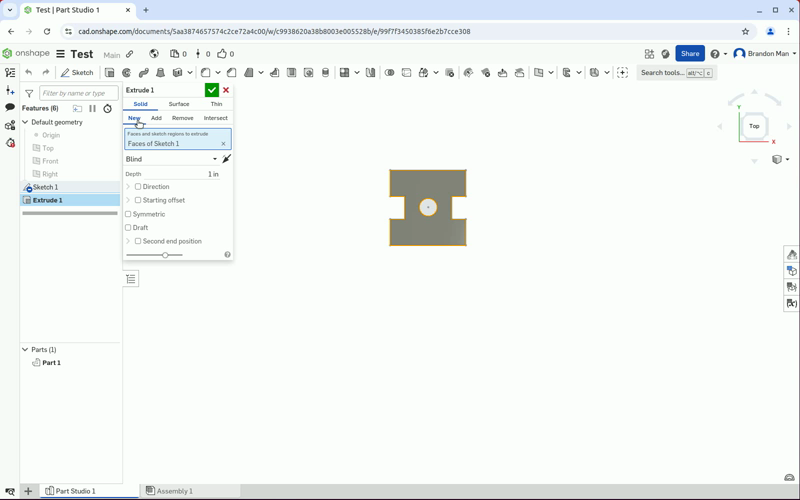
key(tab, 4)
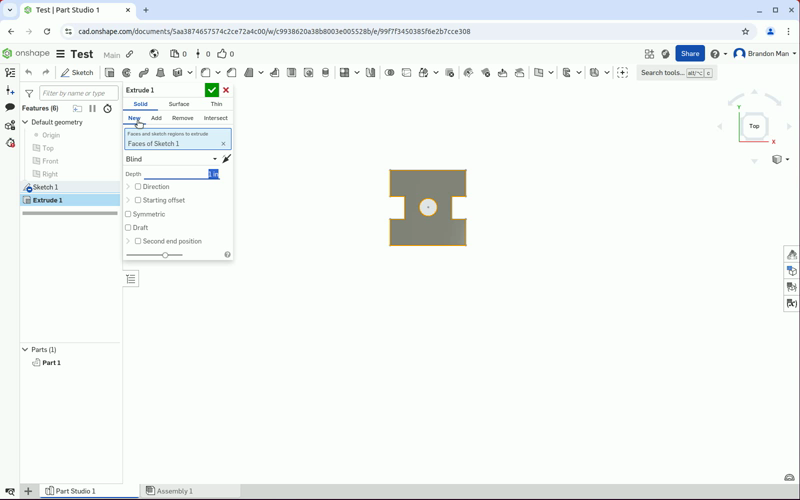
text(3.851)
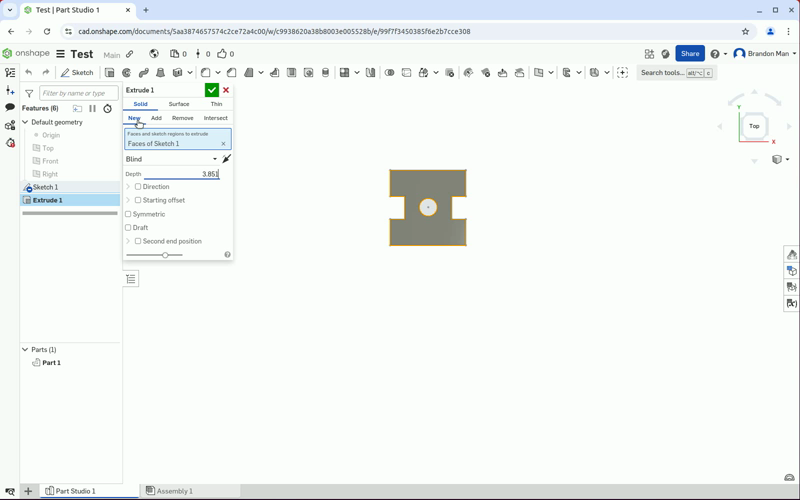
key(enter)
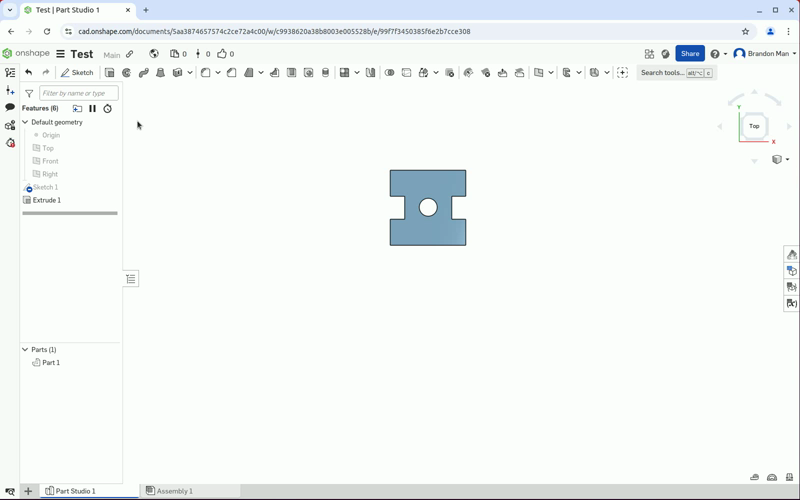
key(shift+h)
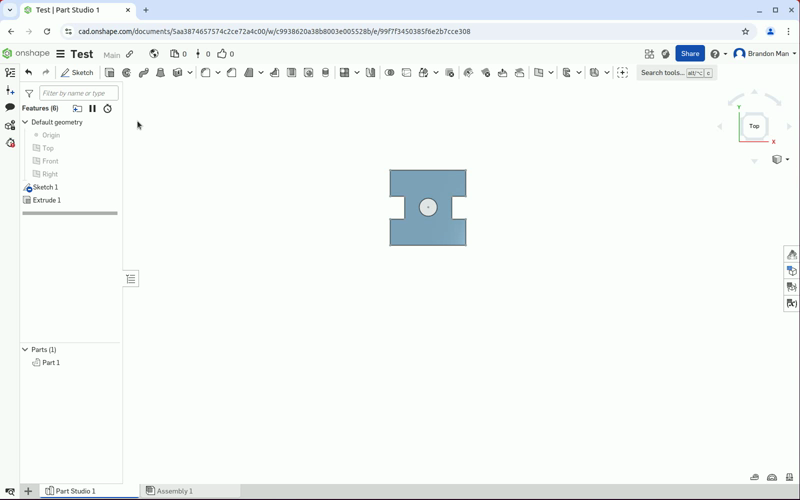
key(shift+h)
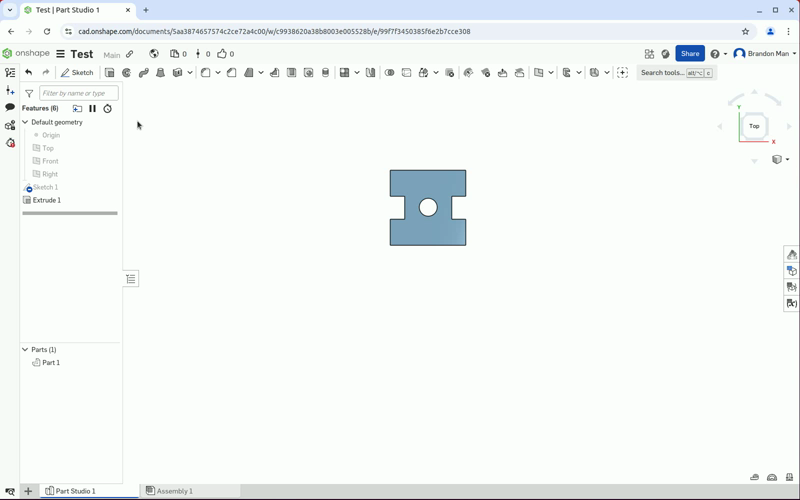
mouse_move(73, 189)
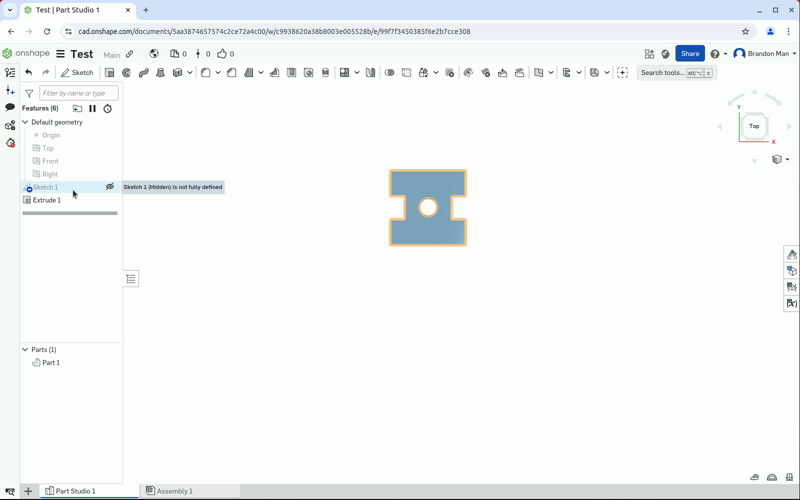
click(73, 189)
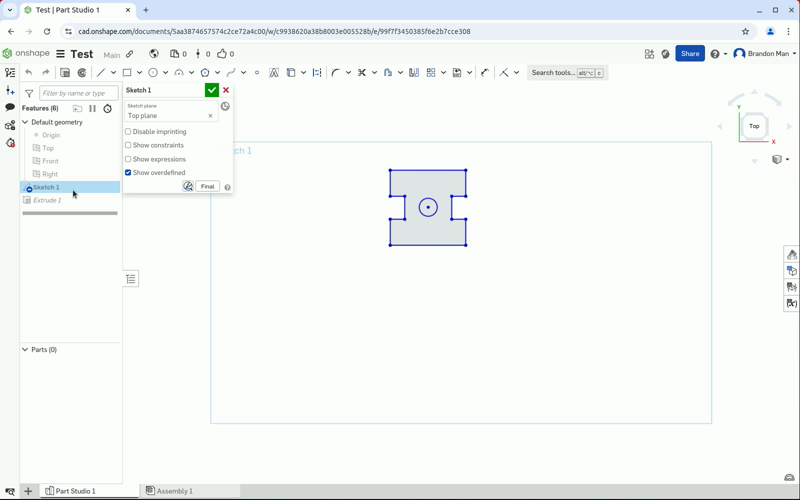
mouse_move(229, 92)
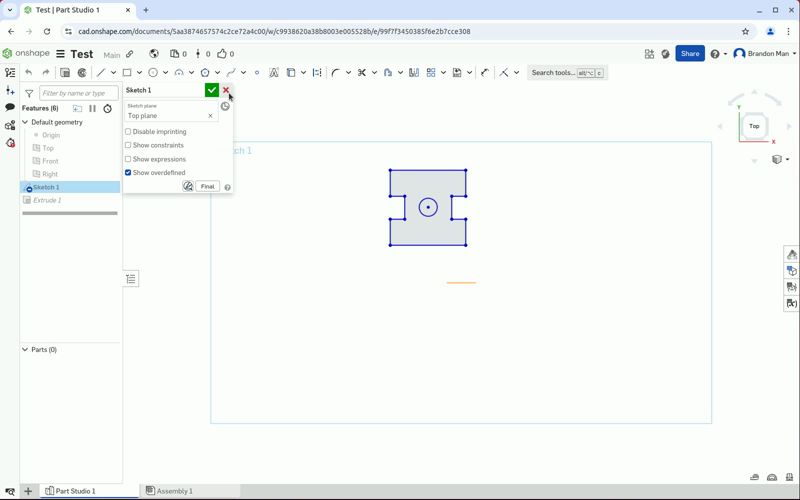
click(229, 92)
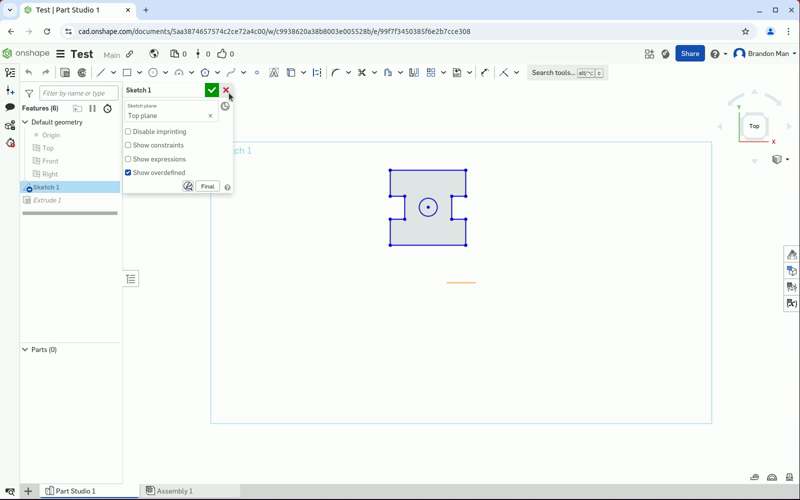
key(shift+s)
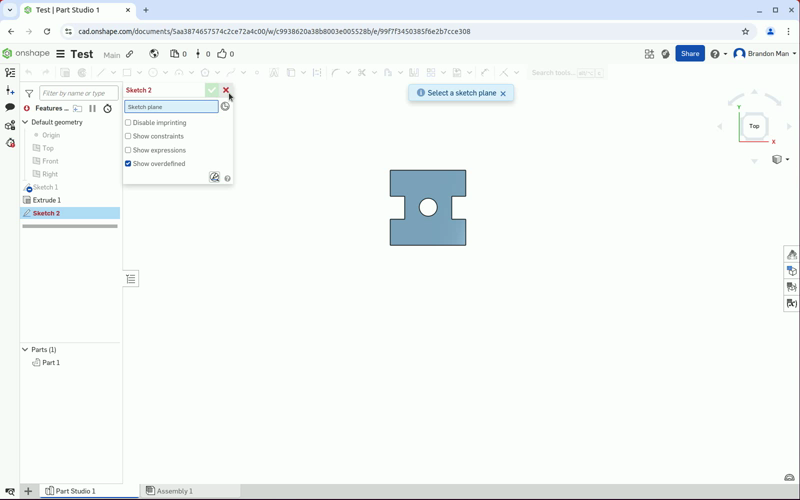
mouse_move(73, 150)
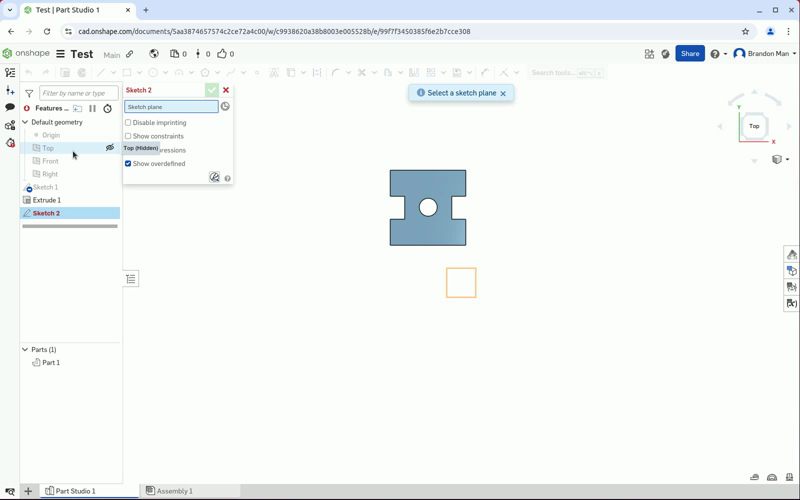
click(73, 150)
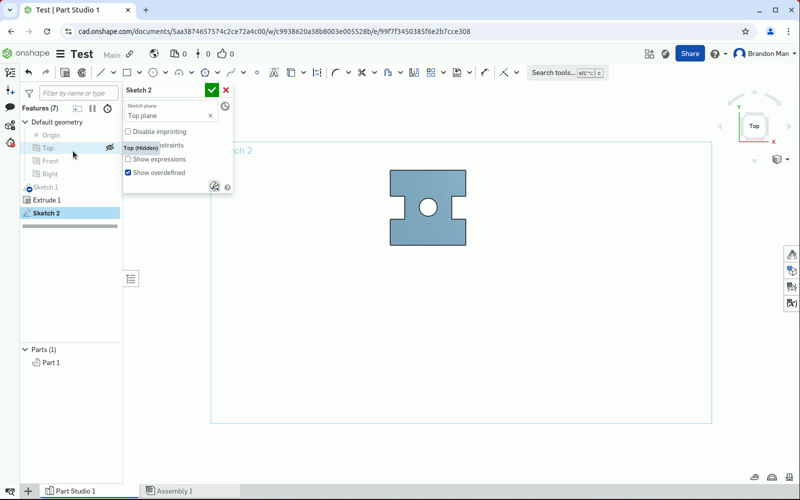
mouse_move(73, 352)
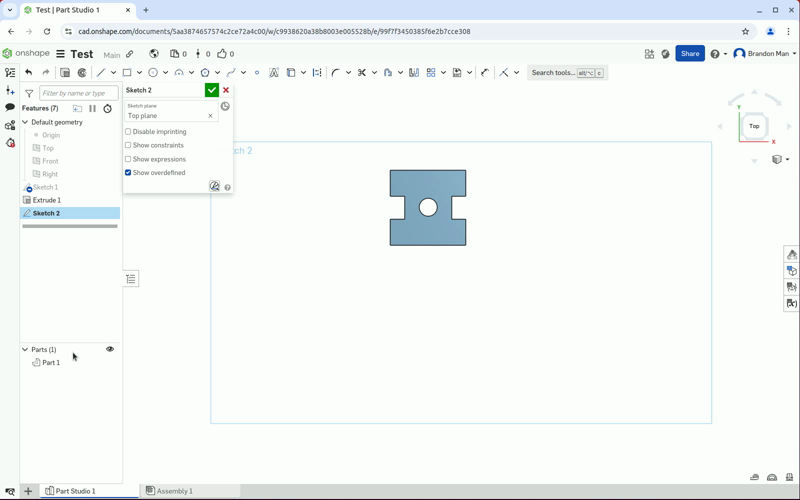
key(y)
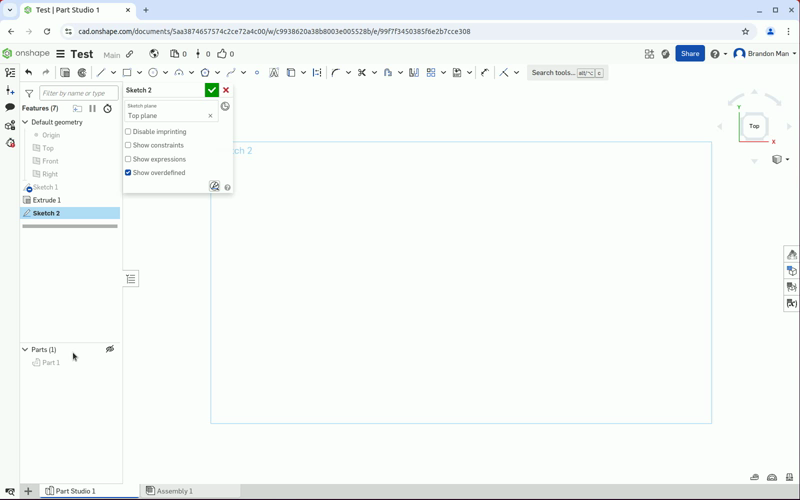
key(l)
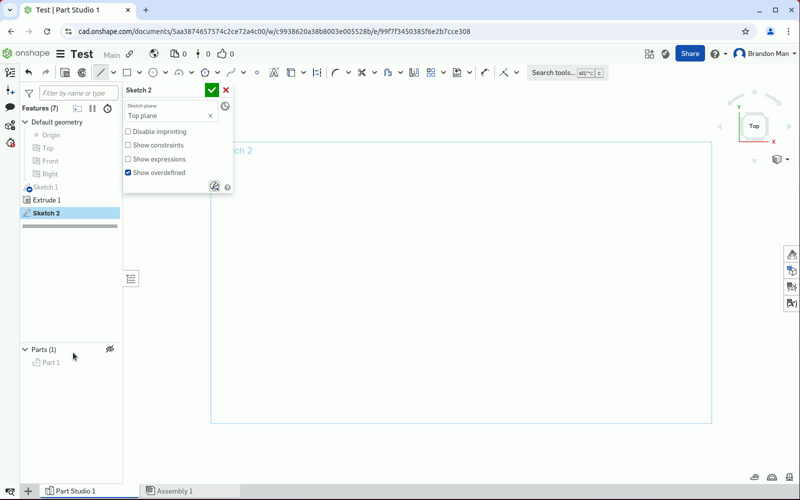
key_down(shift)
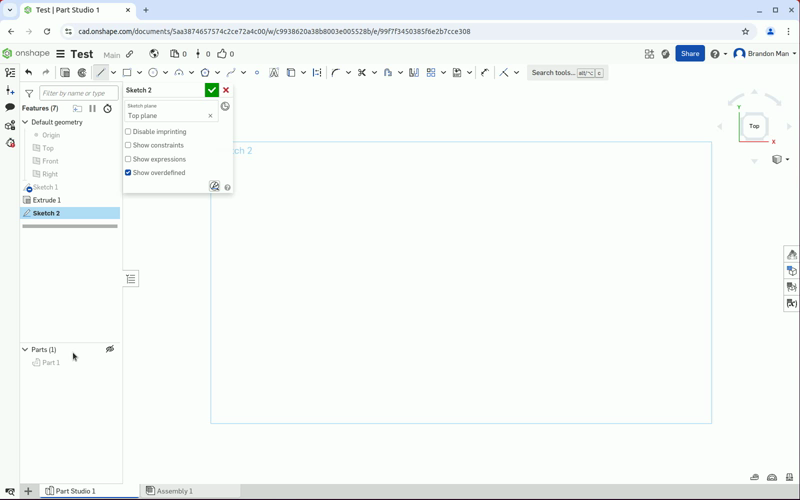
mouse_move(390, 282)
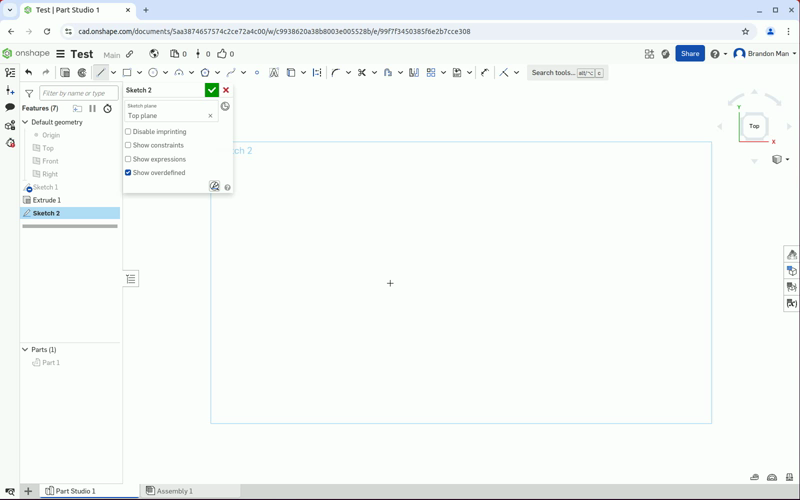
click(390, 282)
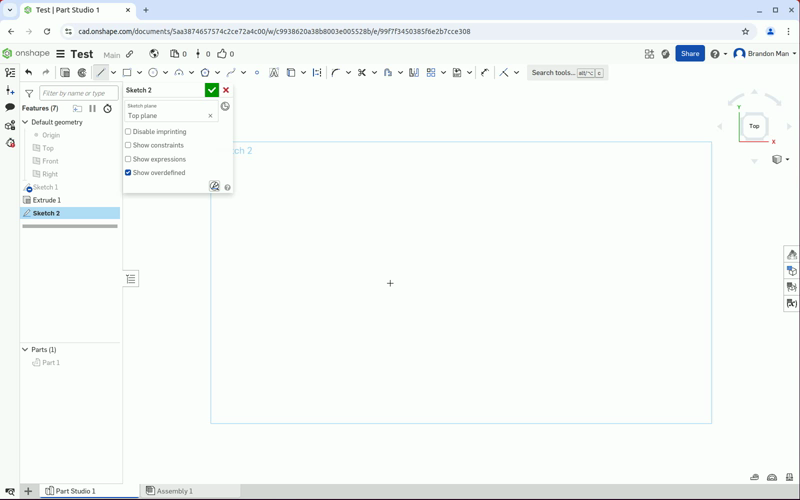
key_up(shift)
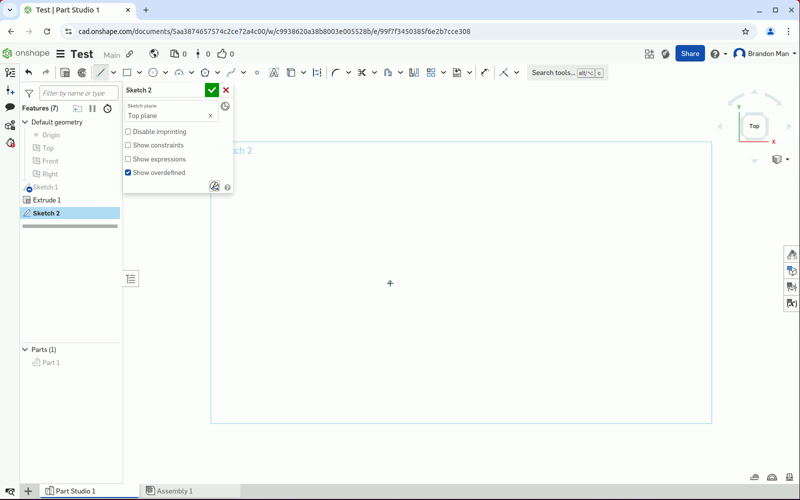
key_down(shift)
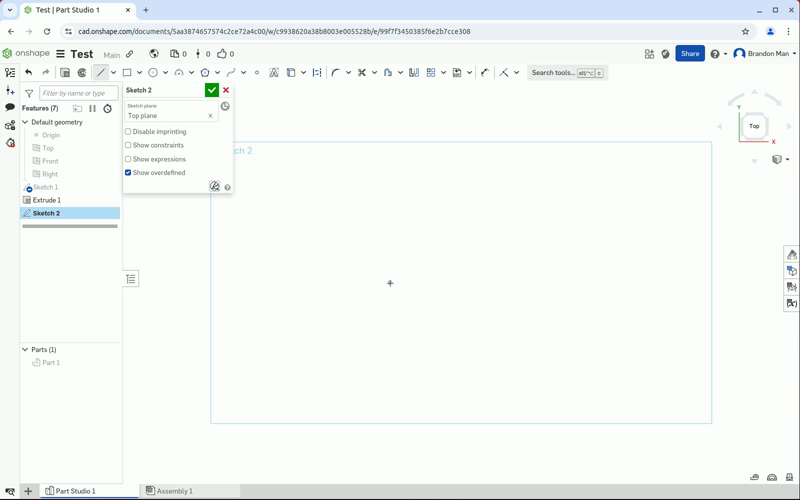
mouse_move(465, 282)
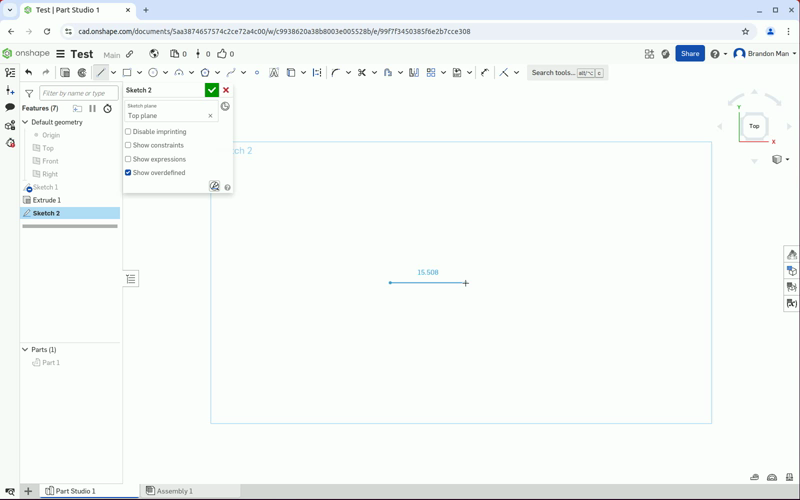
click(465, 282)
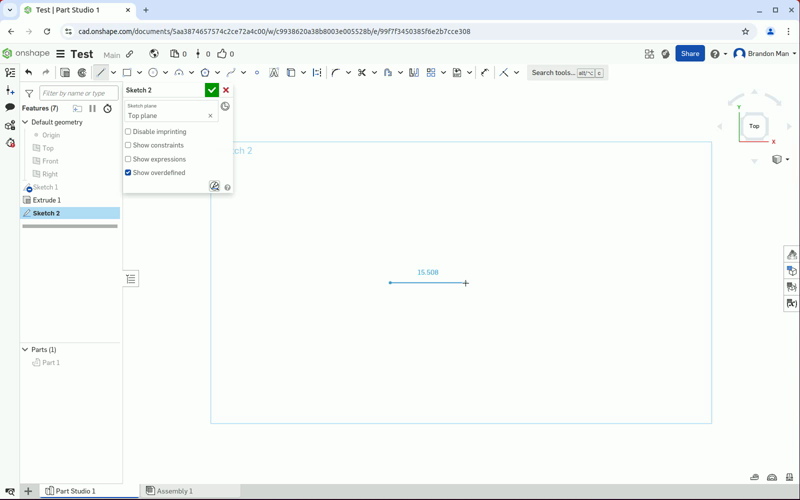
key_up(shift)
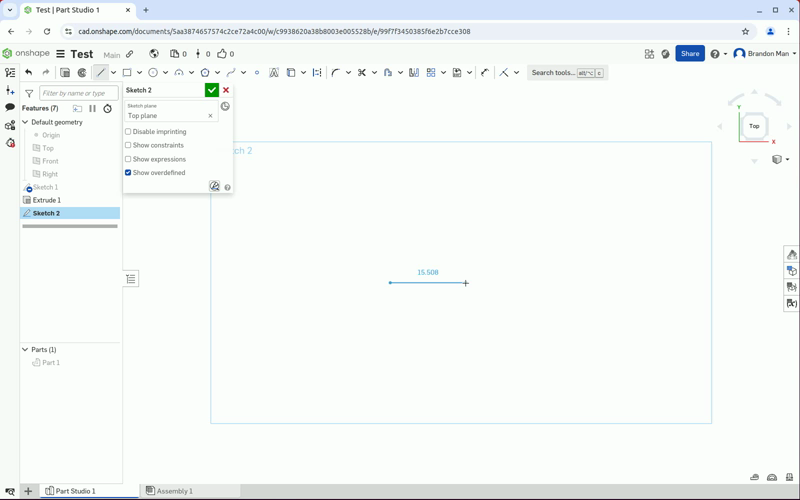
key_down(shift)
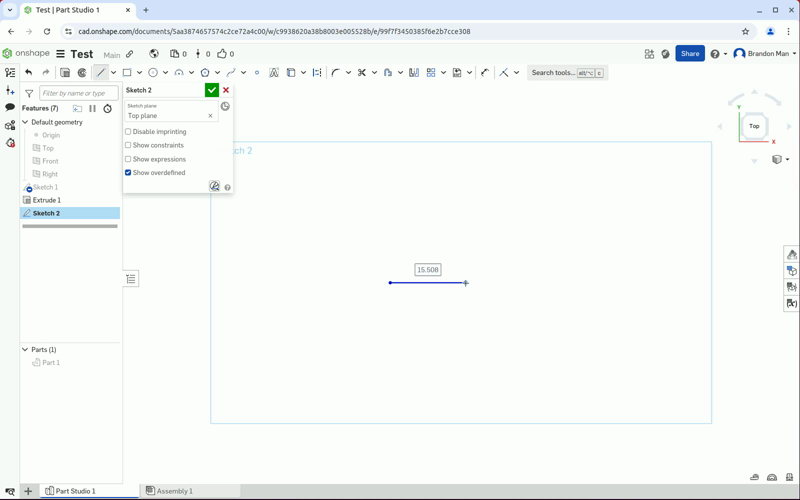
mouse_move(495, 282)
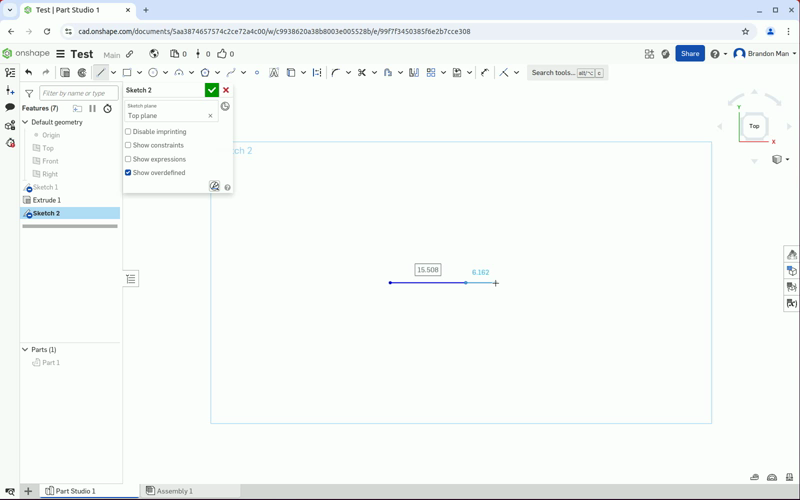
mouse_move(465, 244)
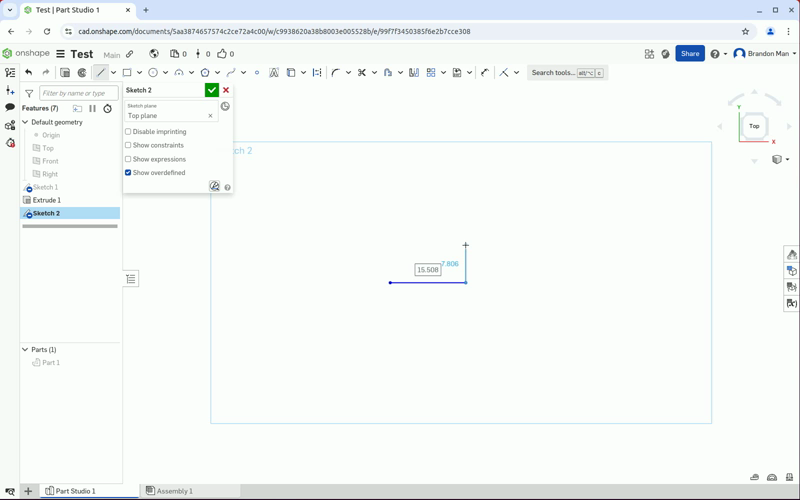
click(465, 244)
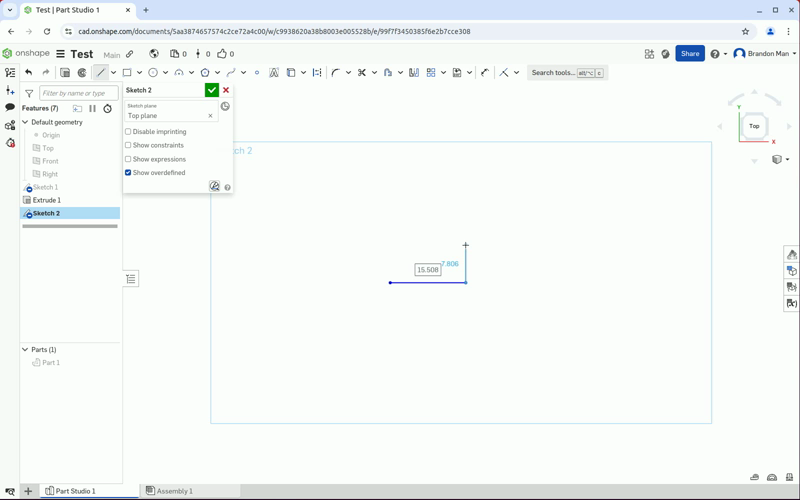
key_up(shift)
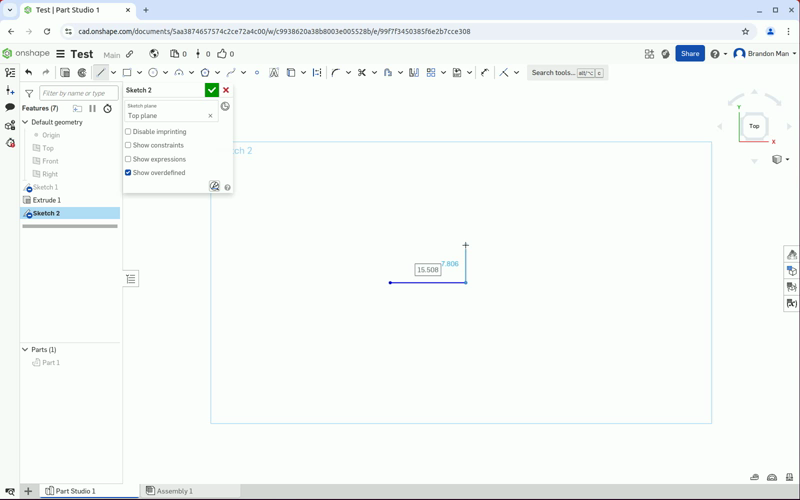
key_down(shift)
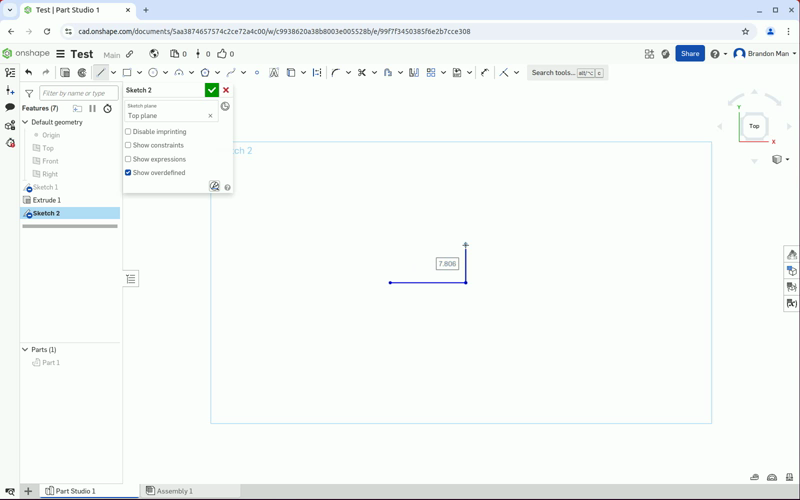
mouse_move(390, 244)
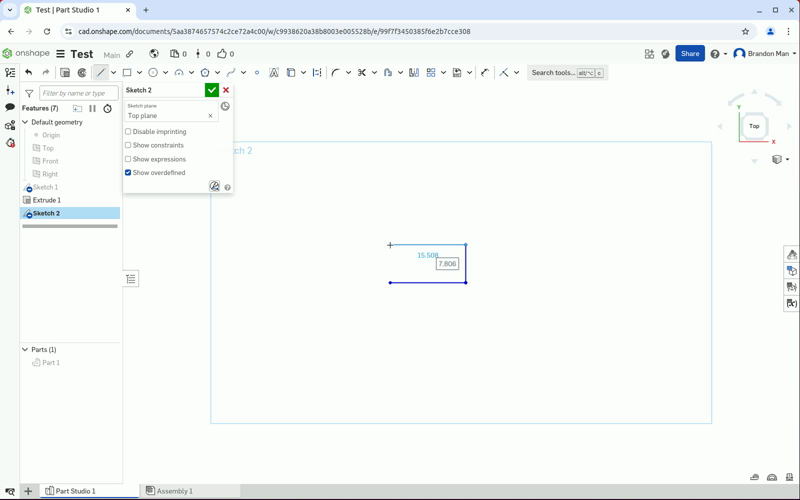
click(390, 244)
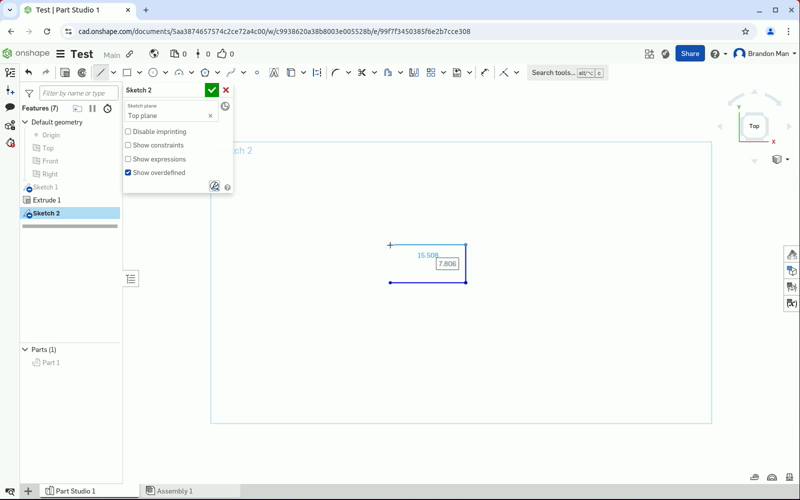
key_up(shift)
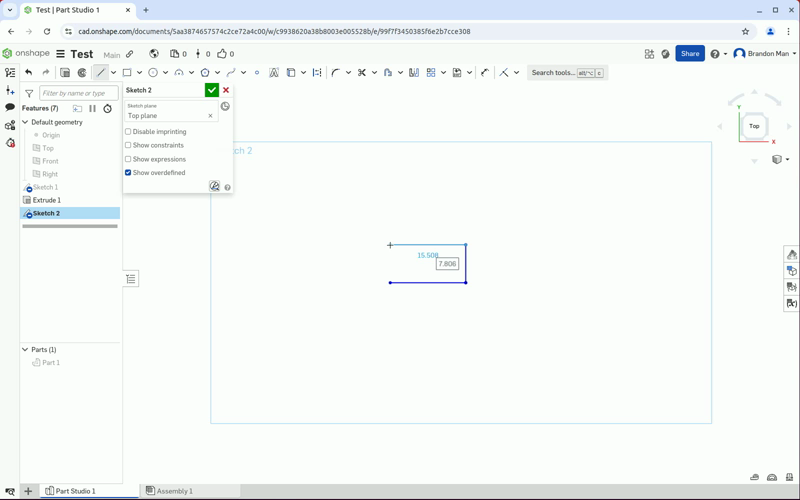
mouse_move(420, 244)
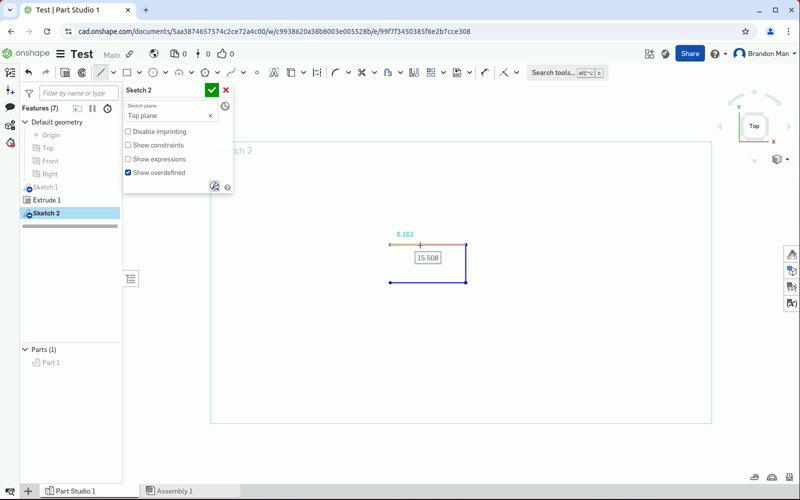
key_down(shift)
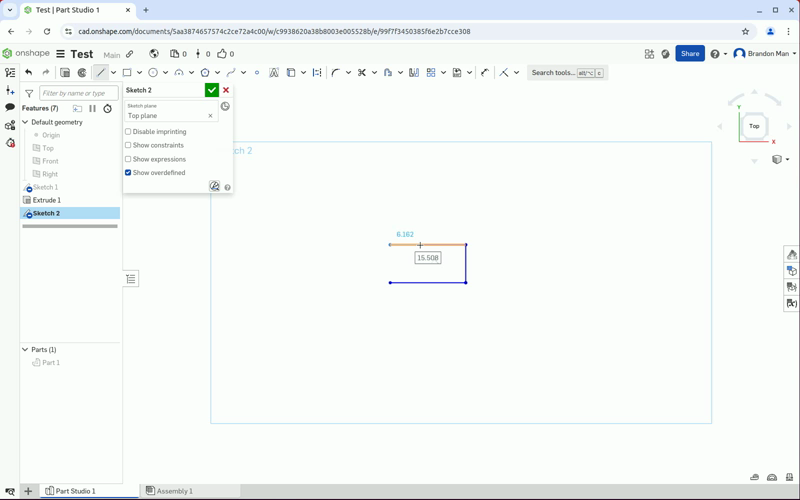
mouse_move(390, 282)
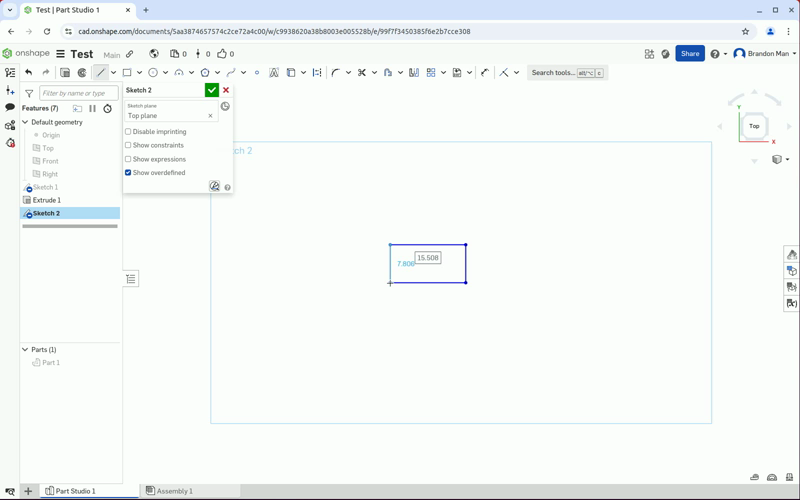
key_up(shift)
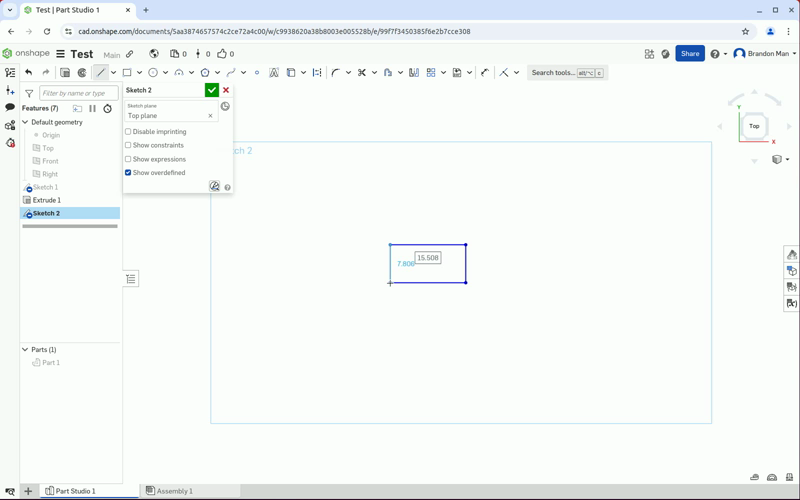
click(390, 282)
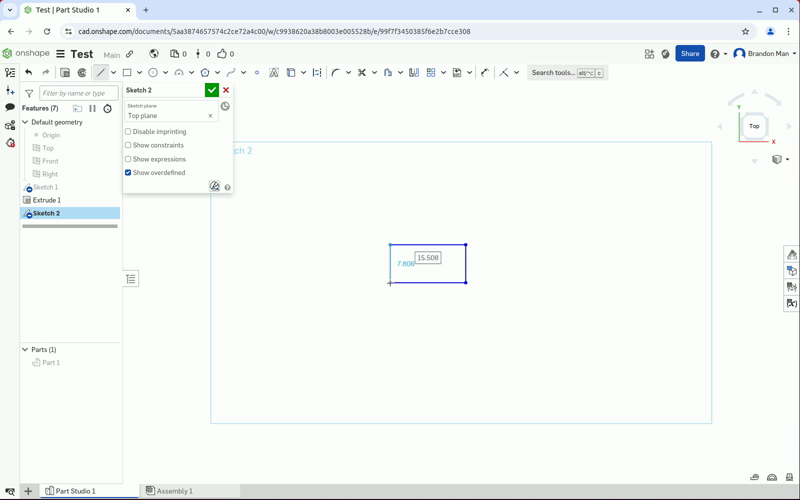
key(esc)
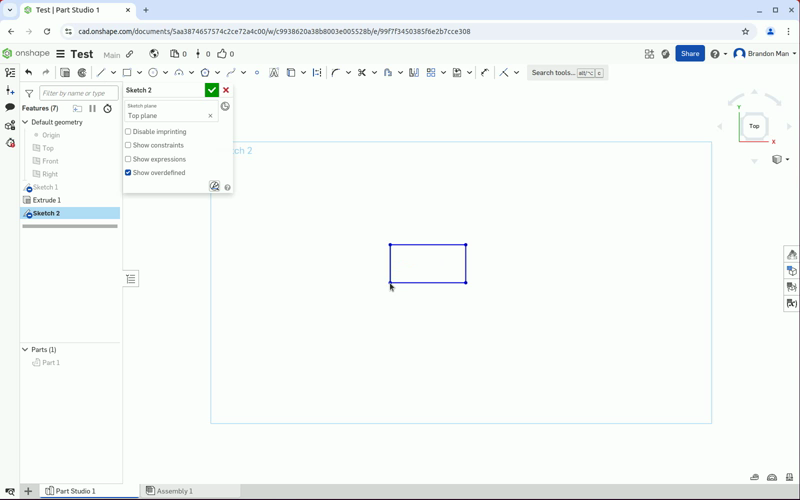
key(c)
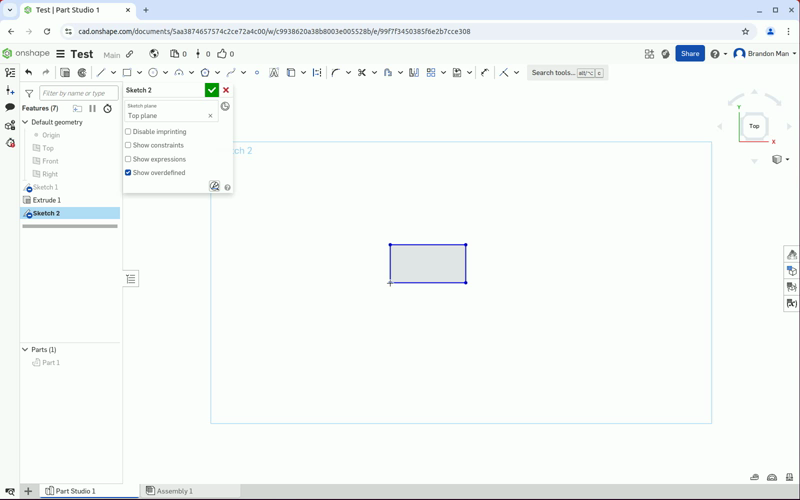
key_down(shift)
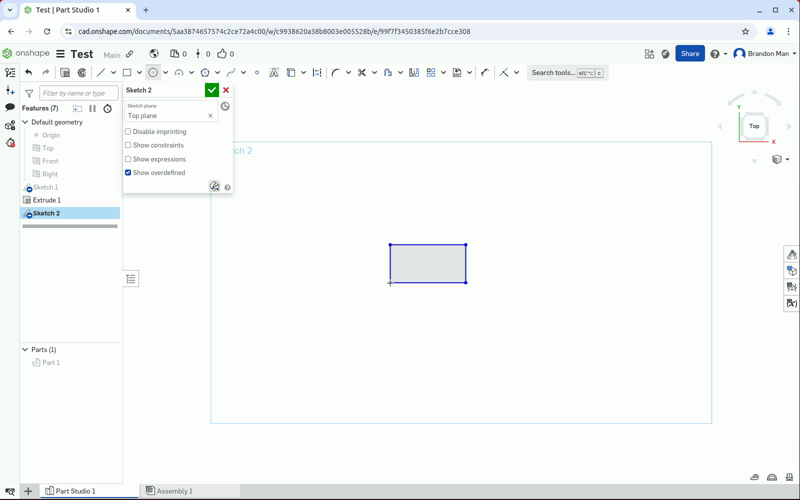
mouse_move(428, 264)
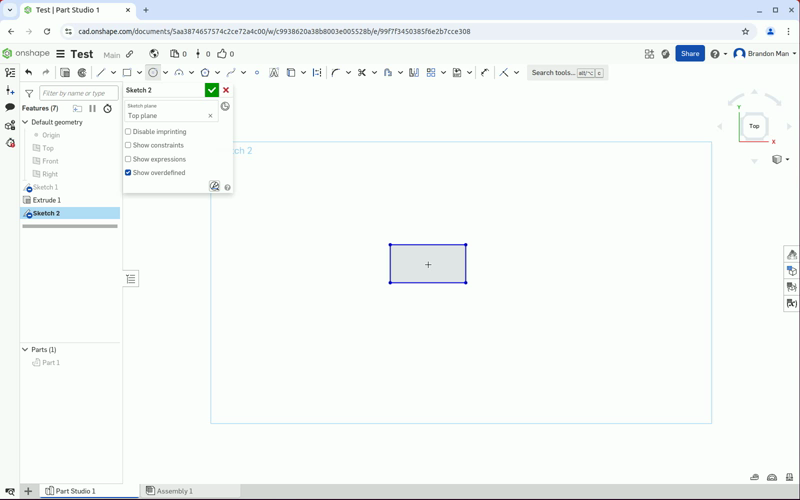
click(428, 264)
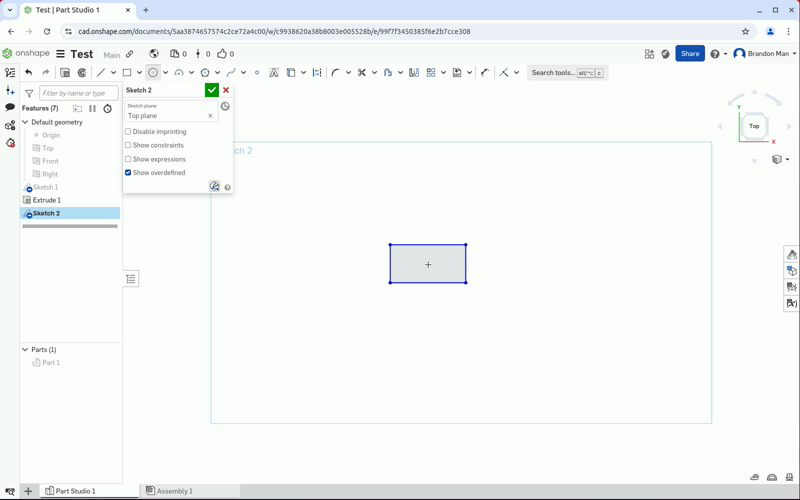
key_up(shift)
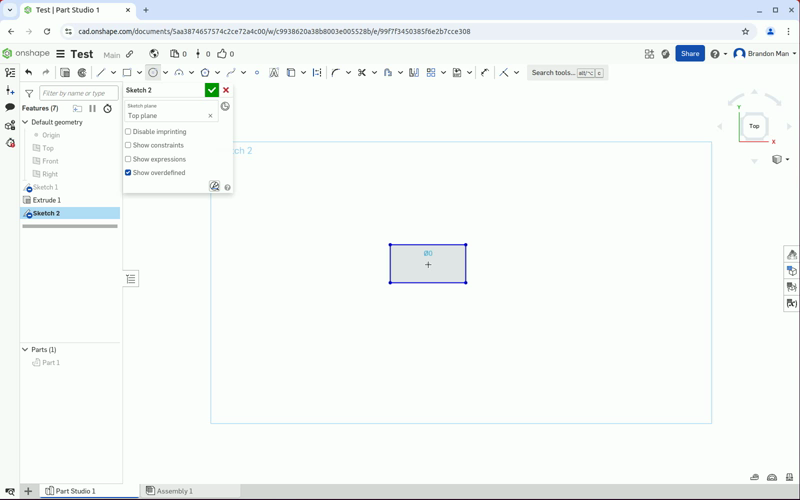
mouse_move(437, 264)
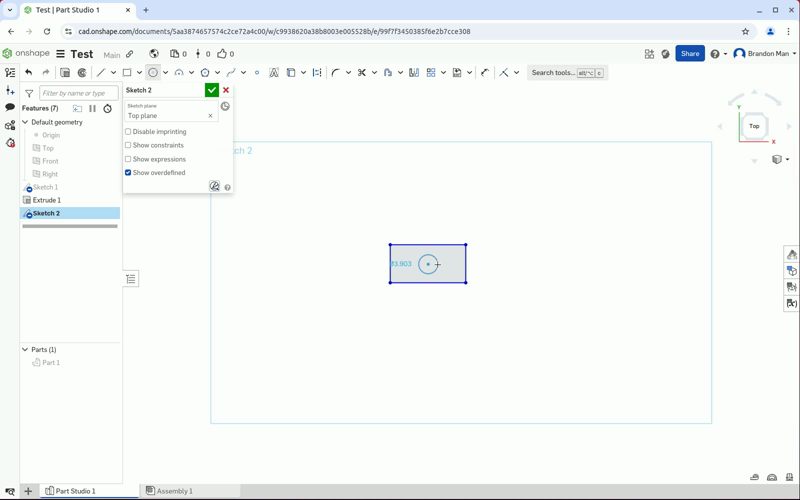
click(437, 264)
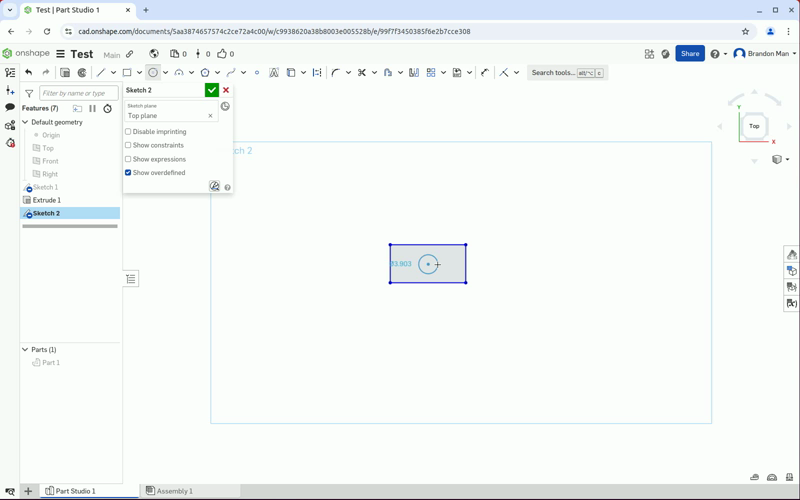
key(esc)
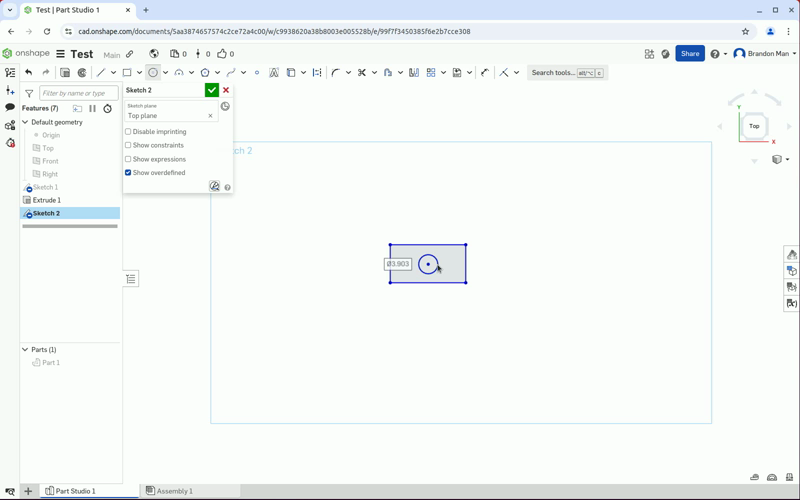
mouse_move(414, 262)
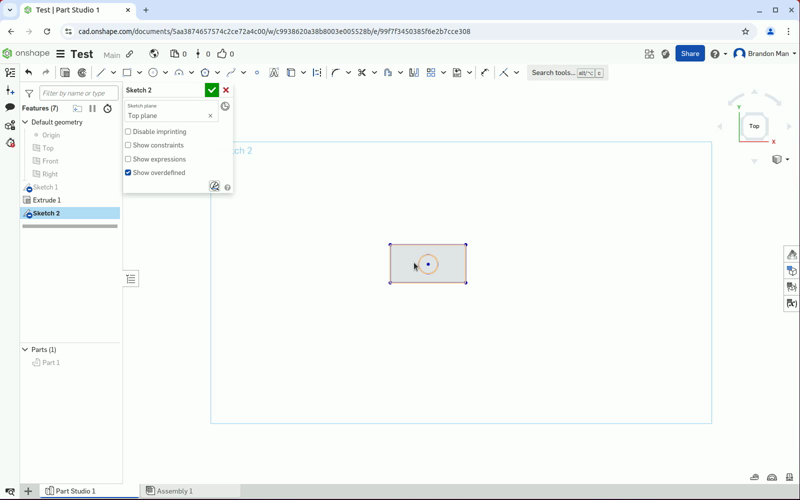
click(414, 262)
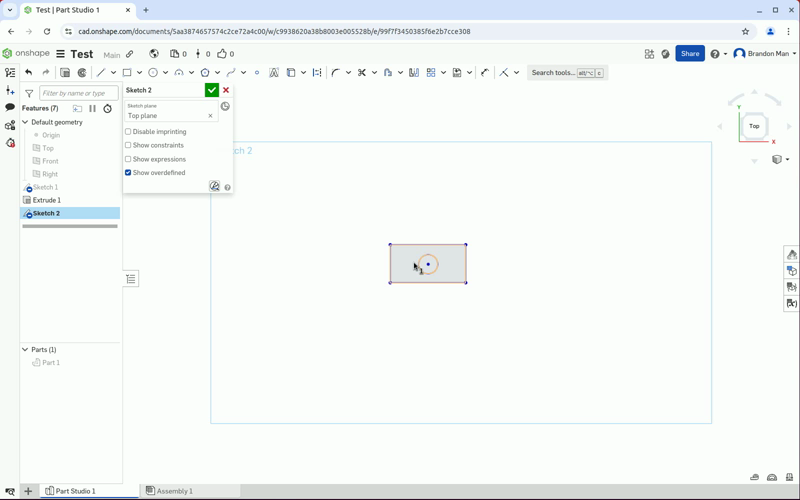
mouse_move(73, 352)
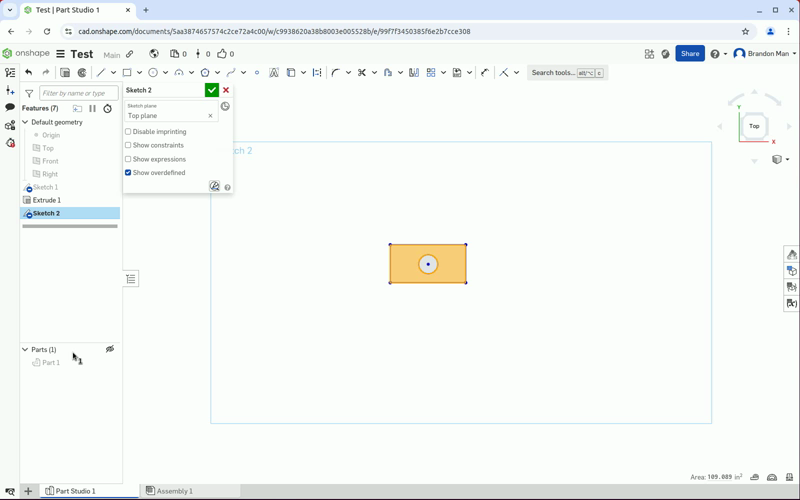
key(shift+y)
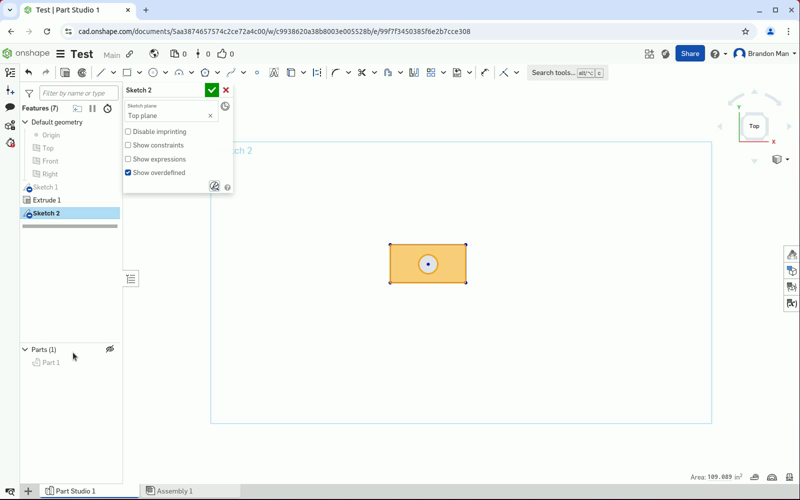
key(shift+e)
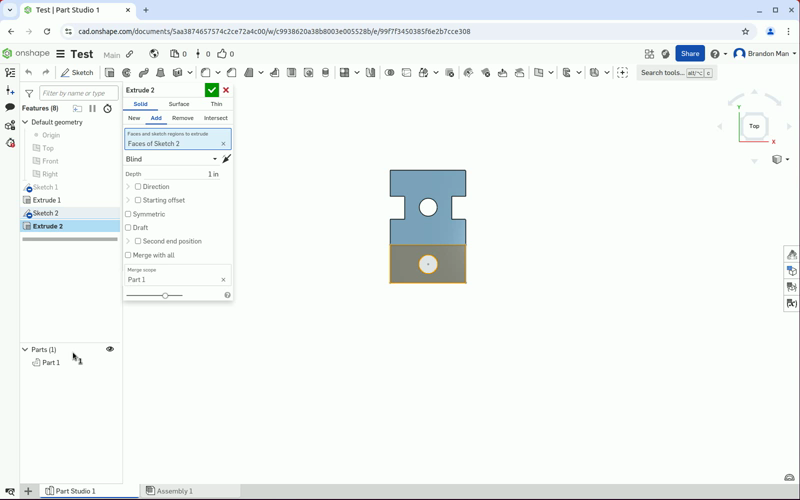
mouse_move(143, 106)
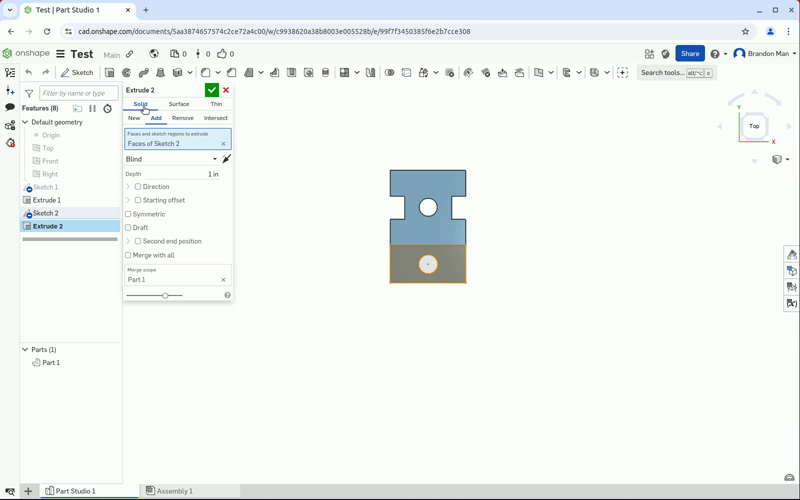
click(143, 106)
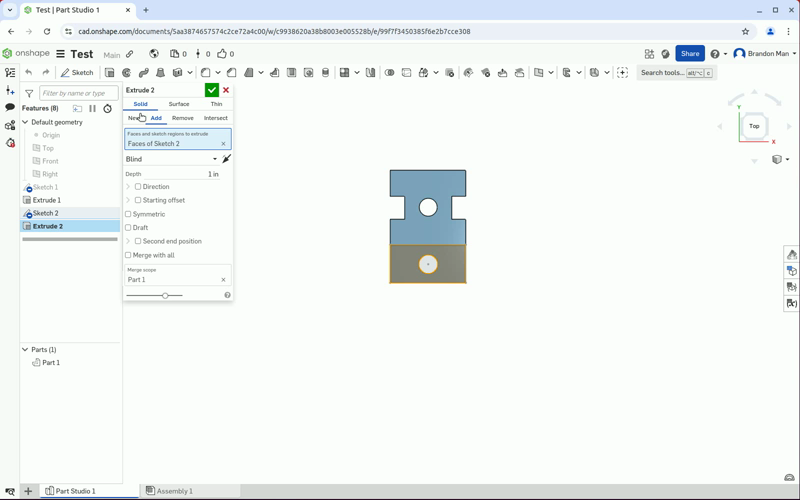
mouse_move(137, 120)
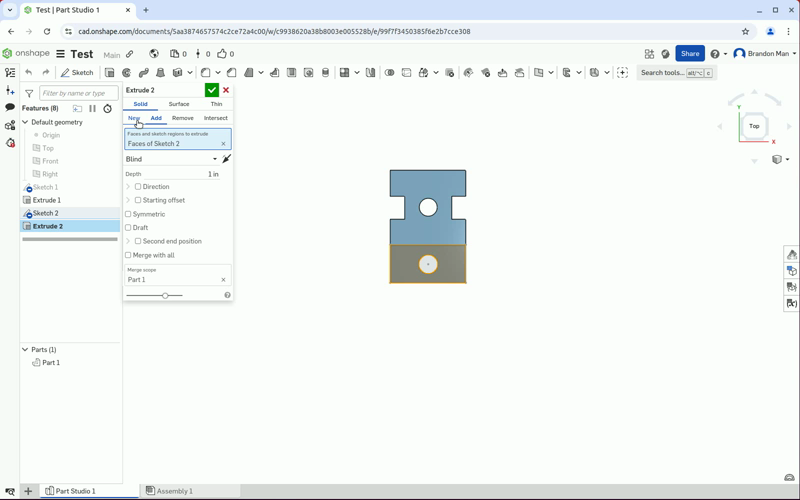
click(137, 120)
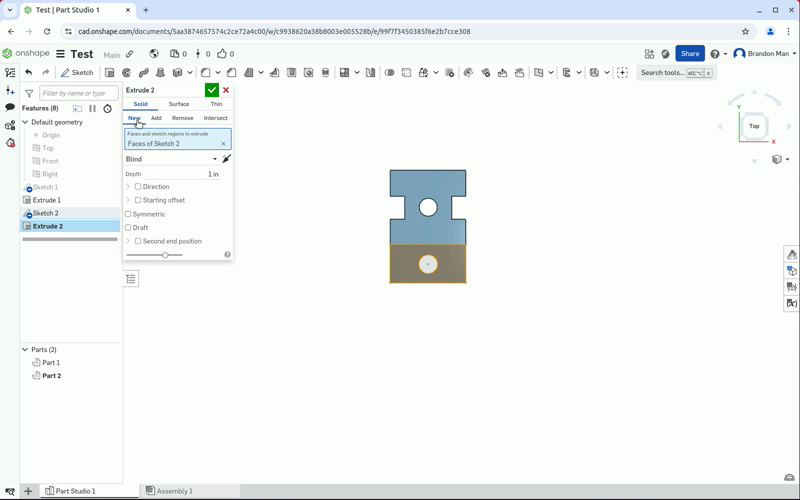
key(tab, 4)
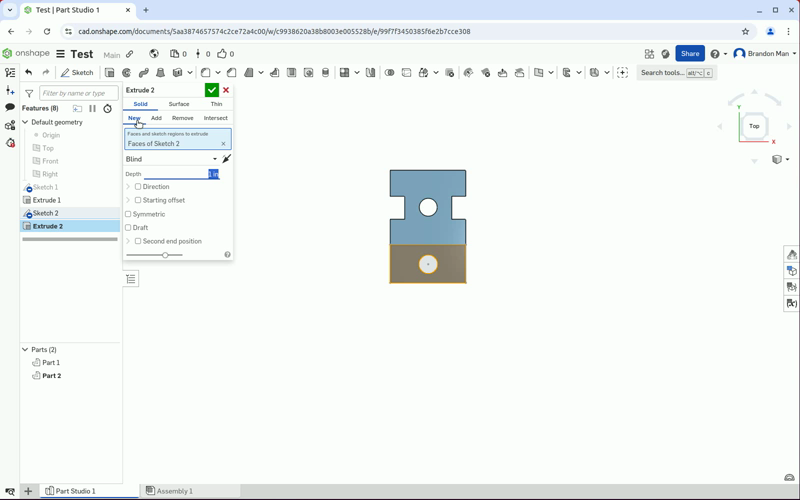
text(3.851)
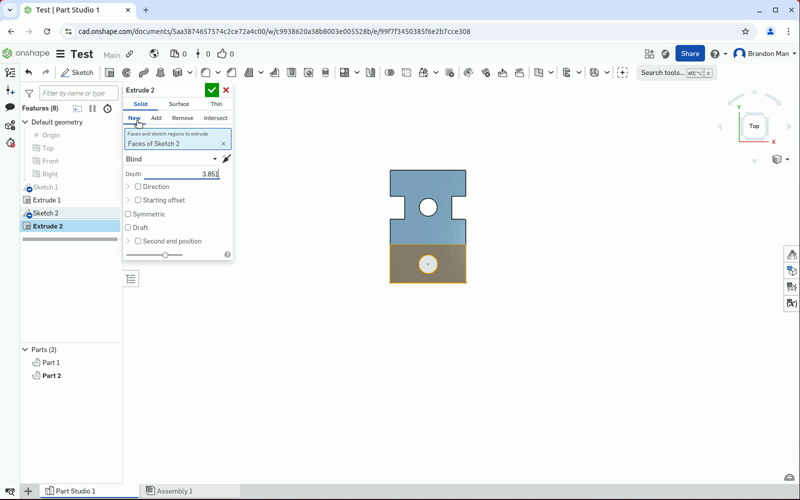
key(enter)
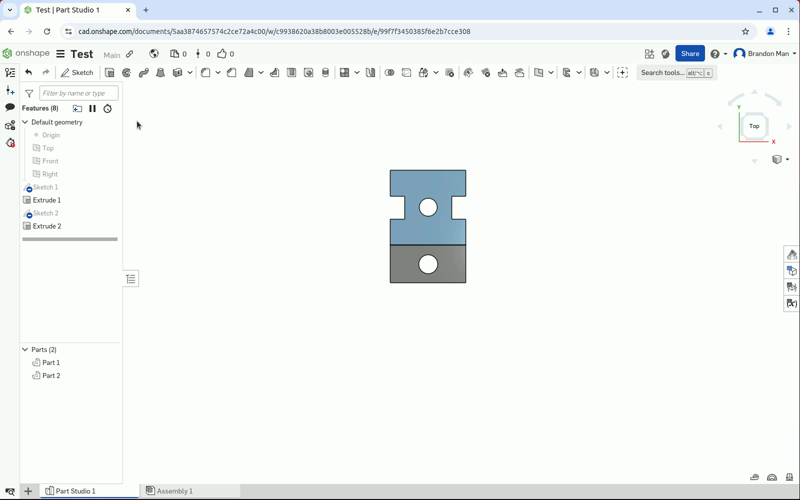
key(shift+h)
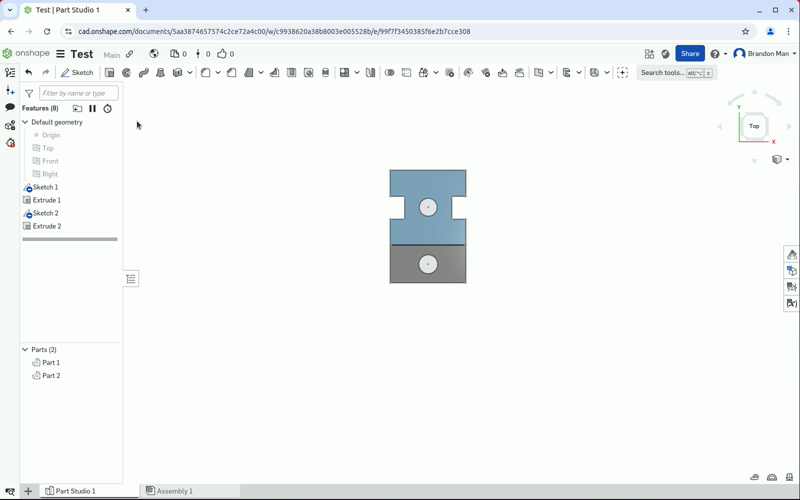
key(shift+h)
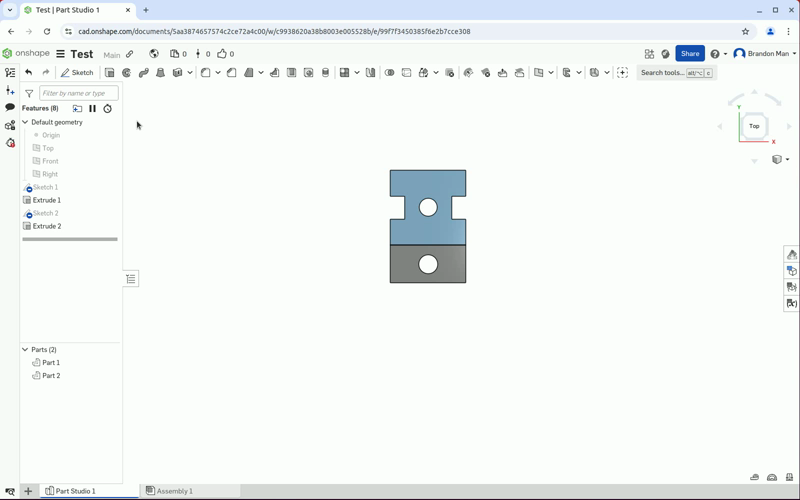
mouse_move(73, 189)
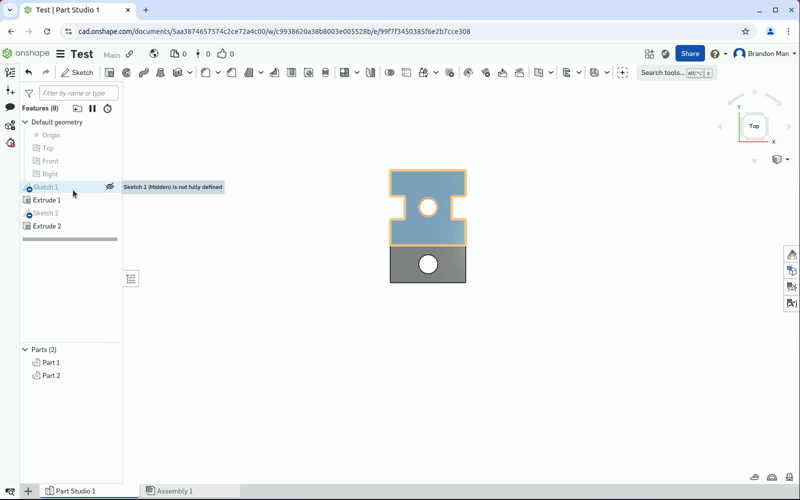
click(73, 189)
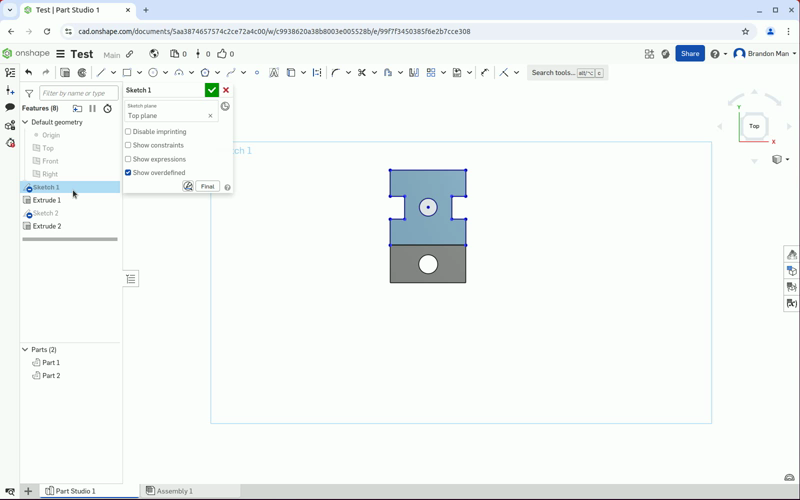
mouse_move(229, 92)
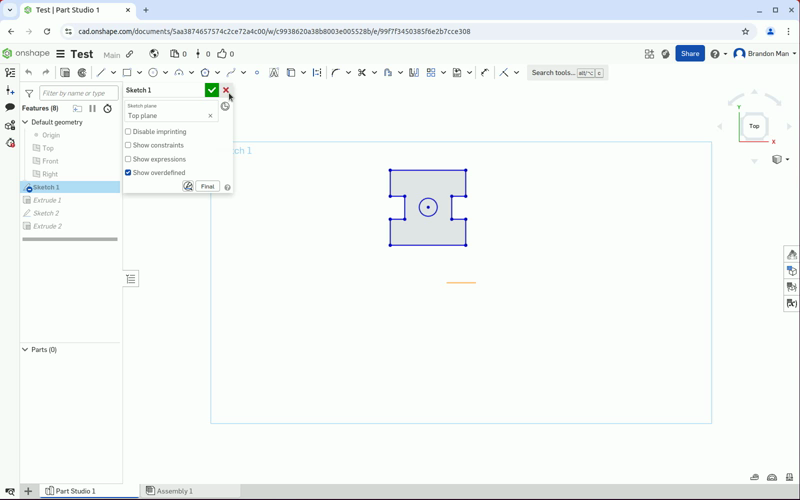
click(229, 92)
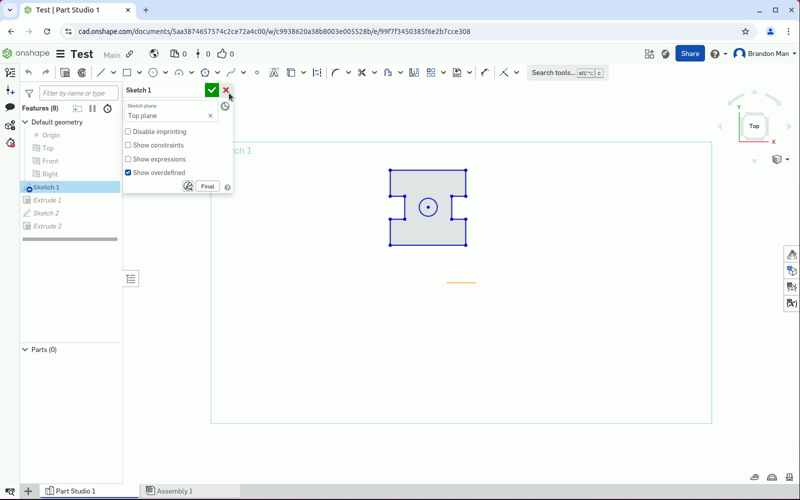
key(shift+s)
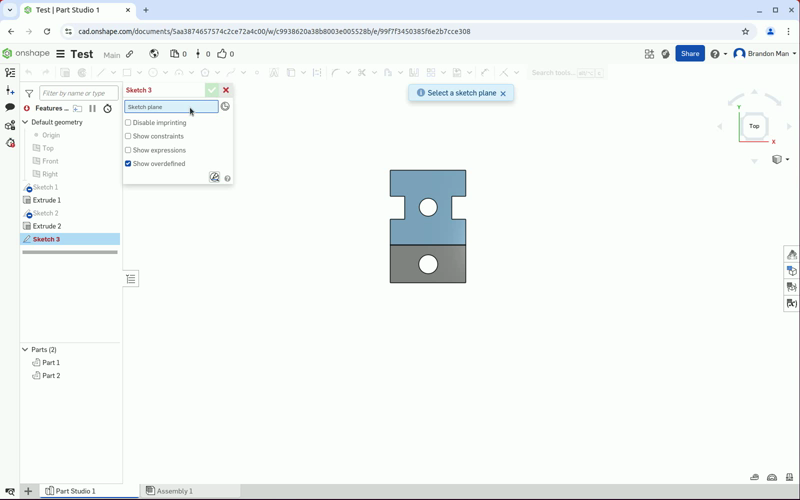
mouse_move(73, 150)
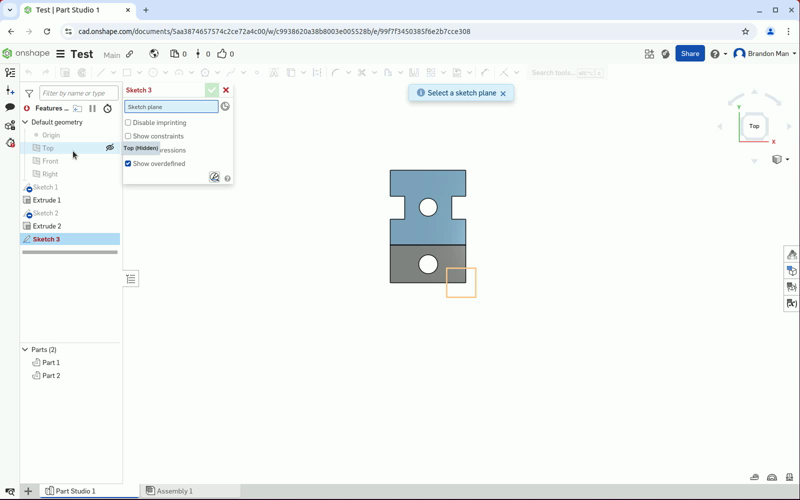
click(73, 150)
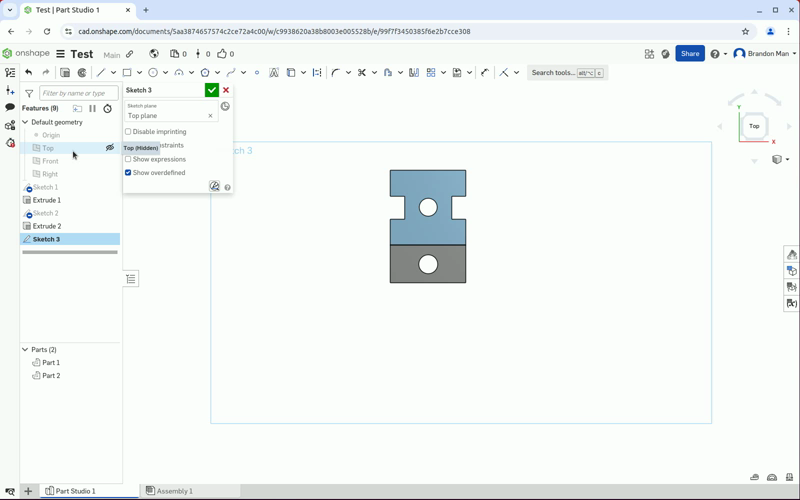
mouse_move(73, 352)
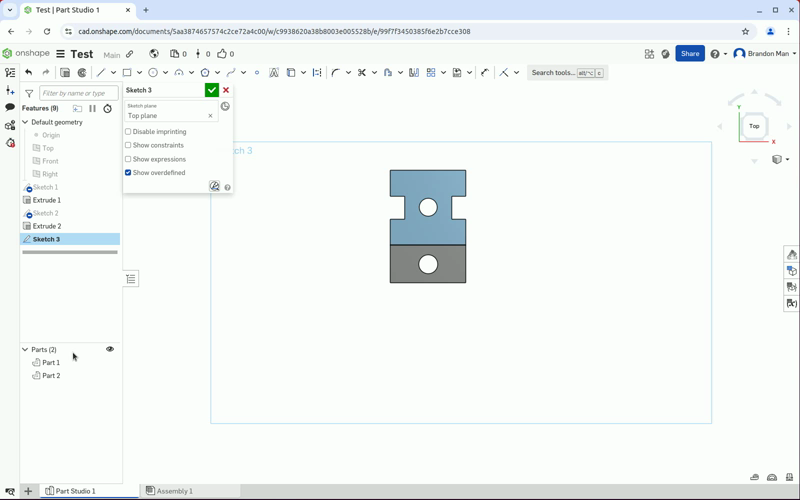
key(y)
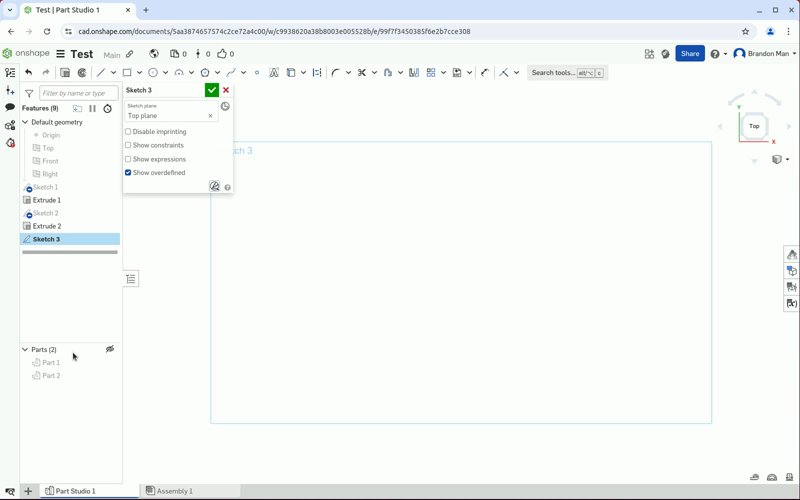
key(l)
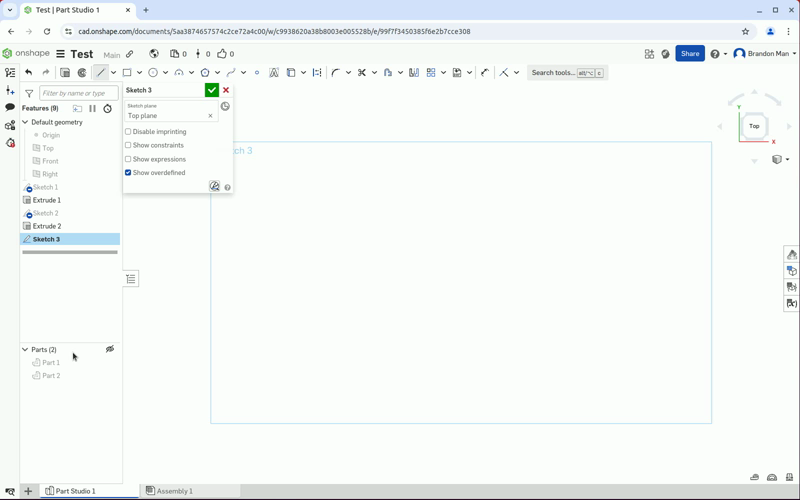
key_down(shift)
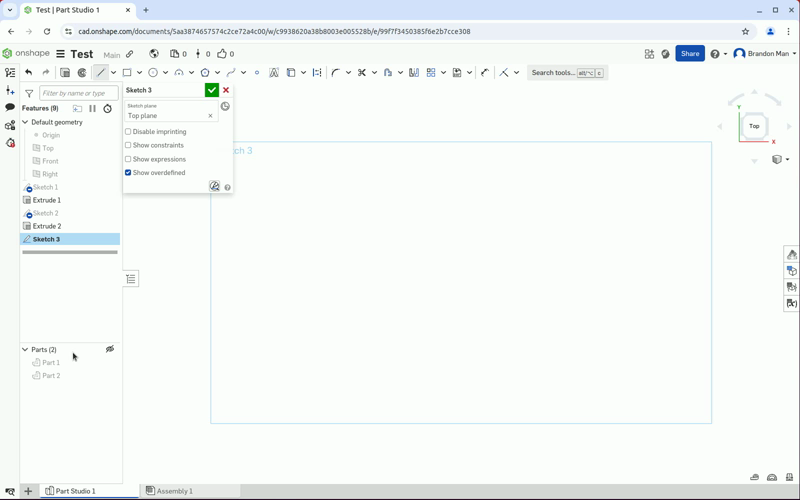
mouse_move(390, 218)
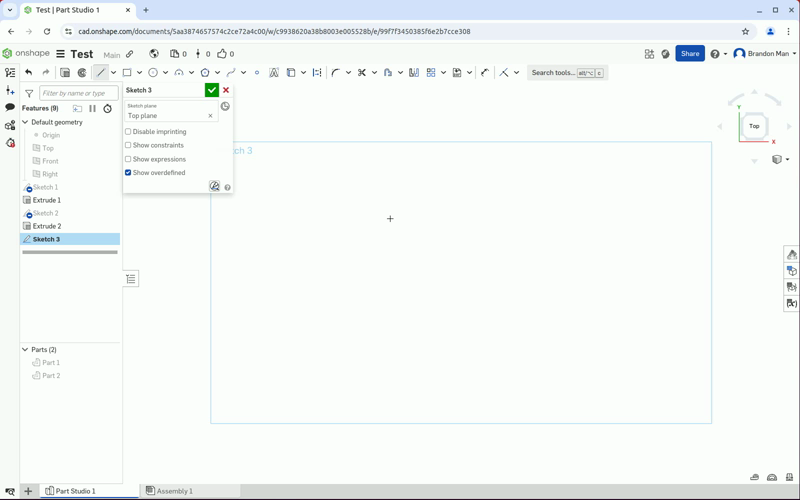
click(390, 218)
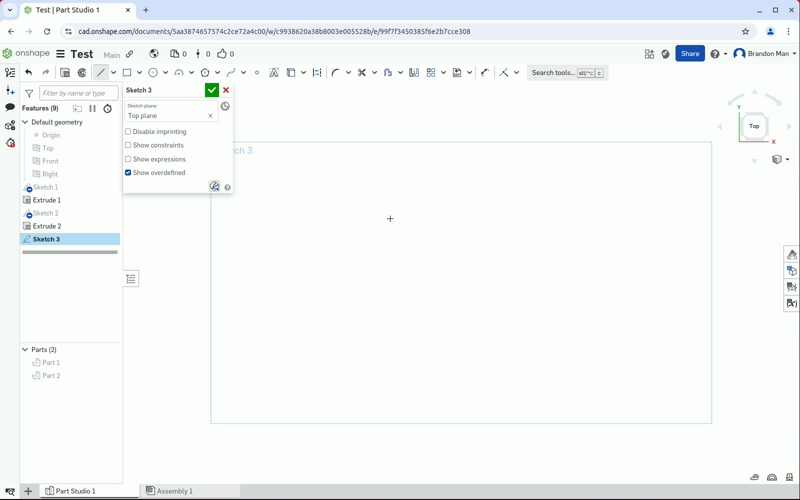
key_up(shift)
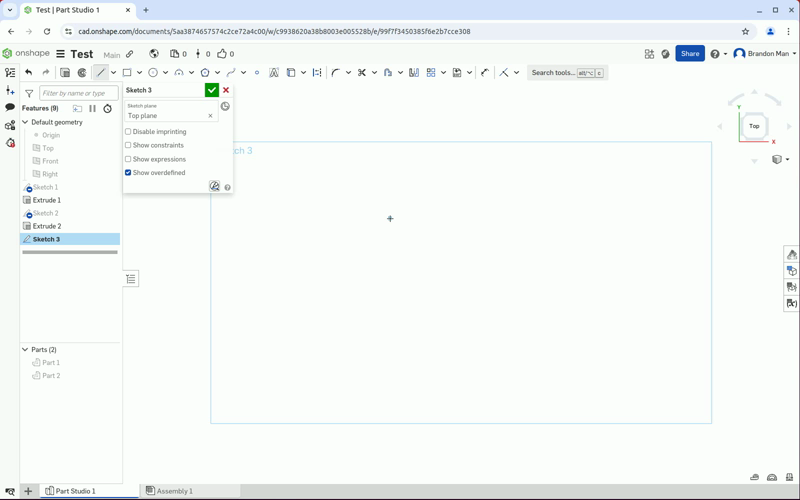
key_down(shift)
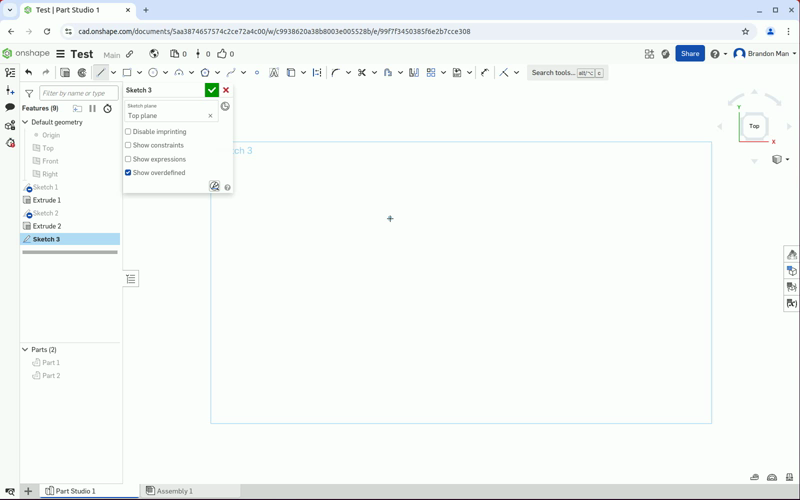
mouse_move(420, 218)
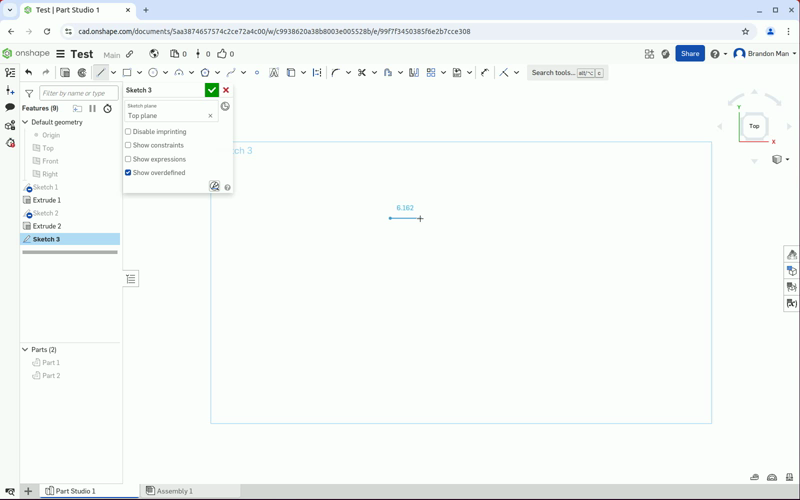
mouse_move(404, 218)
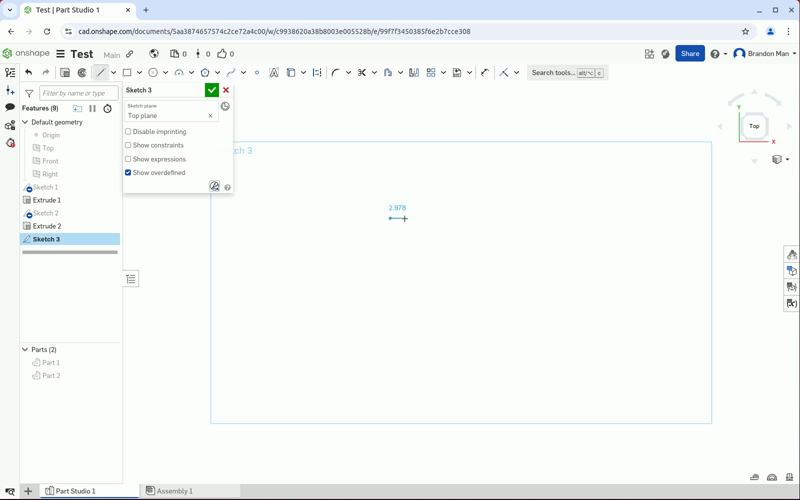
click(404, 218)
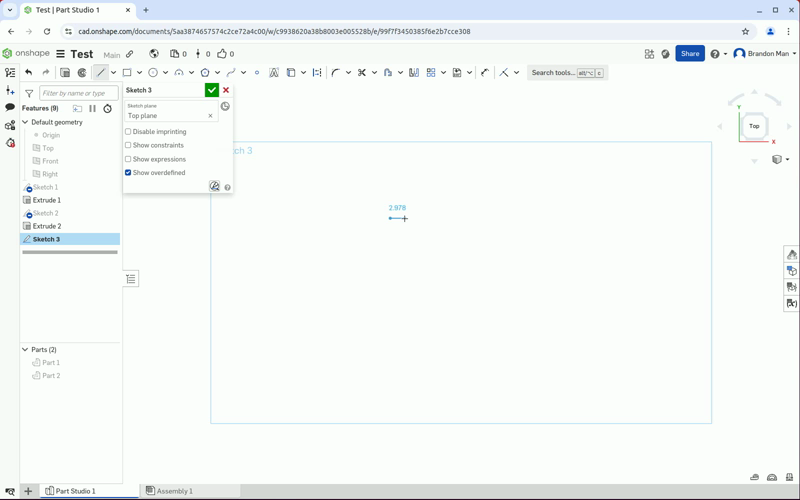
key_up(shift)
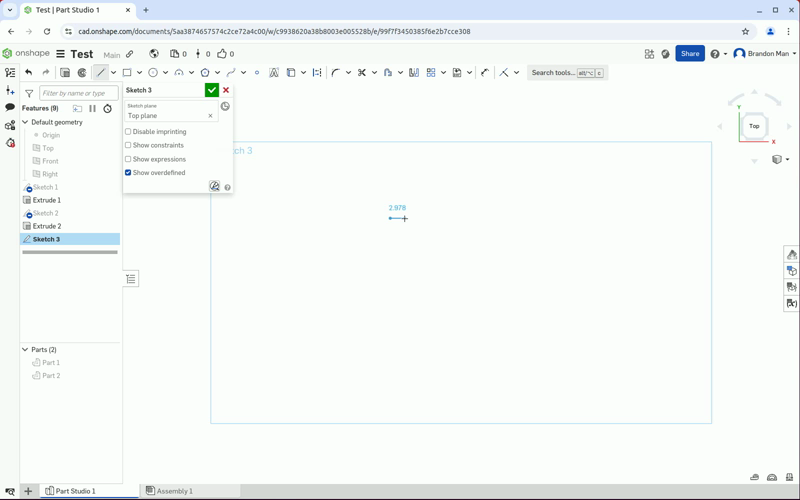
key_down(shift)
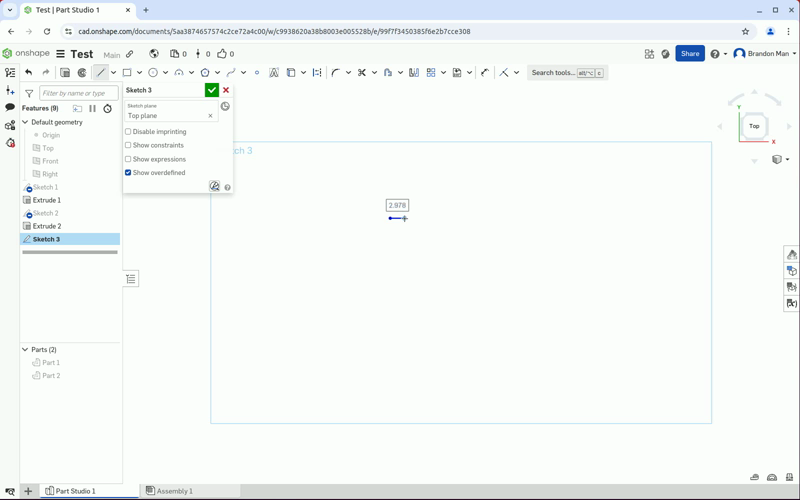
mouse_move(434, 218)
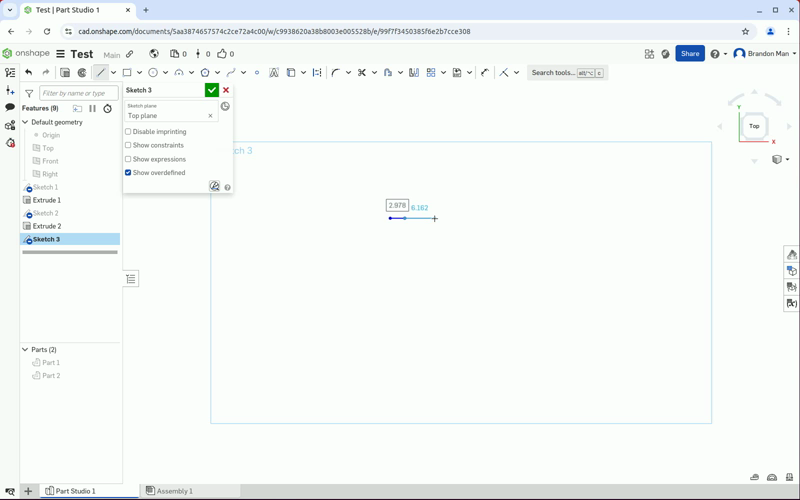
mouse_move(404, 195)
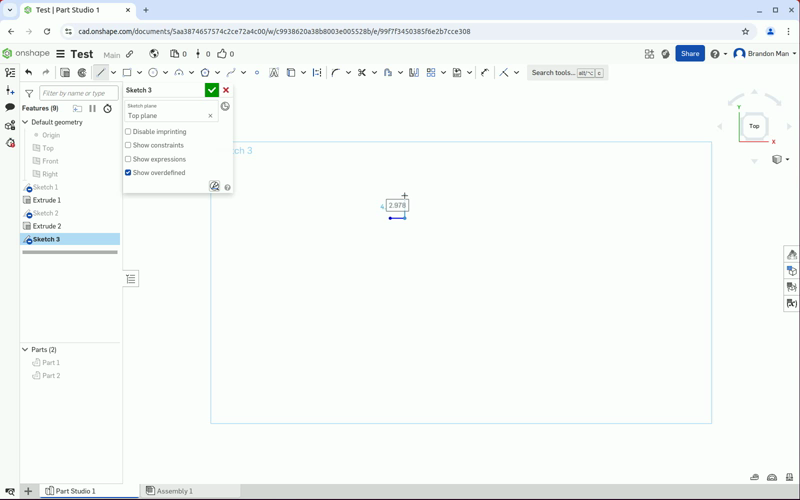
click(404, 195)
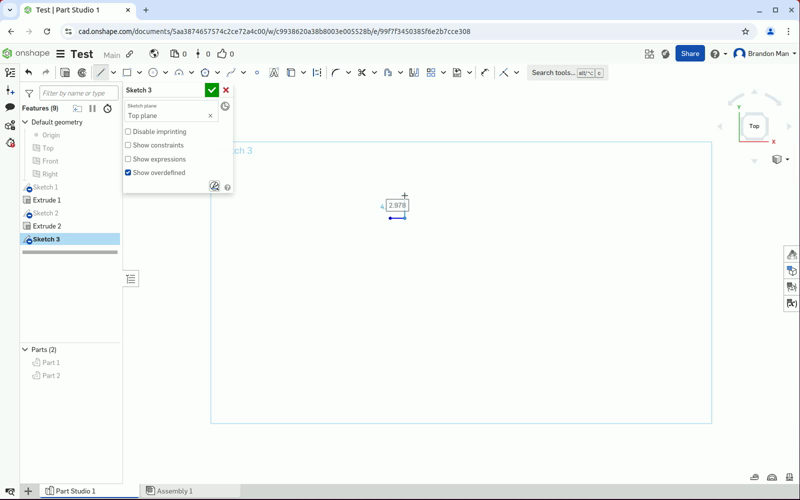
key_up(shift)
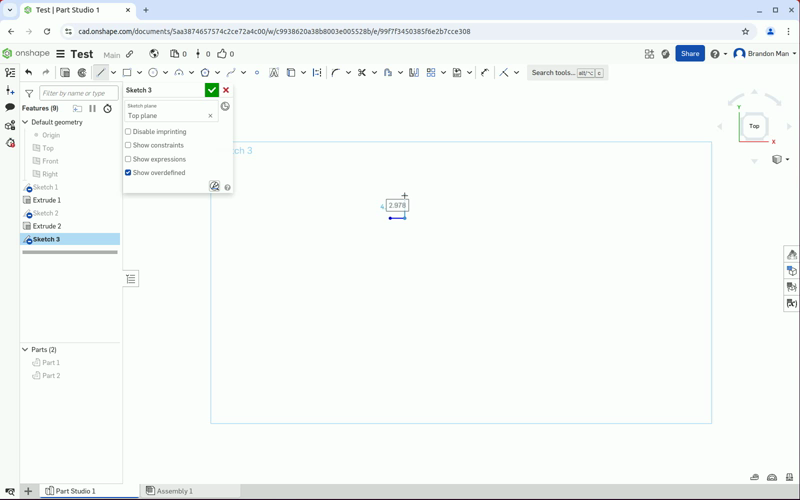
key_down(shift)
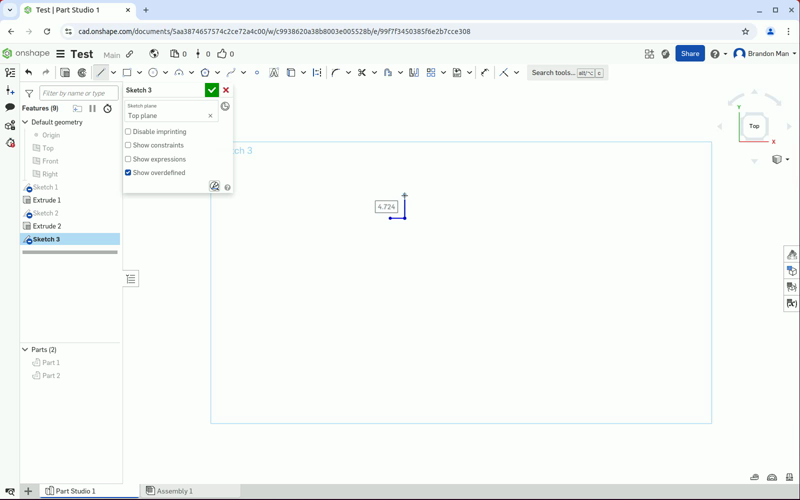
mouse_move(434, 195)
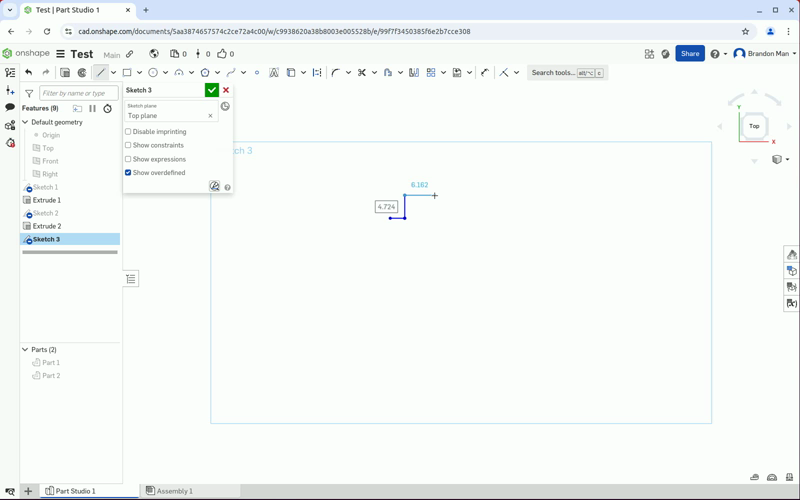
mouse_move(390, 195)
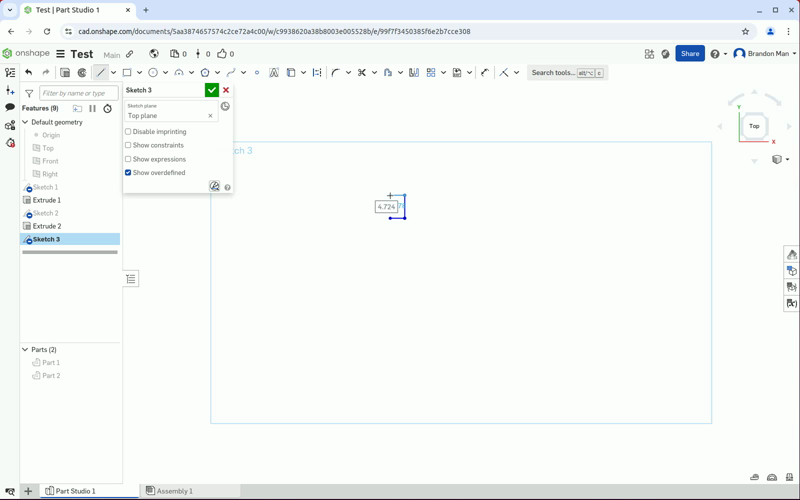
click(390, 195)
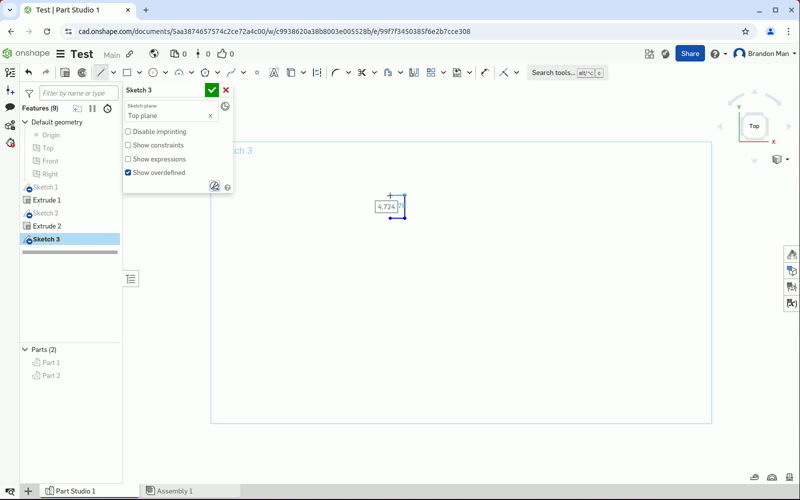
key_up(shift)
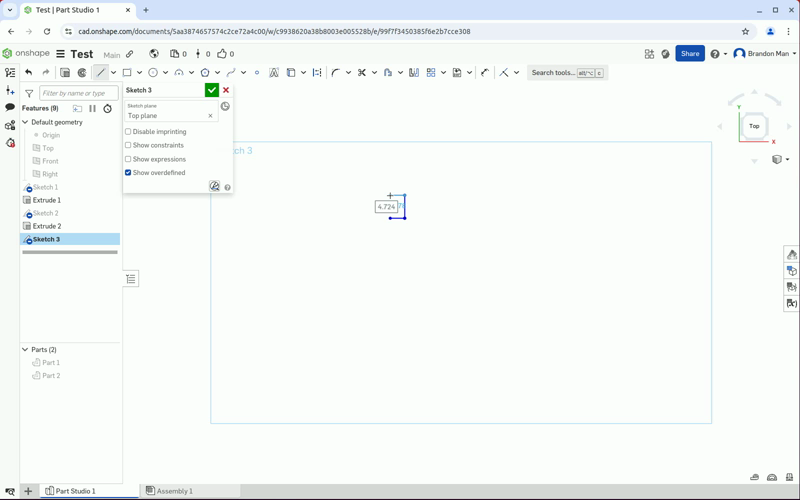
mouse_move(420, 195)
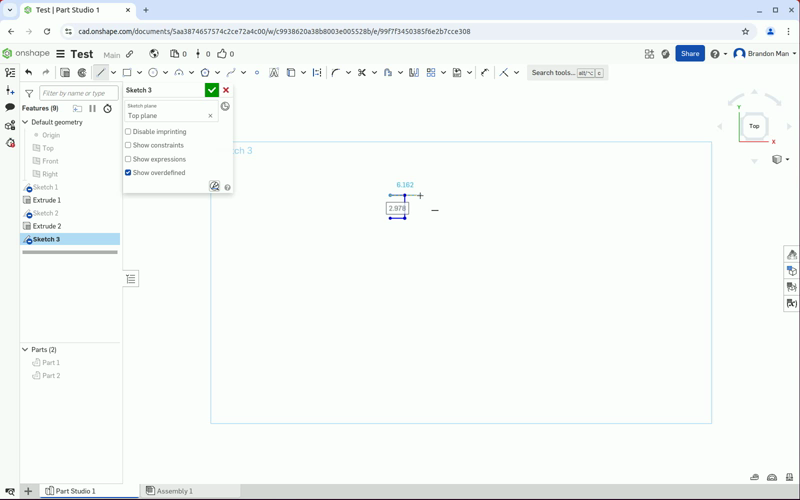
key_down(shift)
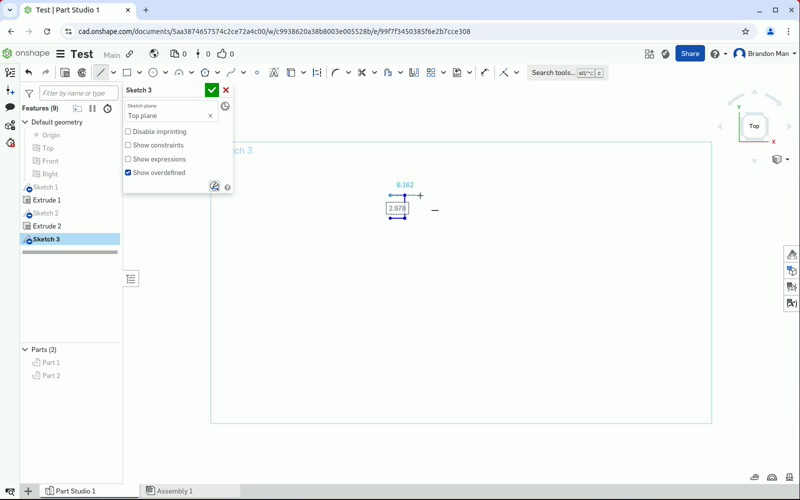
mouse_move(390, 218)
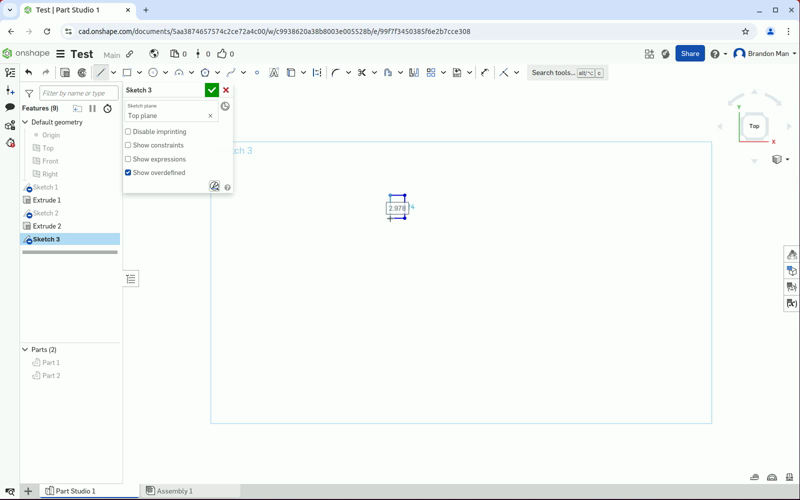
key_up(shift)
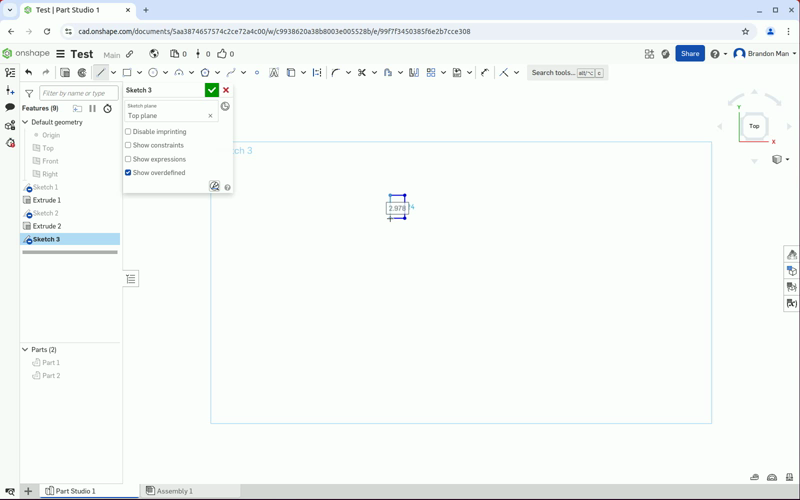
click(390, 218)
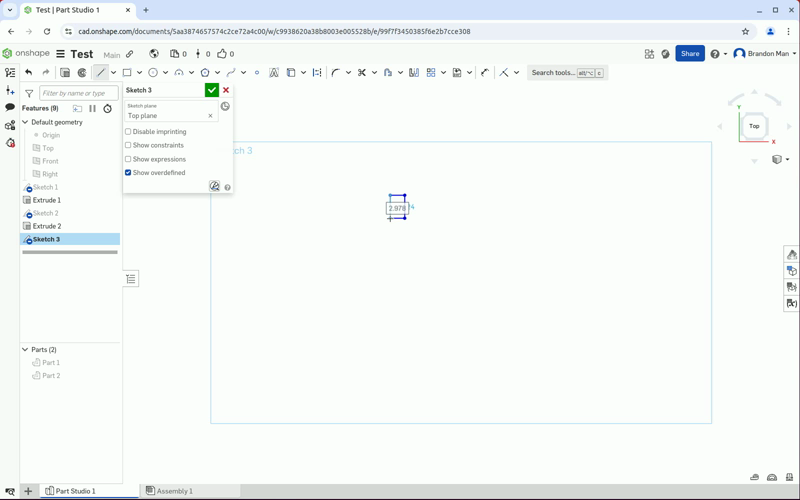
key(esc)
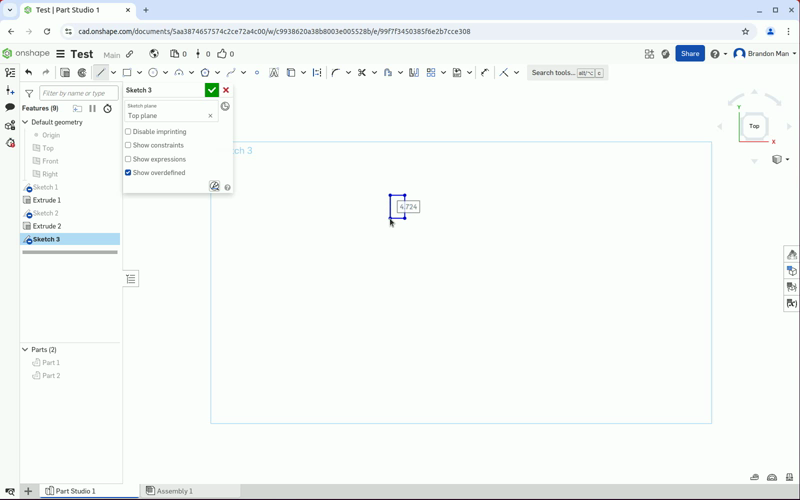
mouse_move(392, 202)
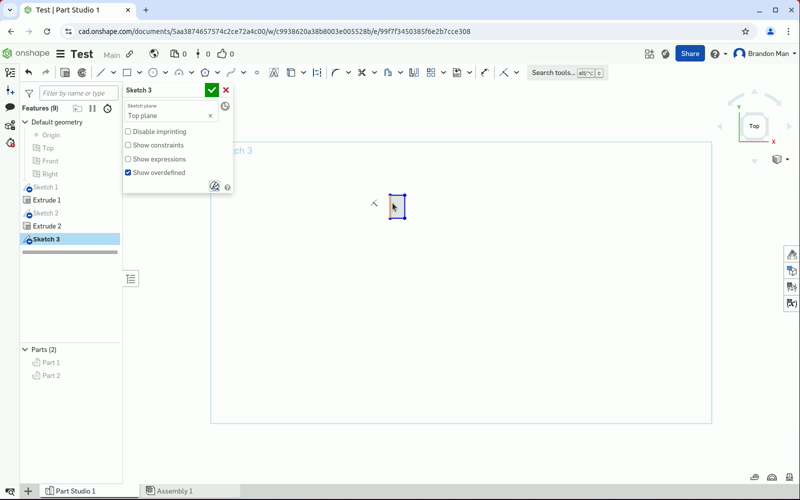
scroll(6)
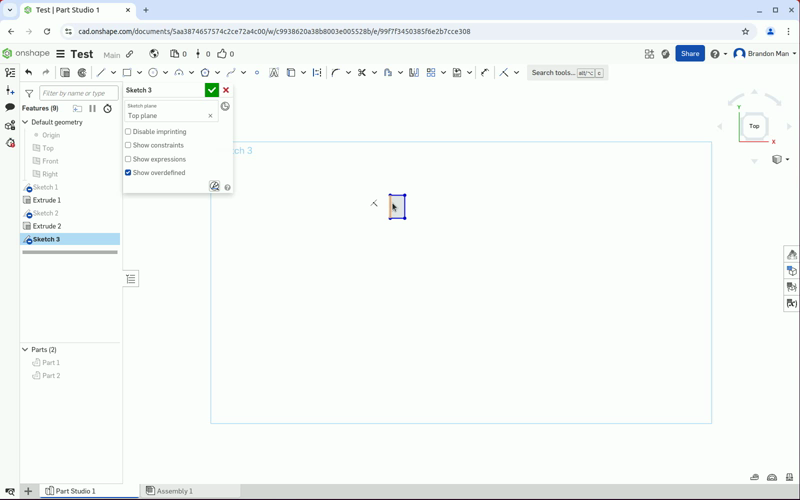
scroll(6)
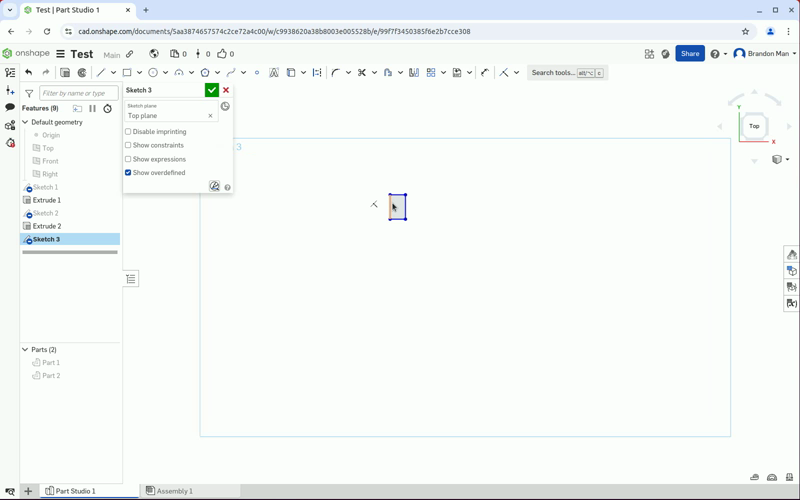
scroll(6)
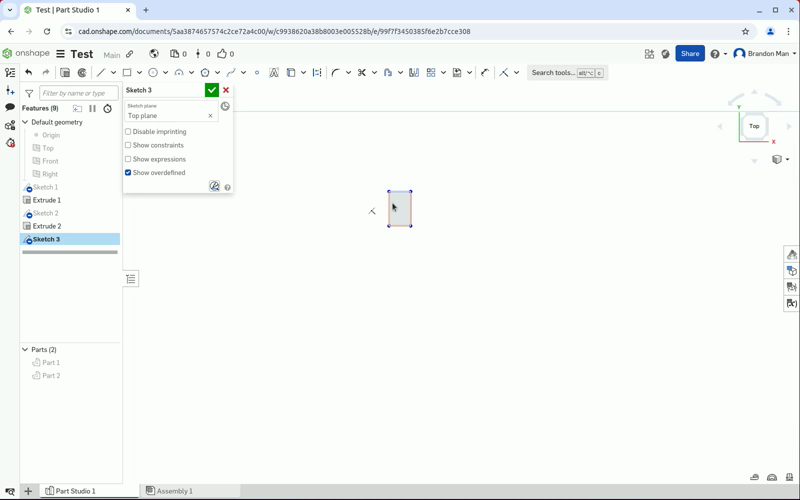
scroll(6)
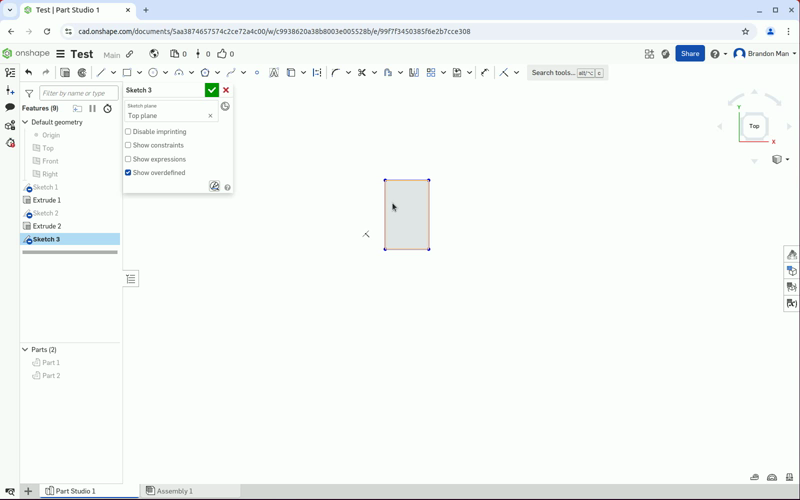
scroll(6)
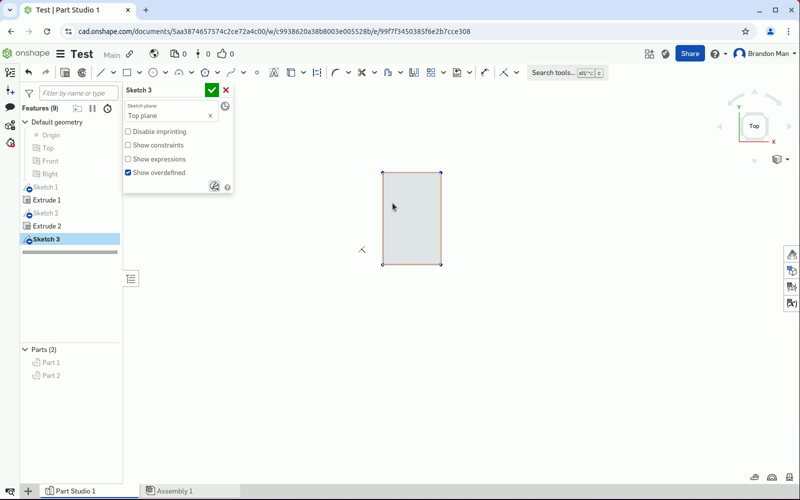
scroll(6)
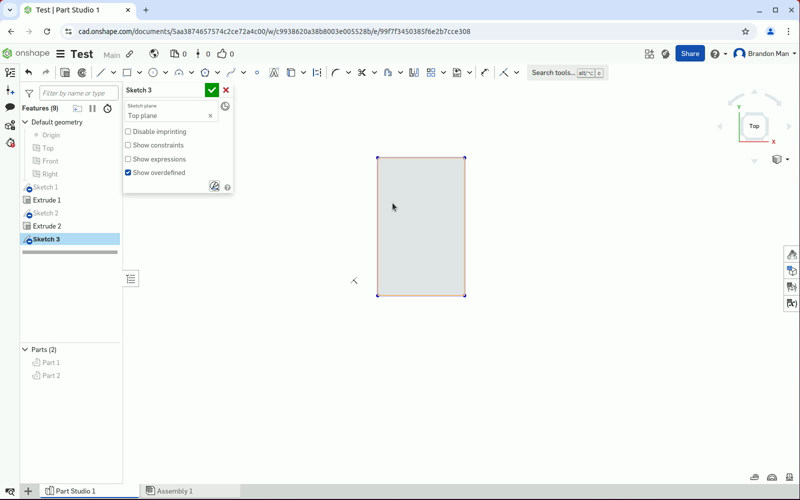
scroll(6)
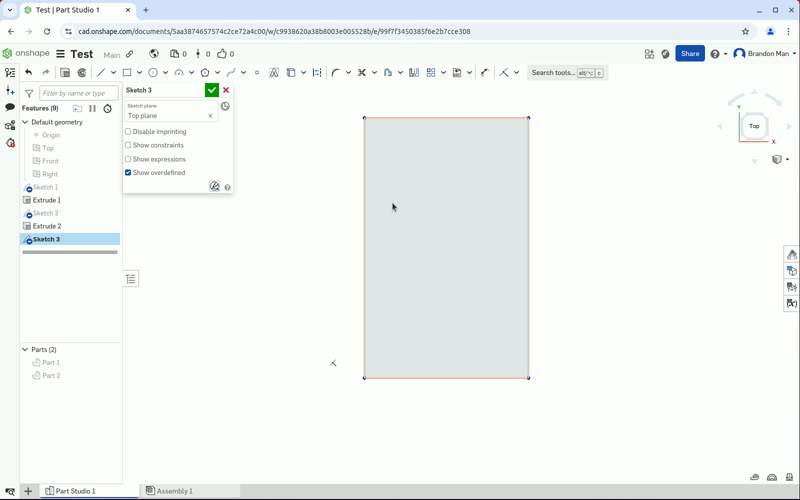
click(392, 202)
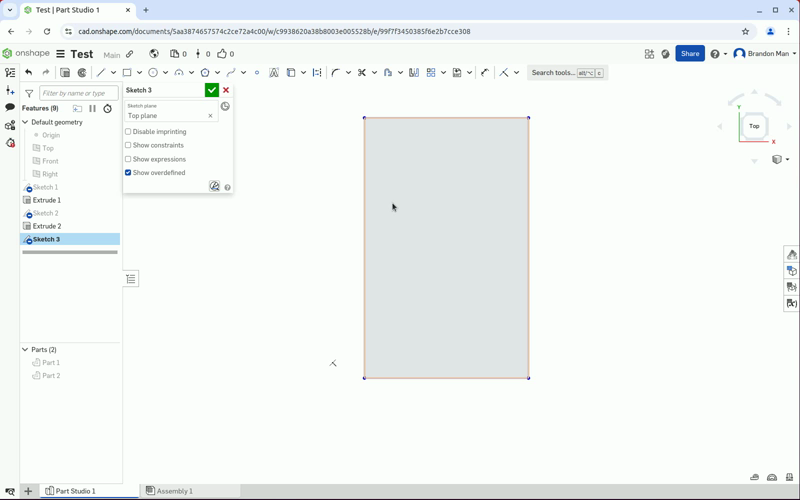
scroll(-6)
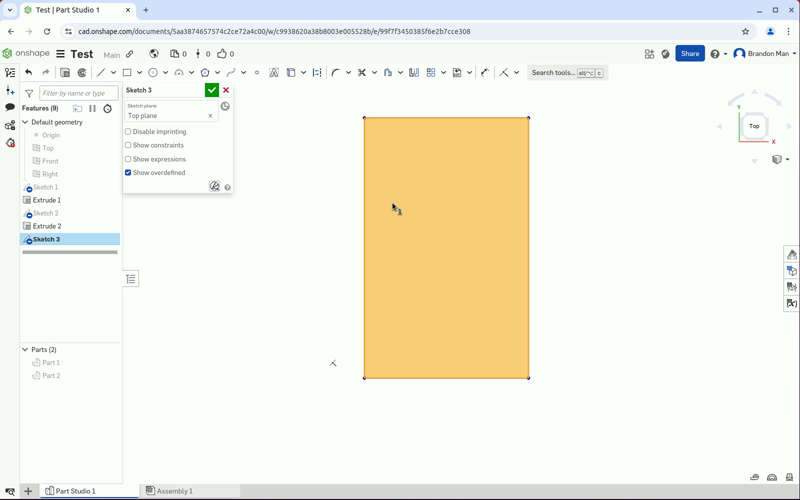
scroll(-6)
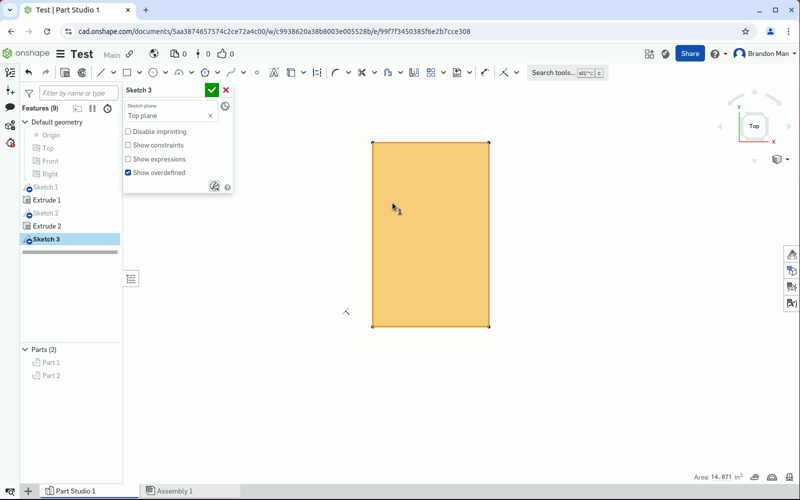
scroll(-6)
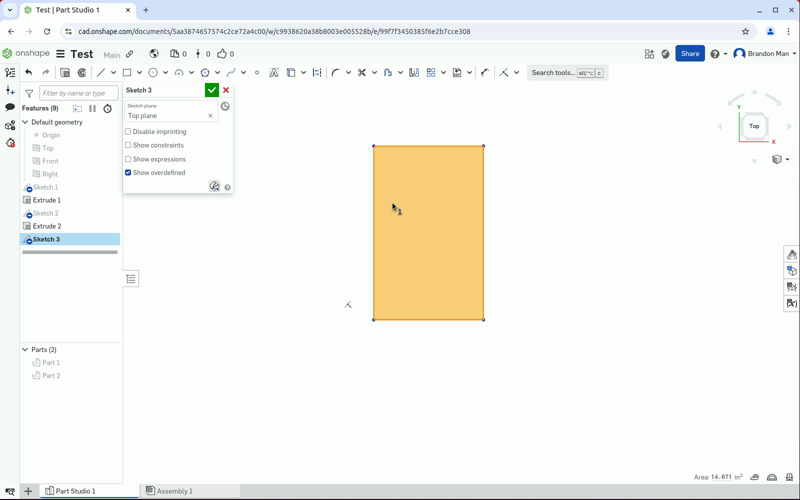
scroll(-6)
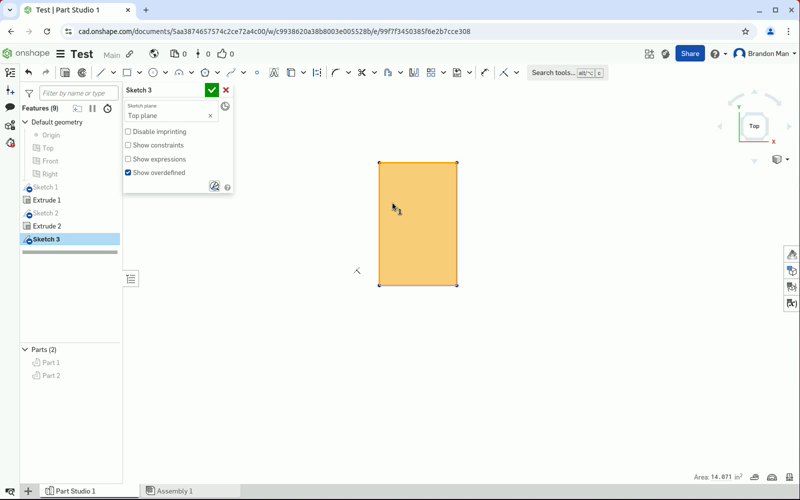
scroll(-6)
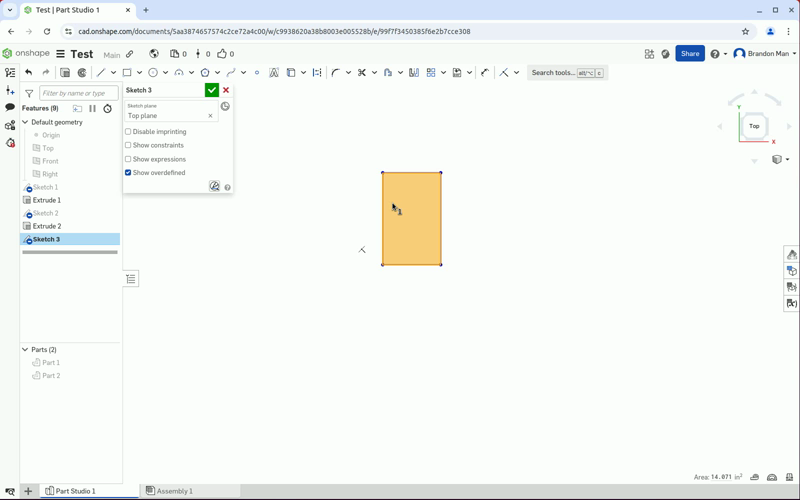
scroll(-6)
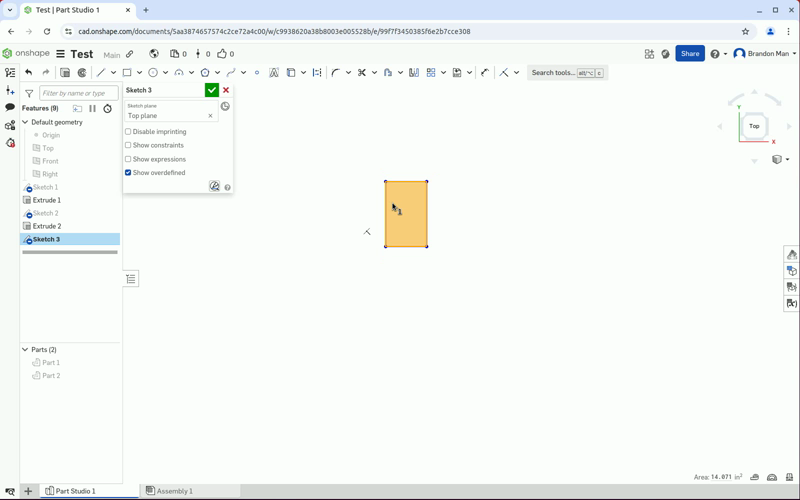
scroll(-6)
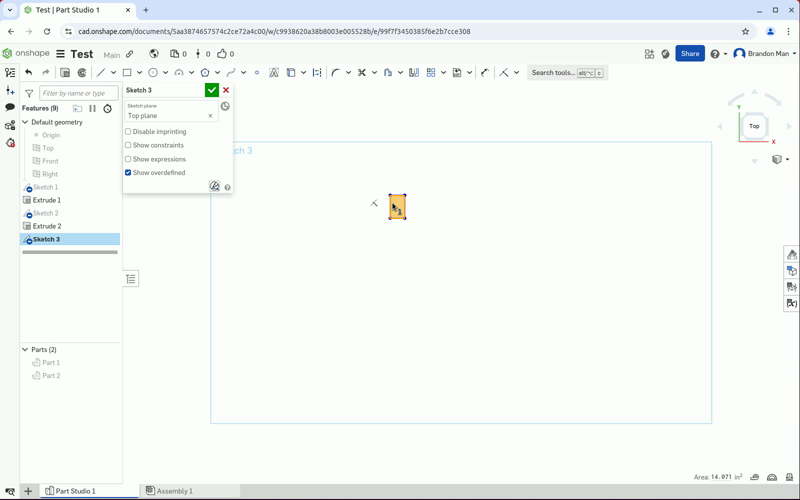
mouse_move(73, 352)
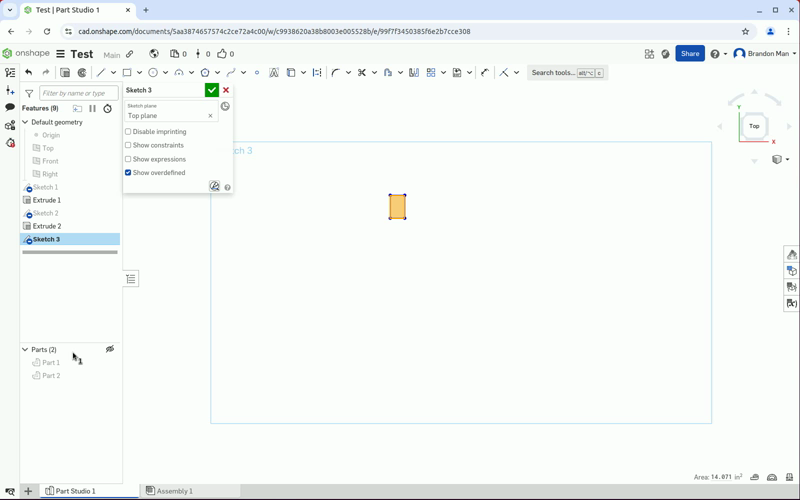
key(shift+y)
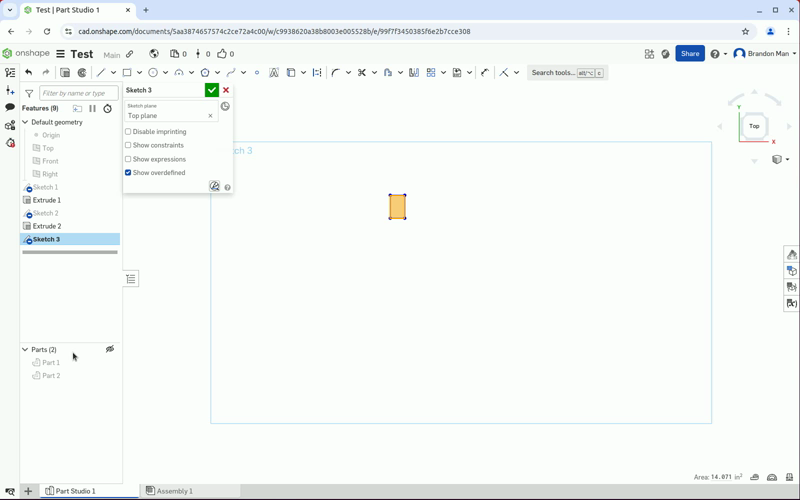
key(shift+e)
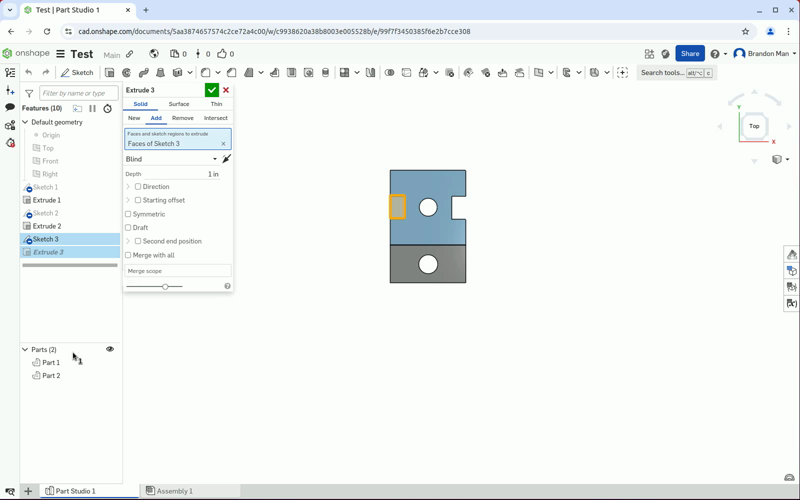
mouse_move(143, 106)
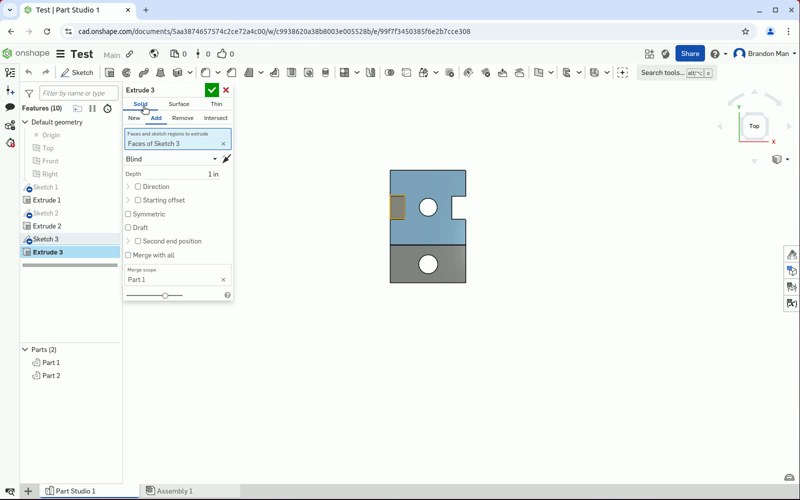
click(143, 106)
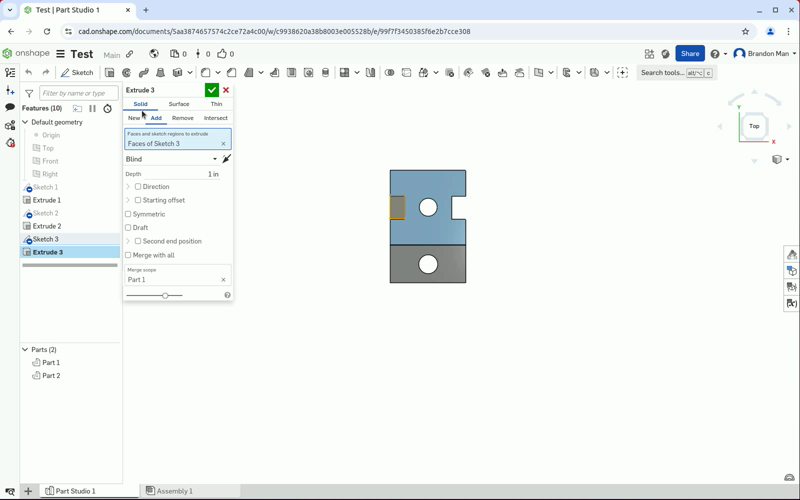
mouse_move(137, 120)
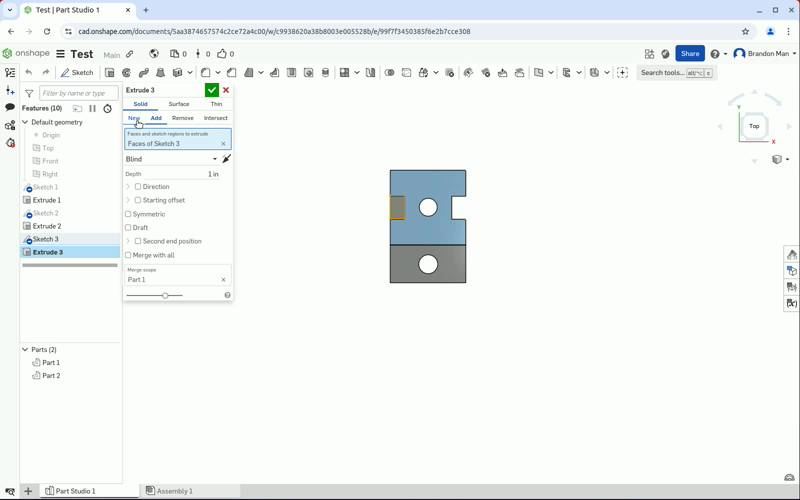
click(137, 120)
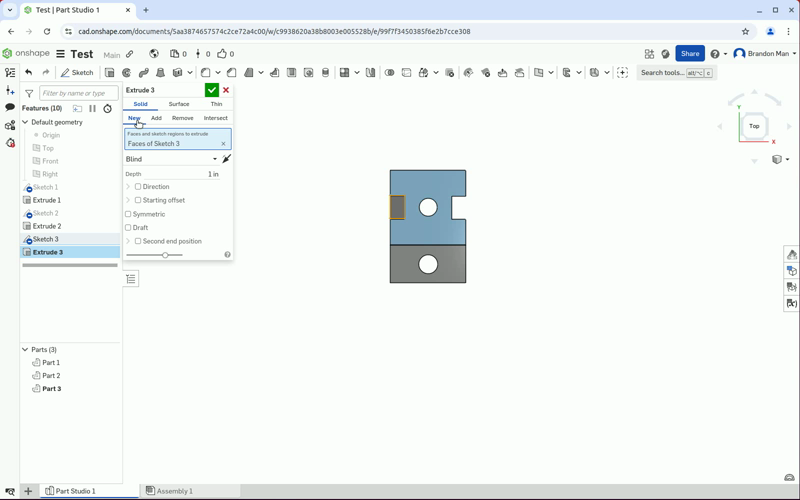
key(tab, 4)
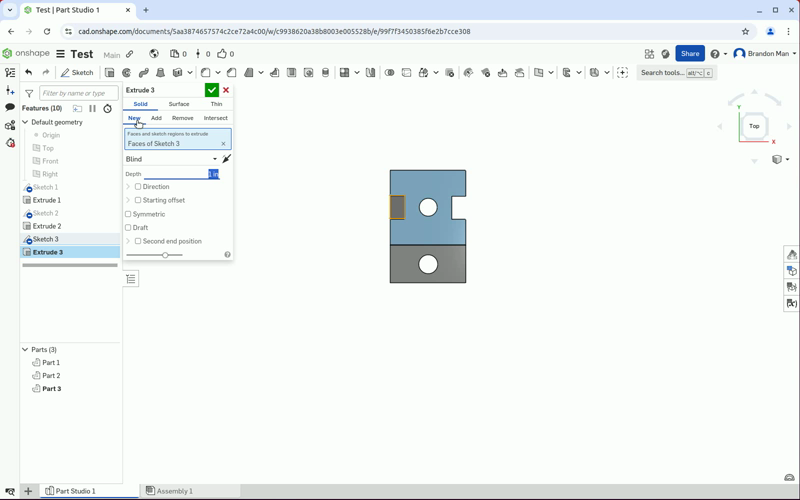
text(7.703)
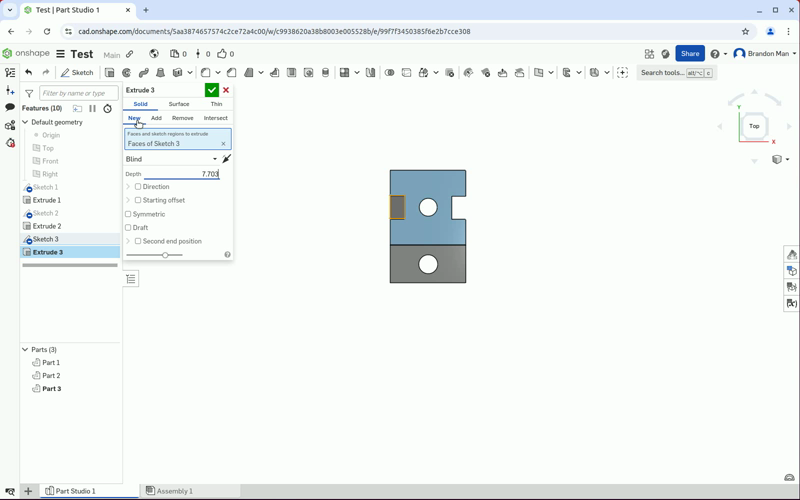
key(enter)
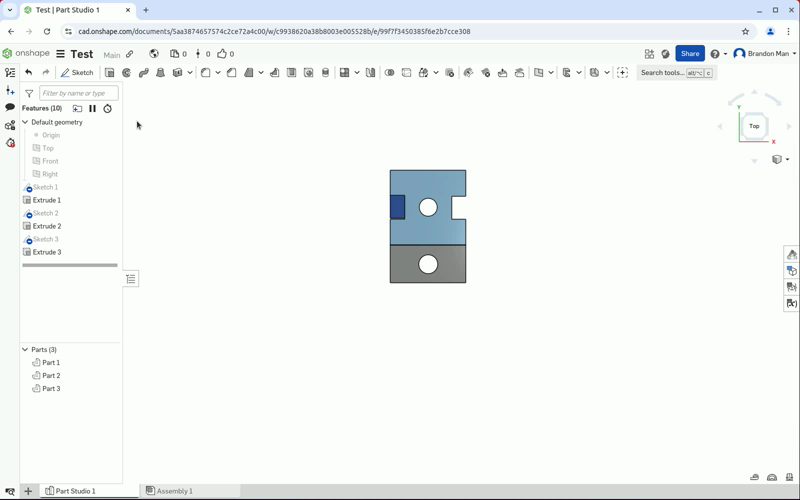
key(shift+h)
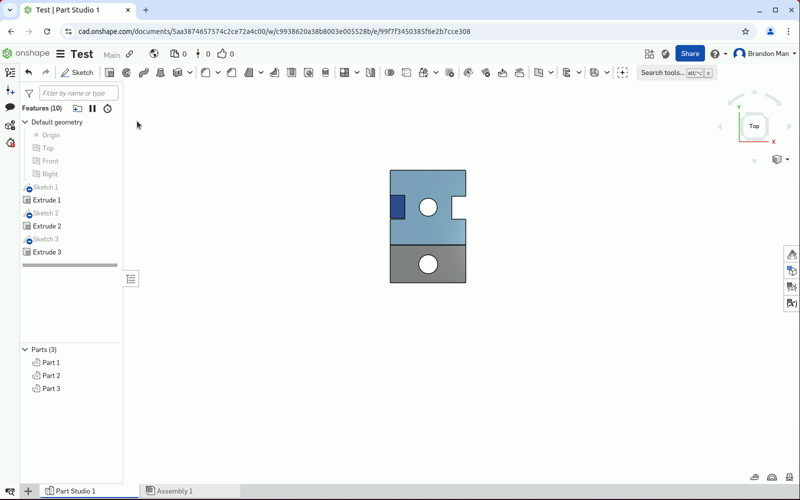
key(shift+h)
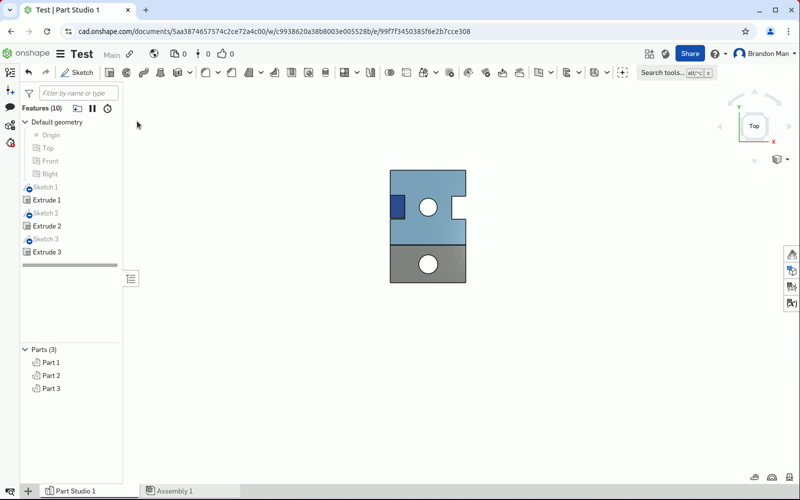
mouse_move(73, 189)
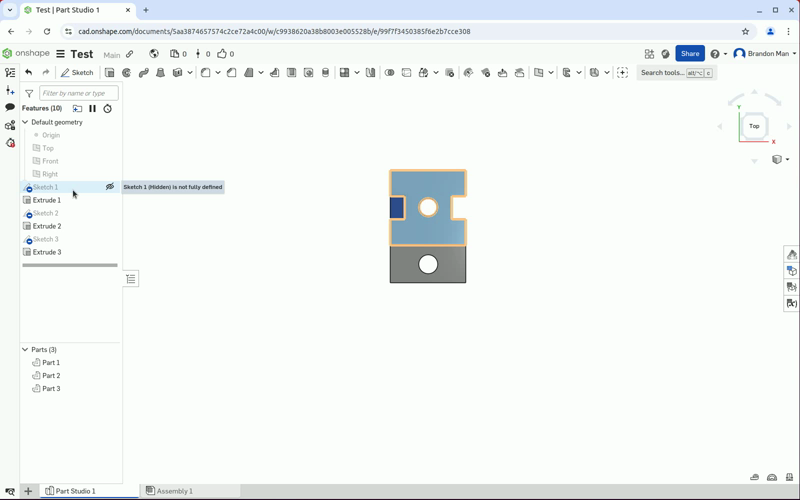
click(73, 189)
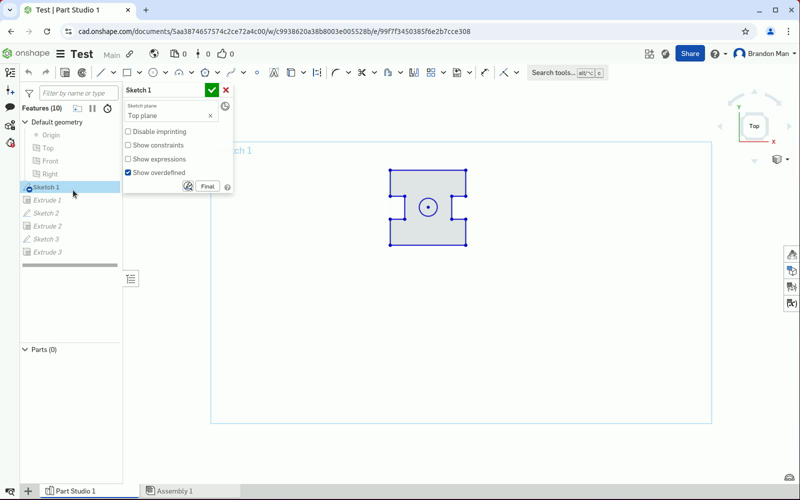
mouse_move(229, 92)
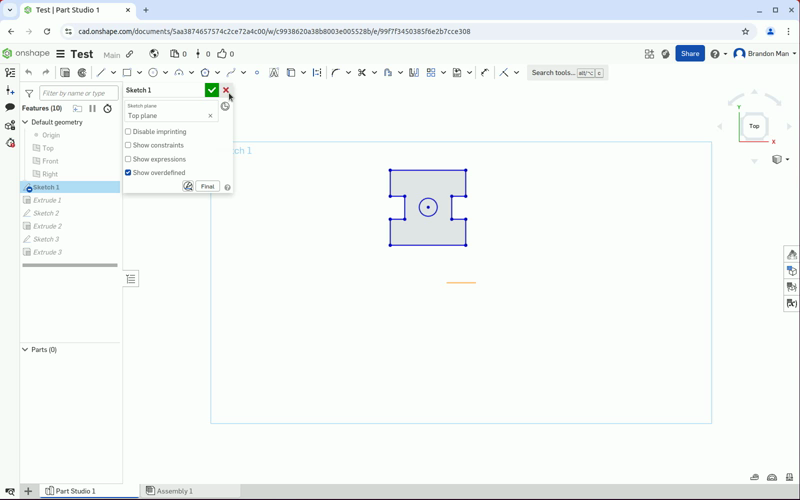
click(229, 92)
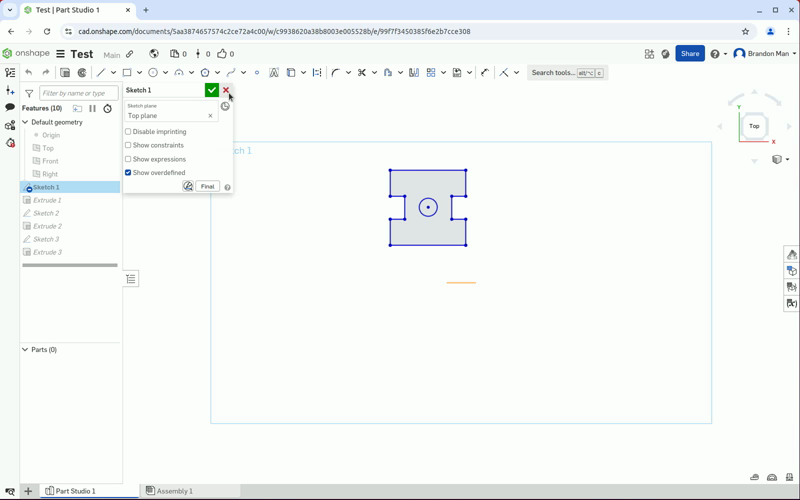
key(shift+s)
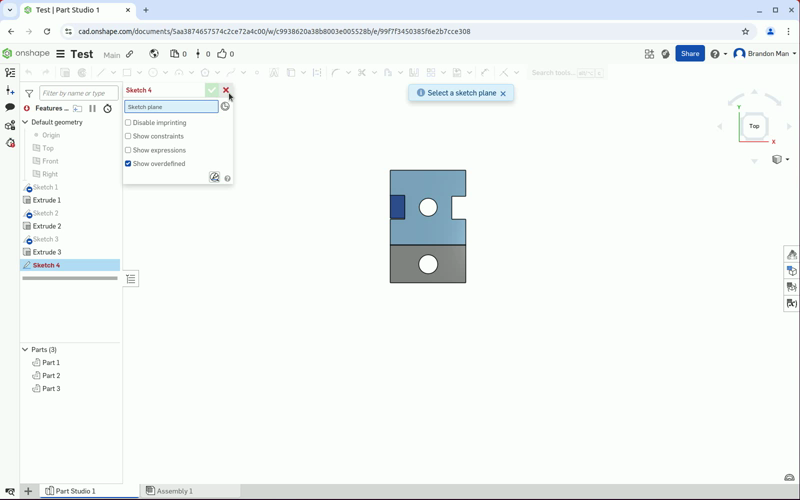
mouse_move(73, 150)
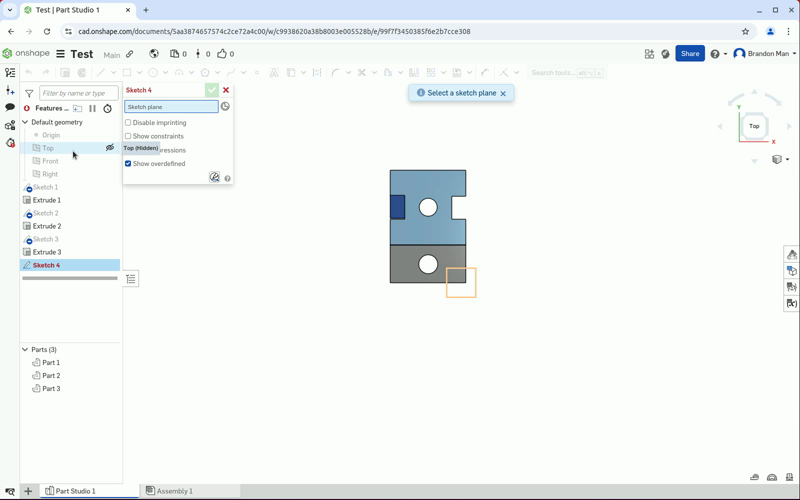
click(73, 150)
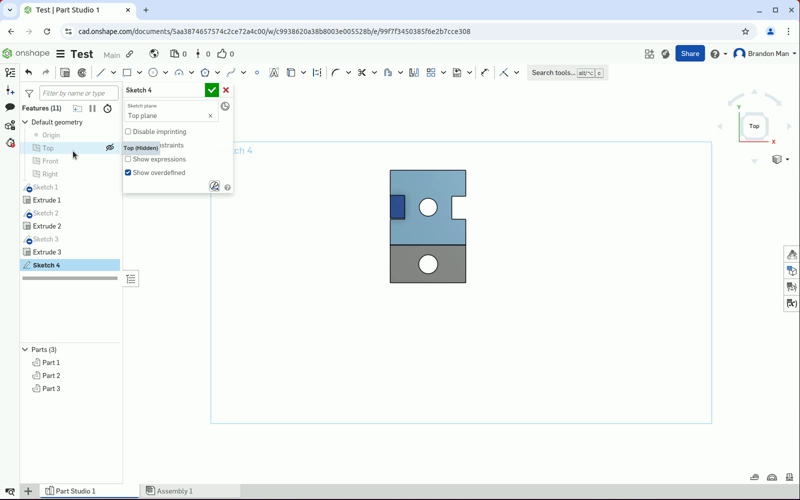
mouse_move(73, 352)
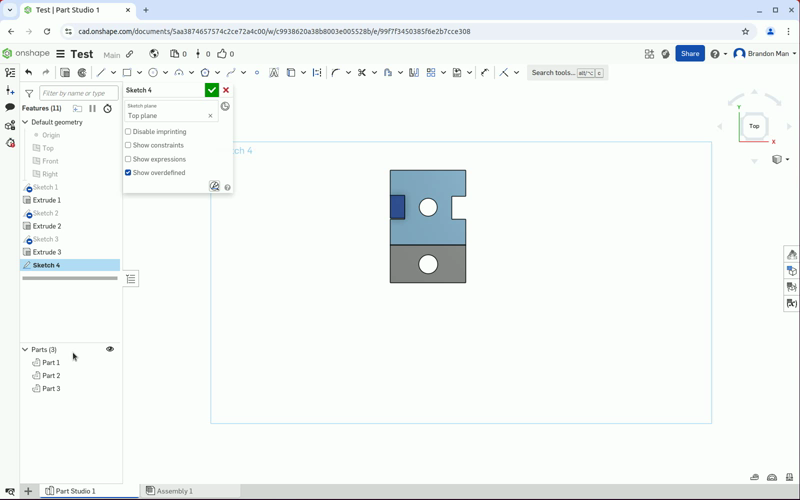
key(y)
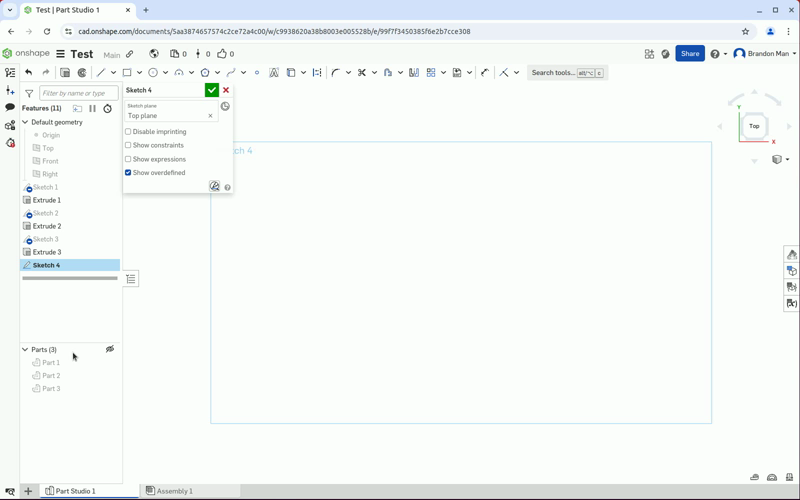
key(l)
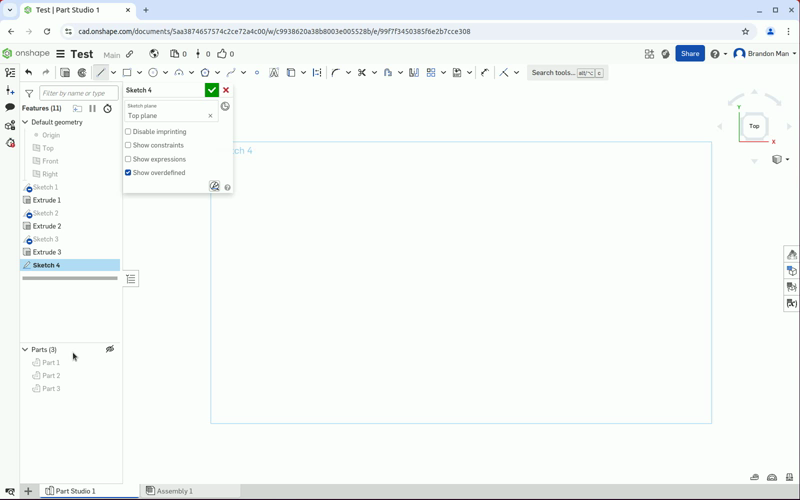
key_down(shift)
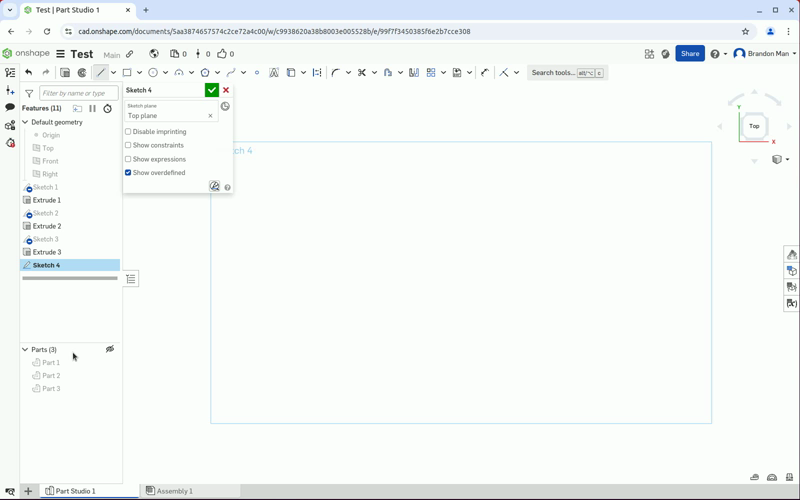
mouse_move(451, 218)
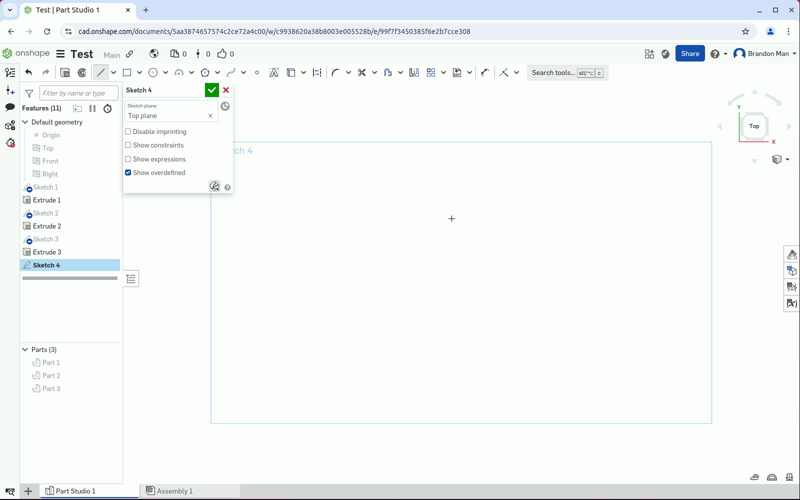
click(451, 218)
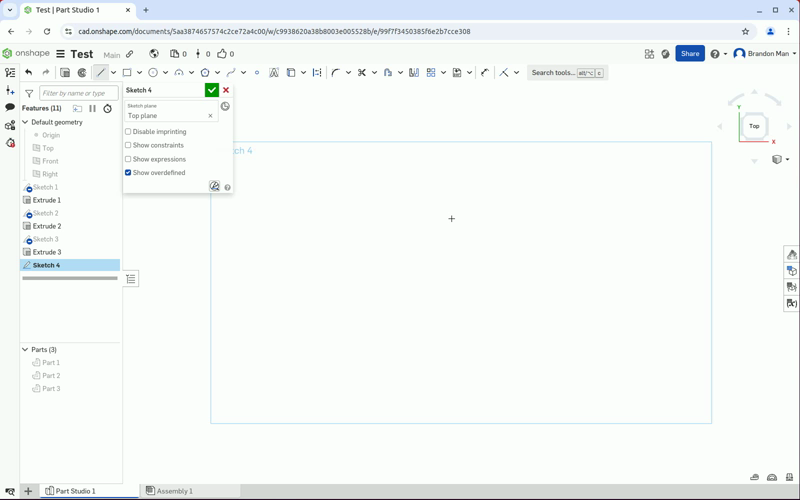
key_up(shift)
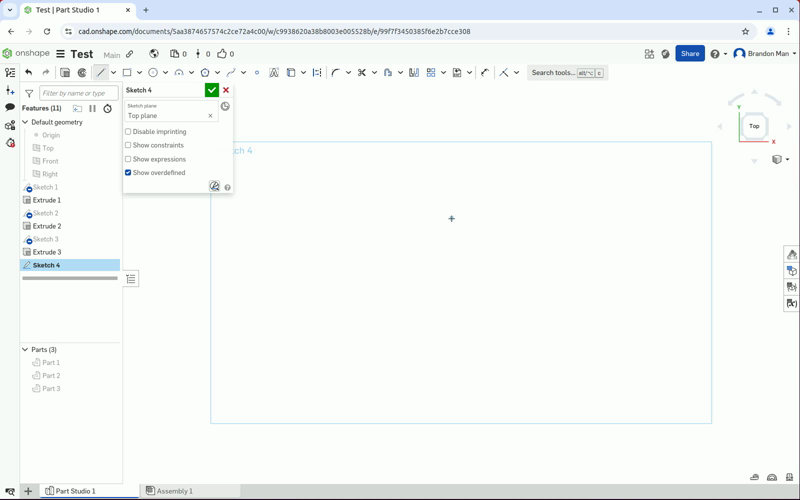
key_down(shift)
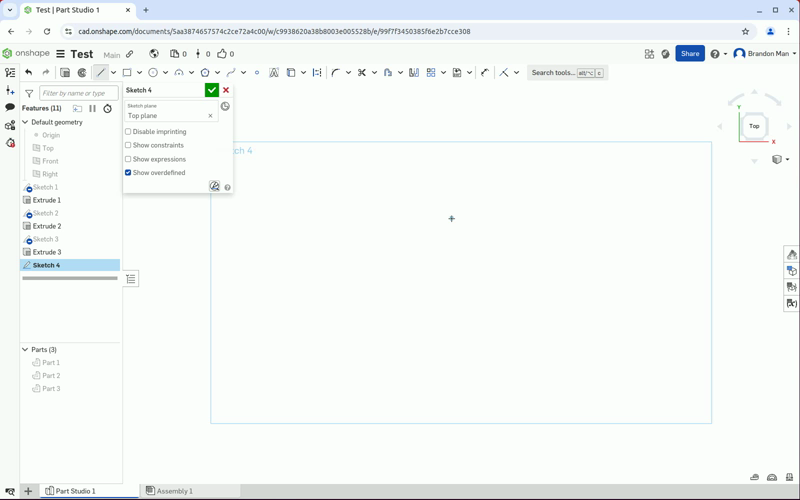
mouse_move(481, 218)
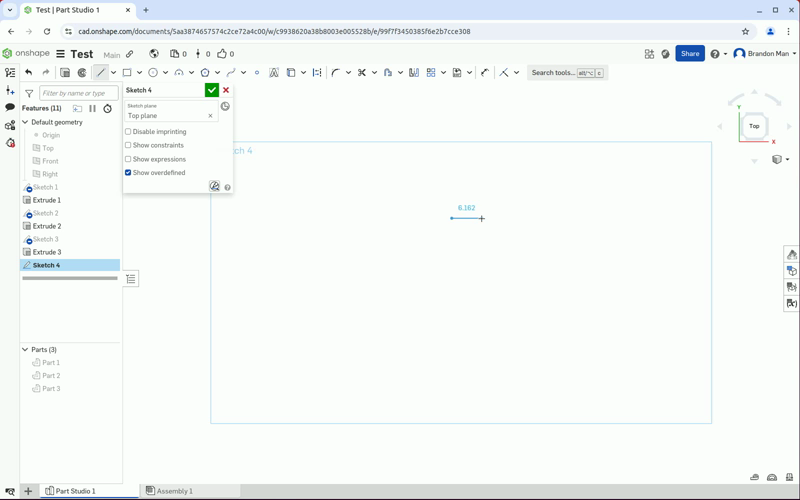
mouse_move(466, 218)
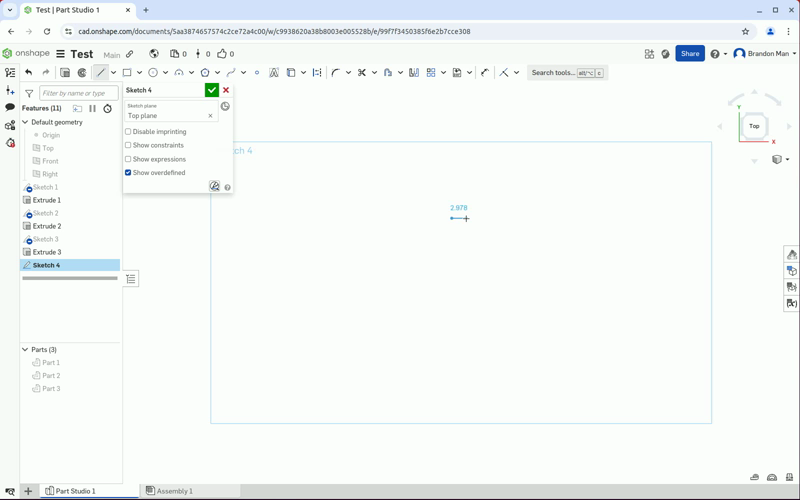
click(466, 218)
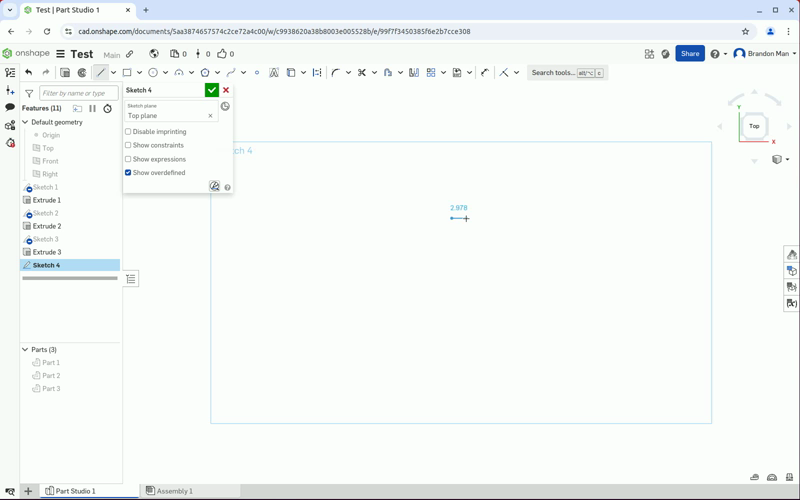
key_up(shift)
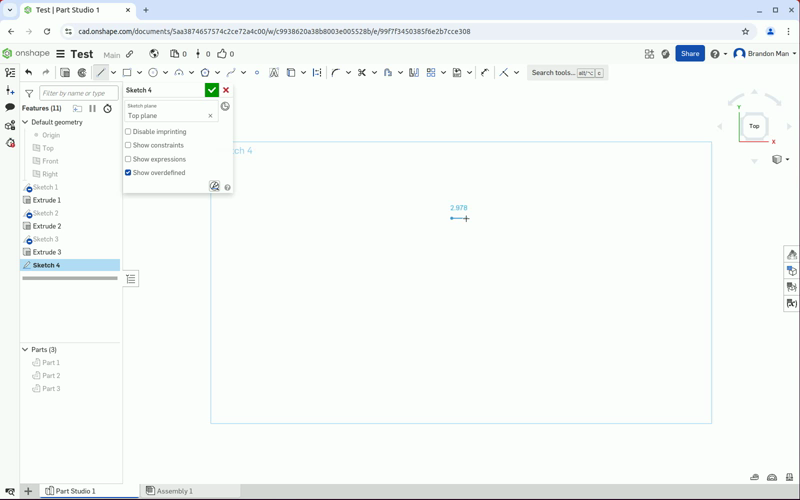
key_down(shift)
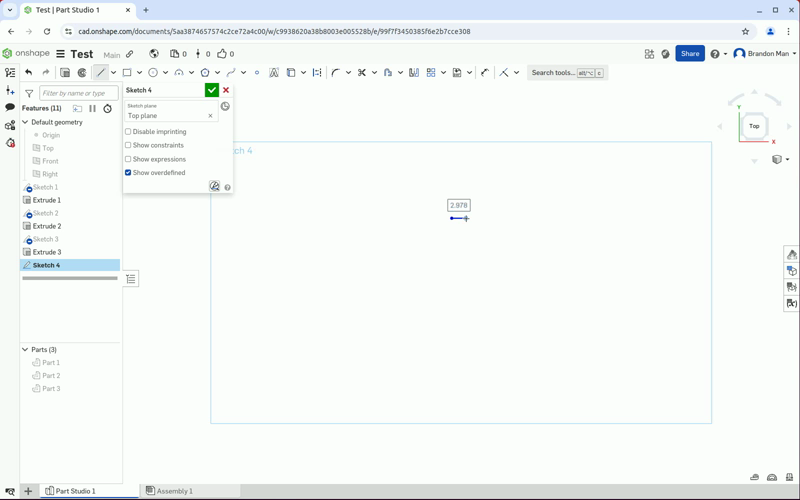
mouse_move(496, 218)
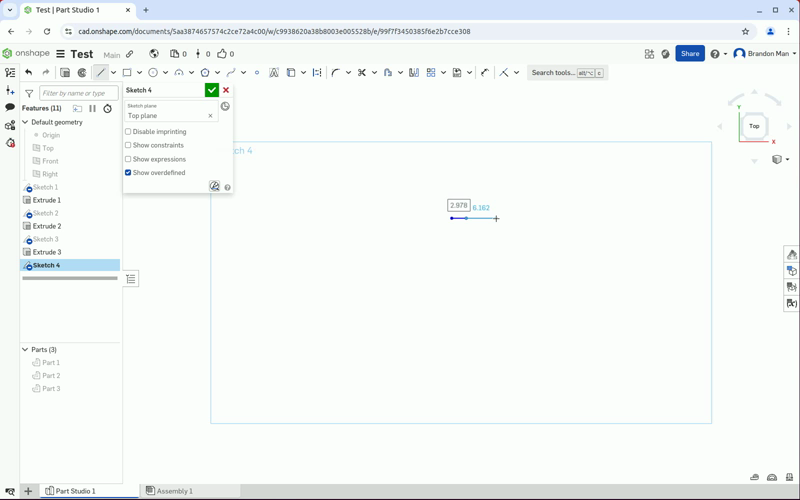
mouse_move(466, 195)
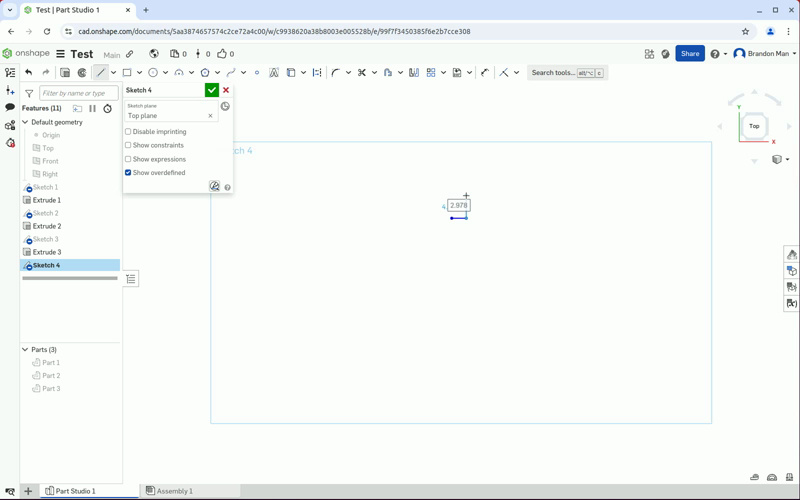
click(466, 195)
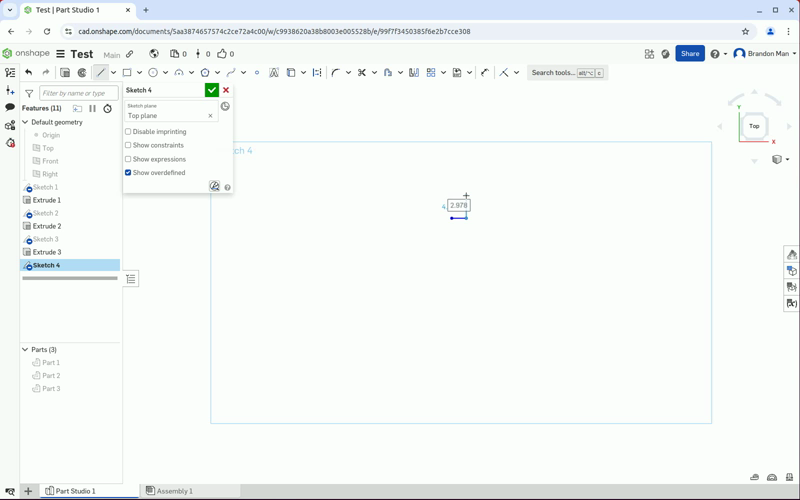
key_up(shift)
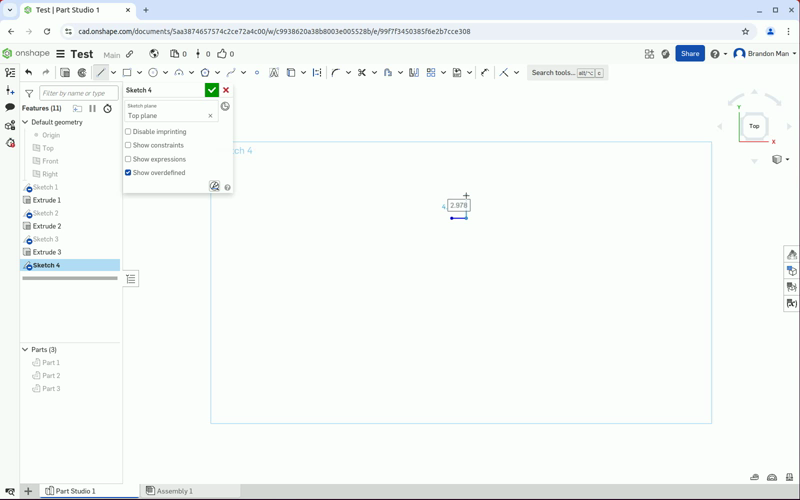
key_down(shift)
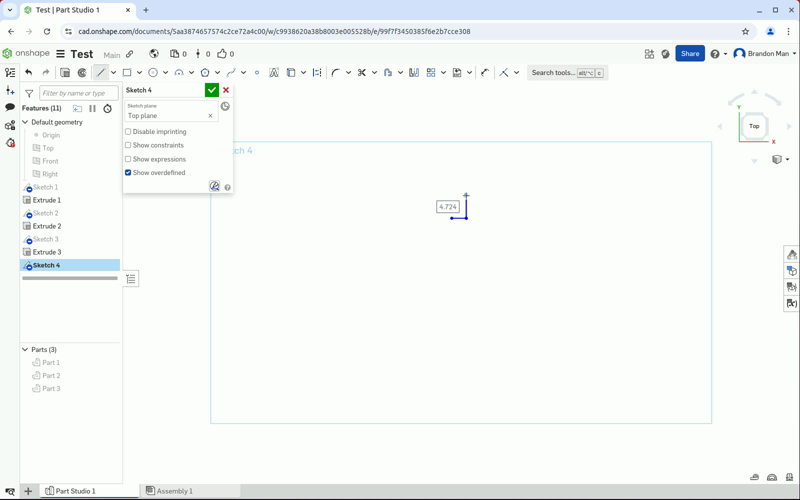
mouse_move(496, 195)
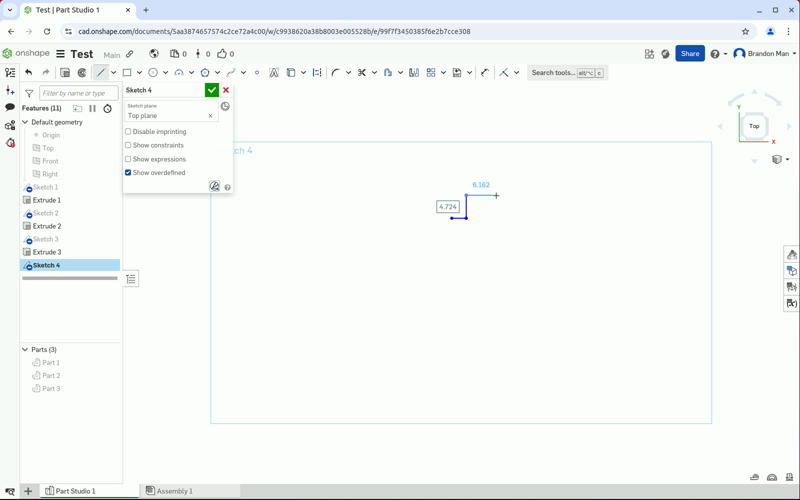
mouse_move(451, 195)
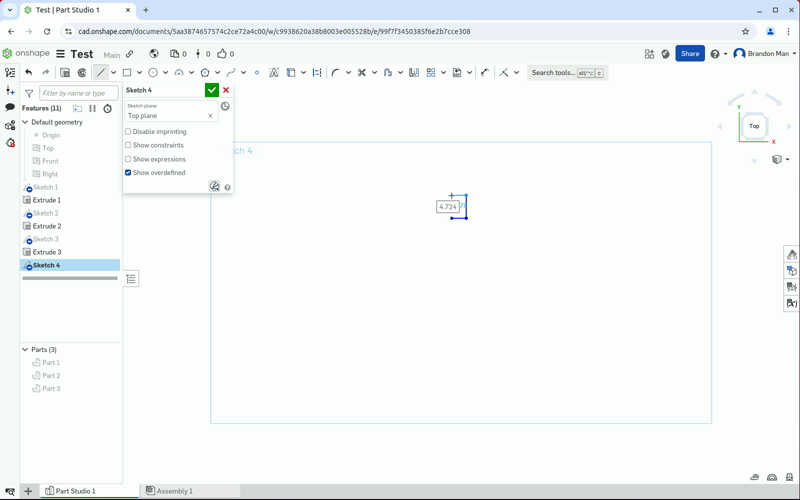
click(451, 195)
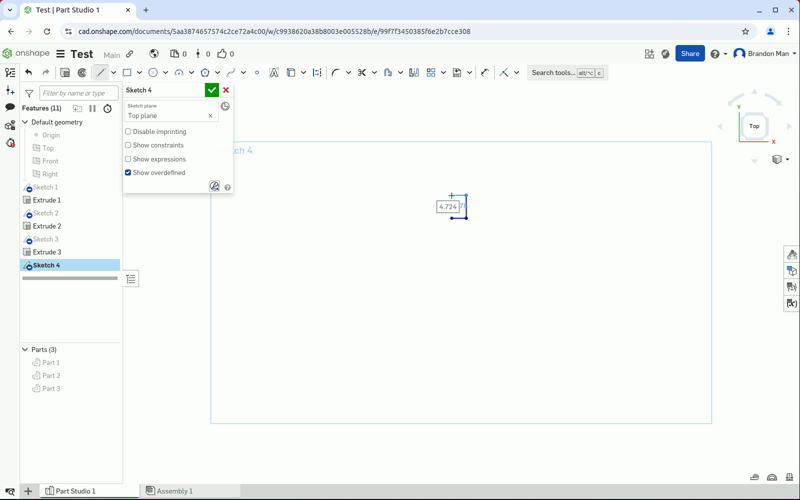
key_up(shift)
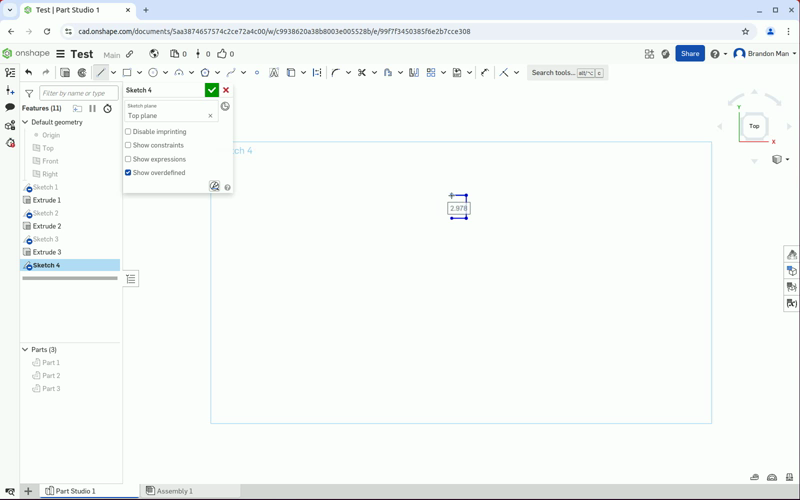
mouse_move(481, 195)
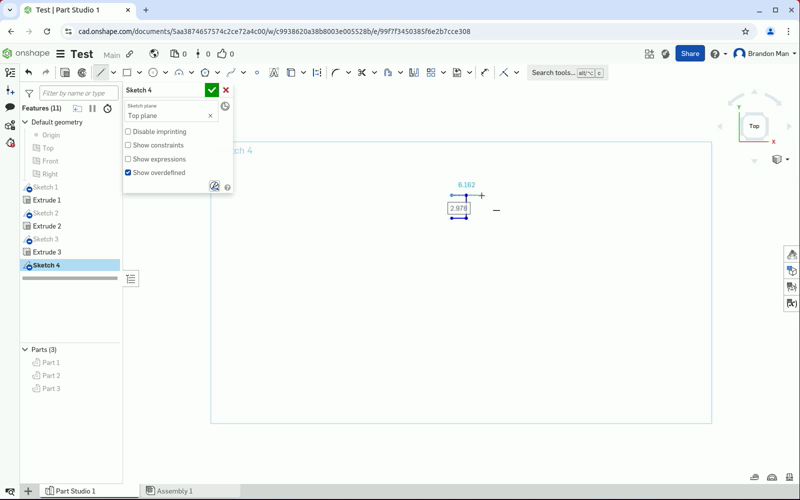
key_down(shift)
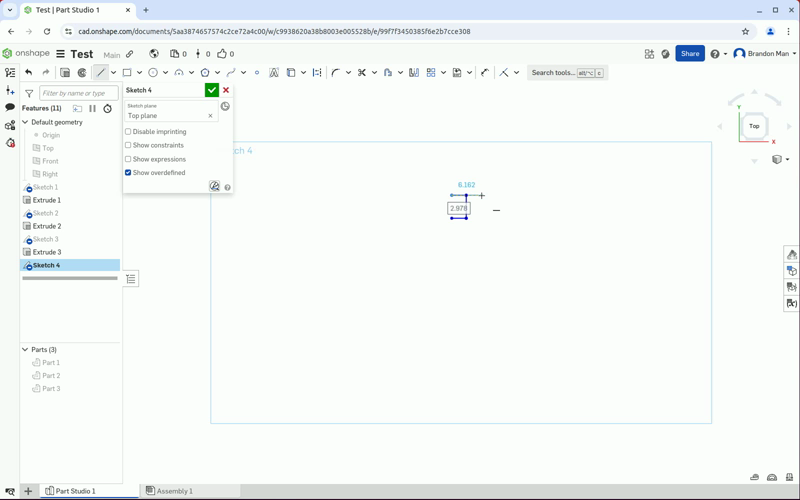
mouse_move(451, 218)
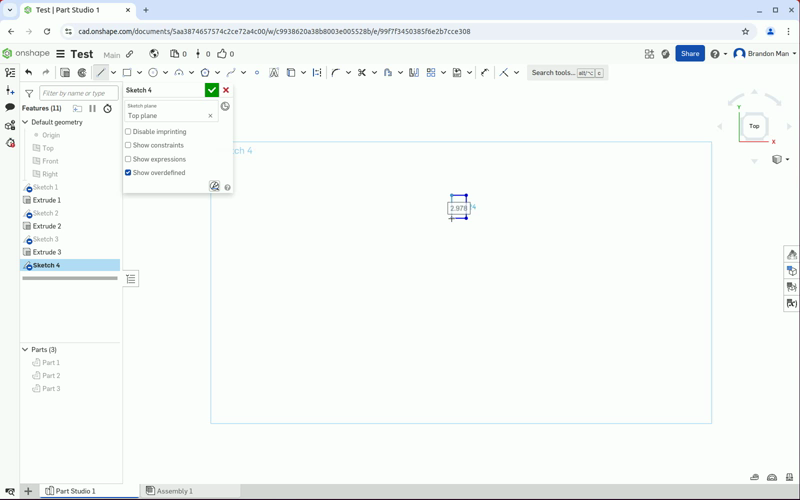
key_up(shift)
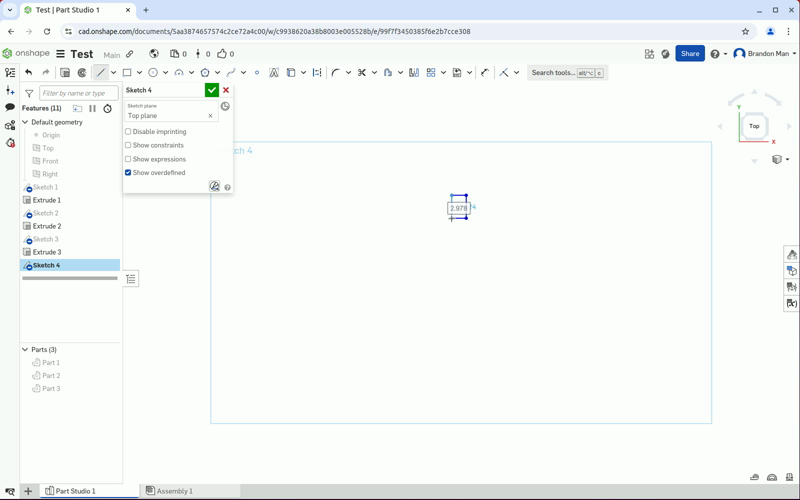
click(451, 218)
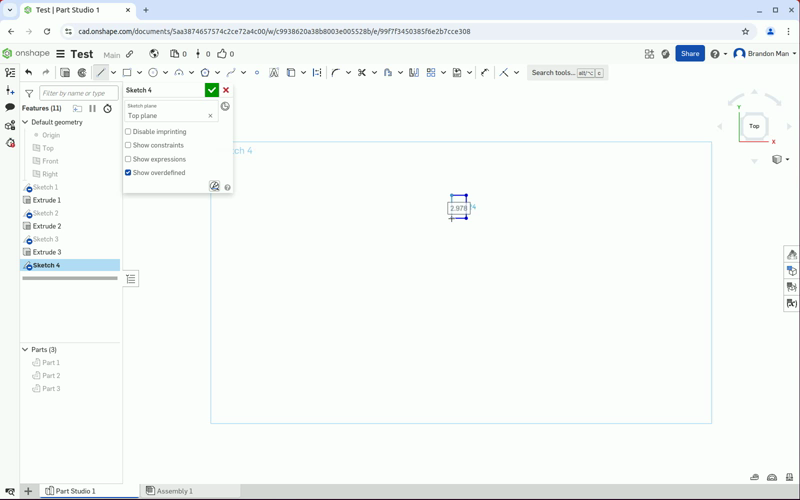
key(esc)
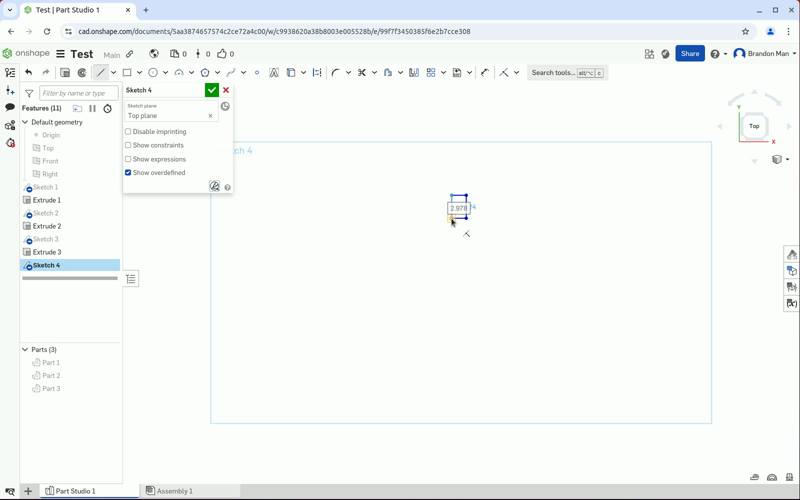
mouse_move(461, 217)
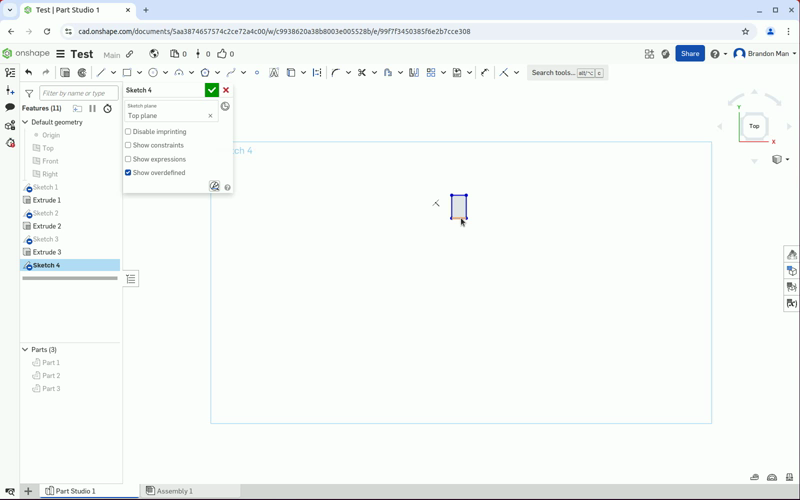
scroll(6)
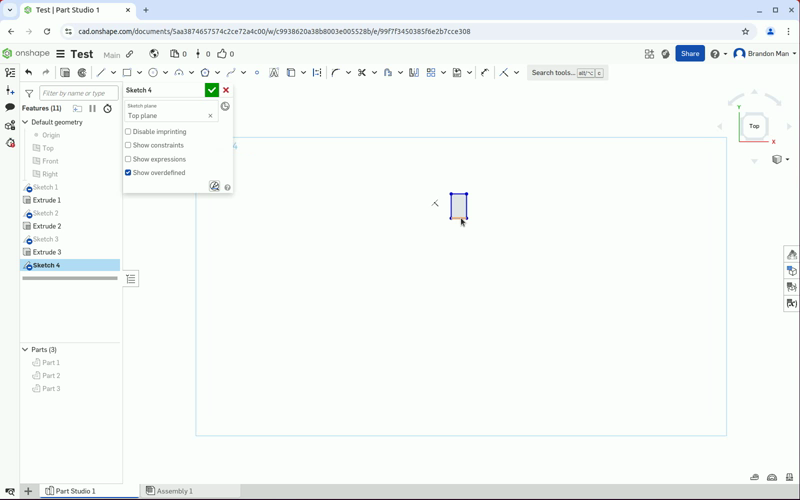
scroll(6)
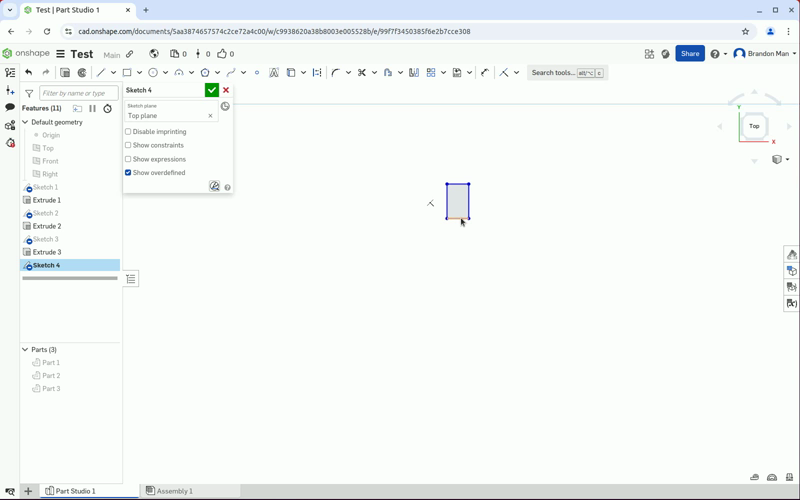
scroll(6)
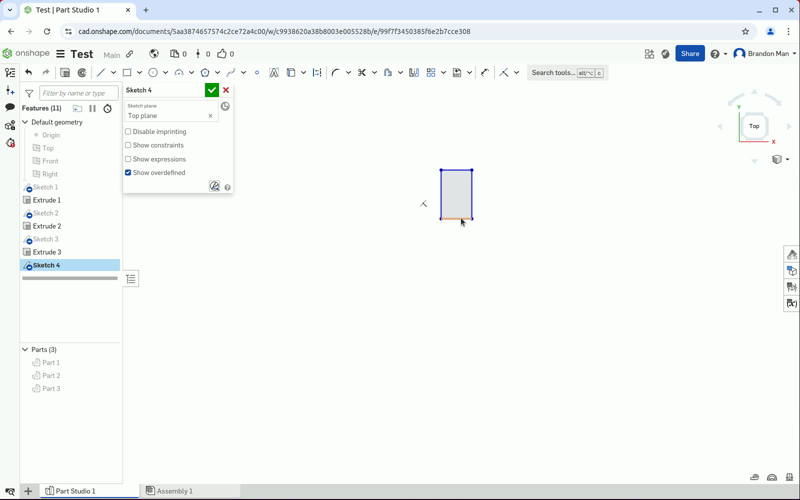
scroll(6)
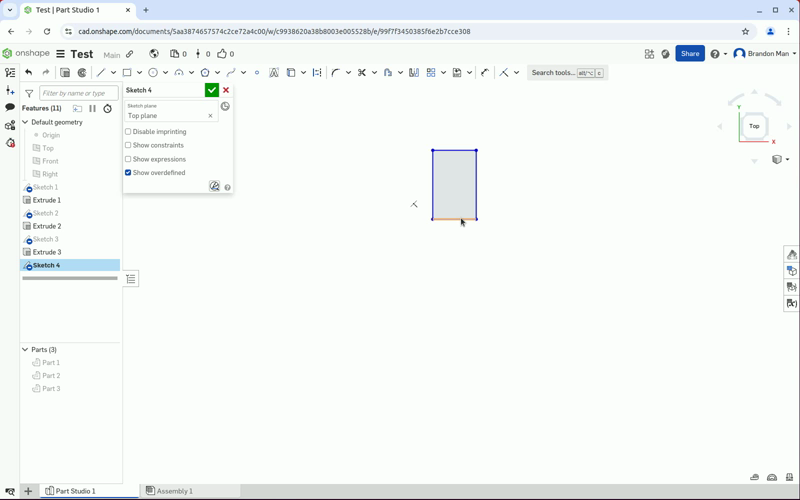
scroll(6)
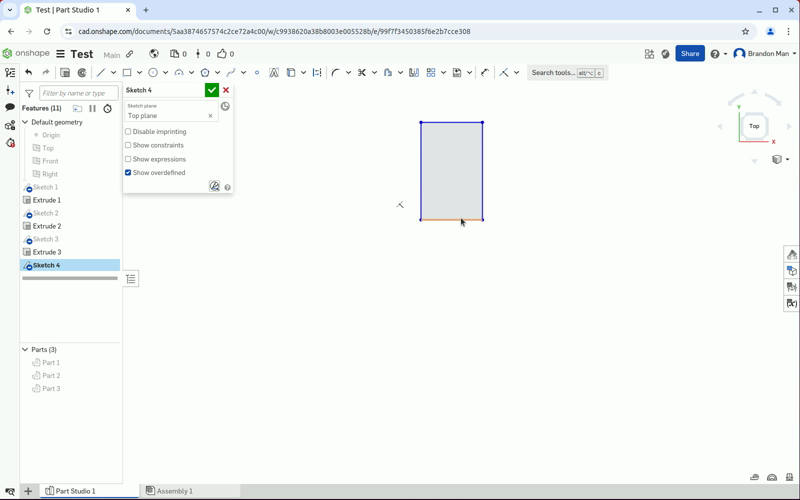
scroll(6)
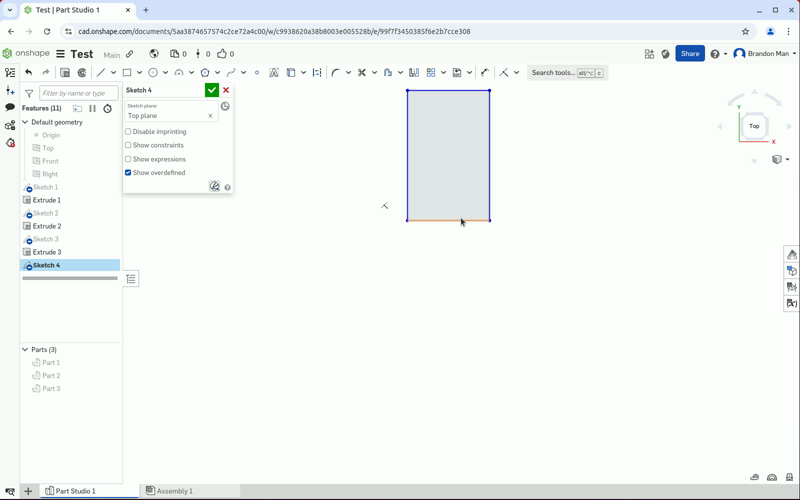
scroll(6)
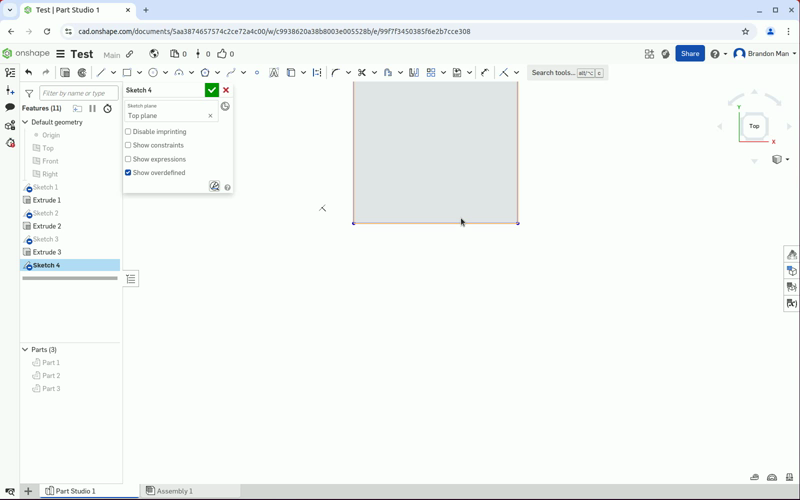
click(461, 217)
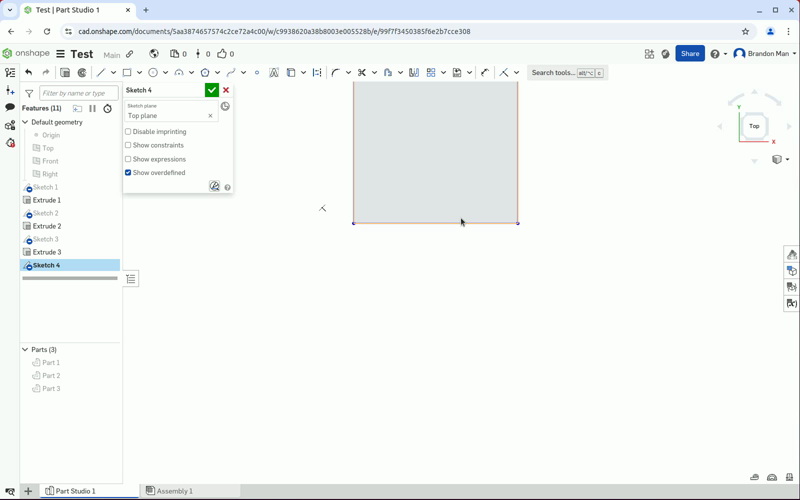
scroll(-6)
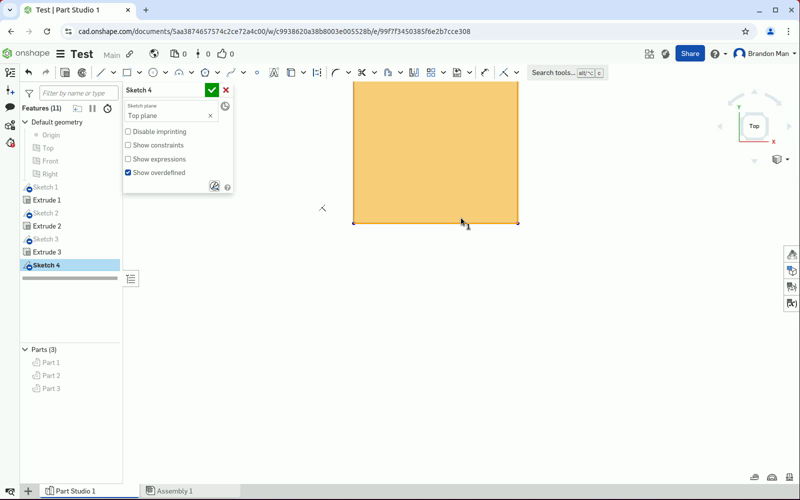
scroll(-6)
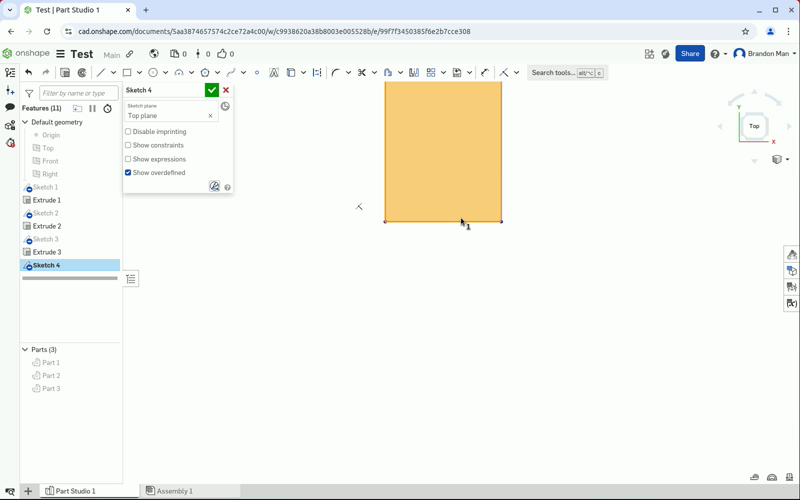
scroll(-6)
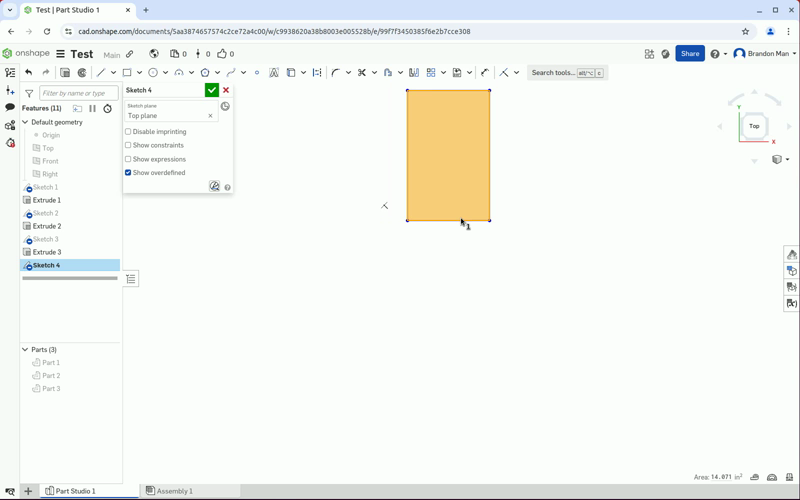
scroll(-6)
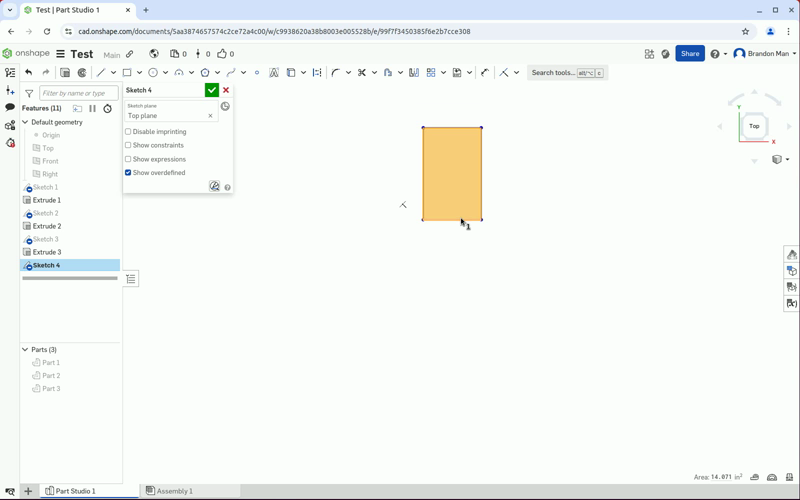
scroll(-6)
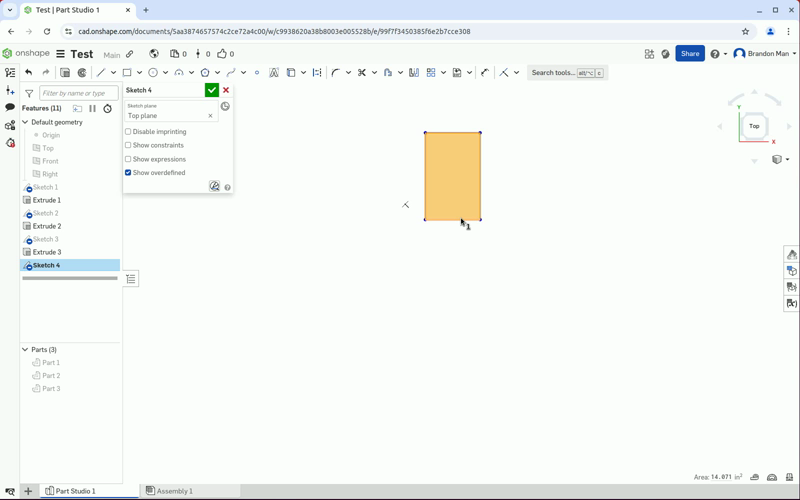
scroll(-6)
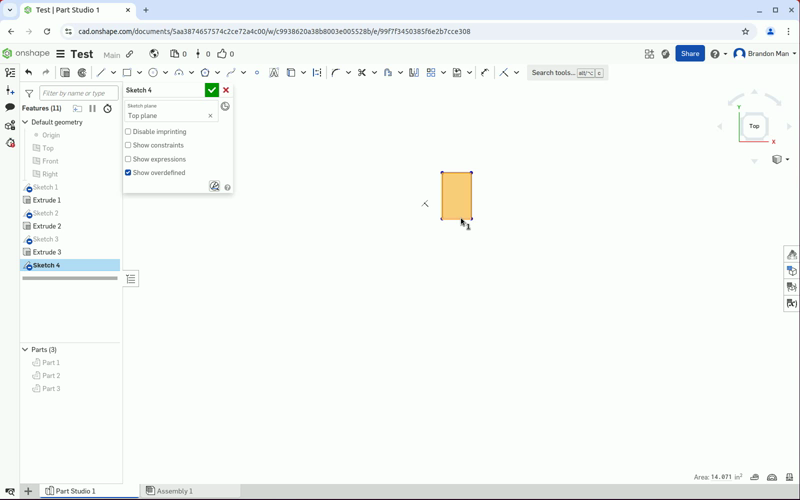
scroll(-6)
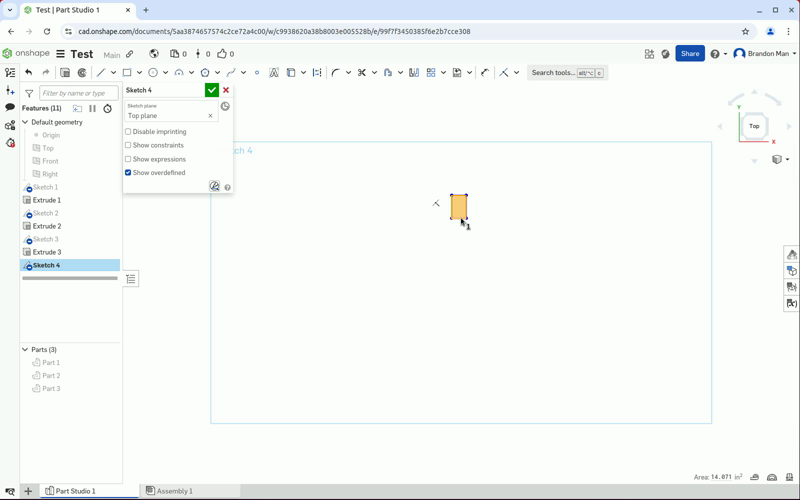
mouse_move(73, 352)
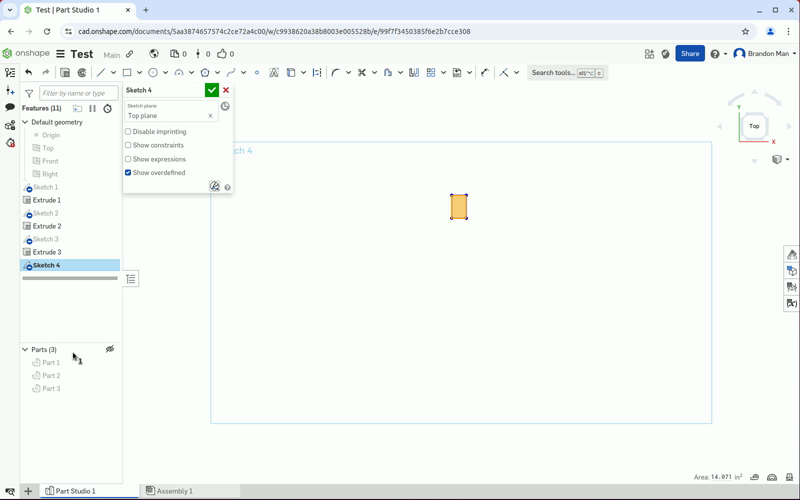
key(shift+y)
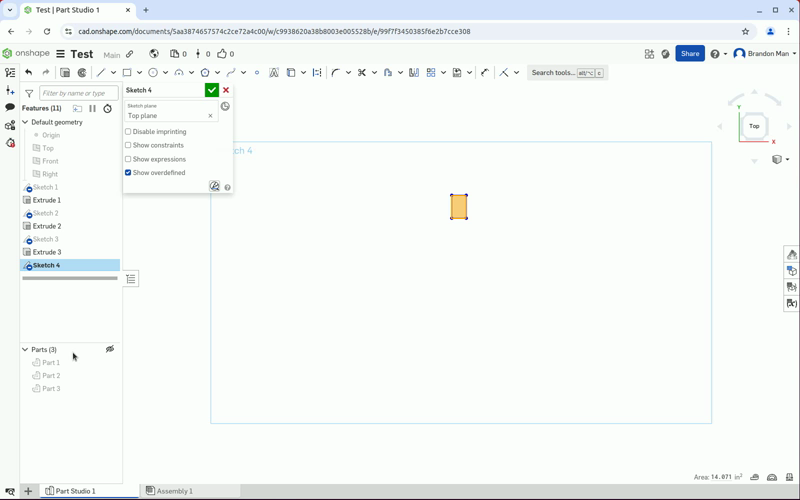
key(shift+e)
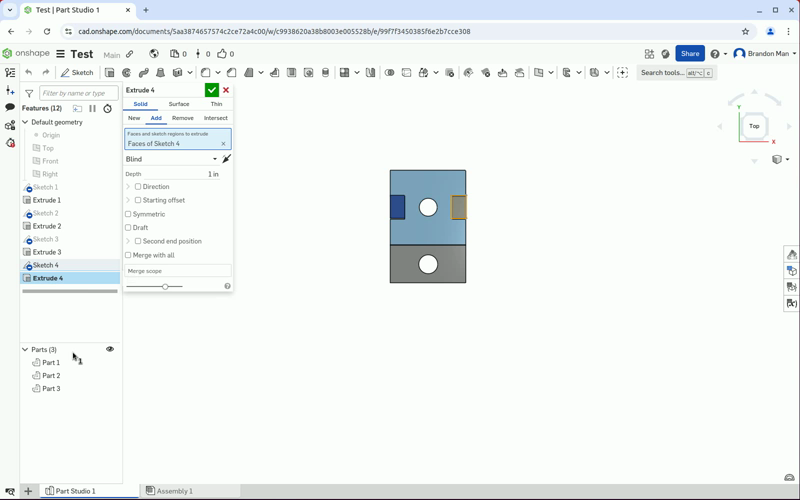
mouse_move(143, 106)
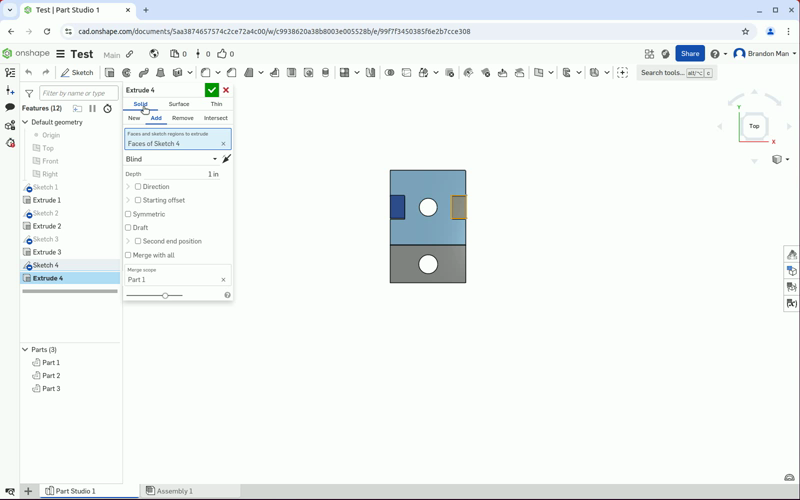
click(143, 106)
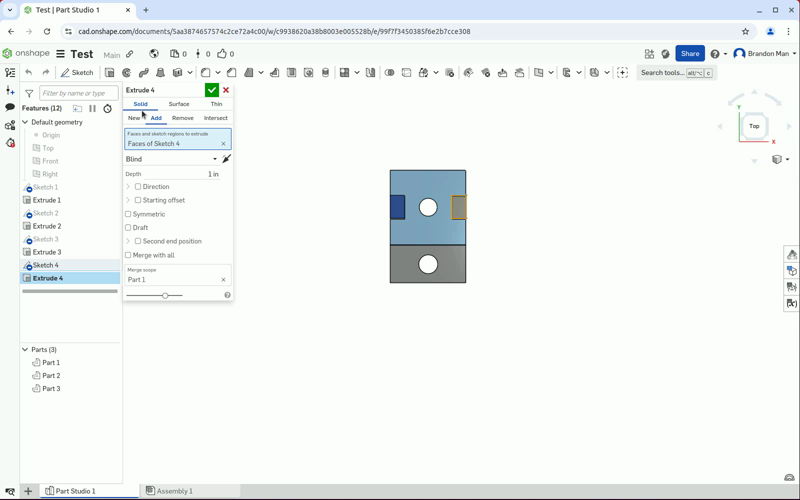
mouse_move(137, 120)
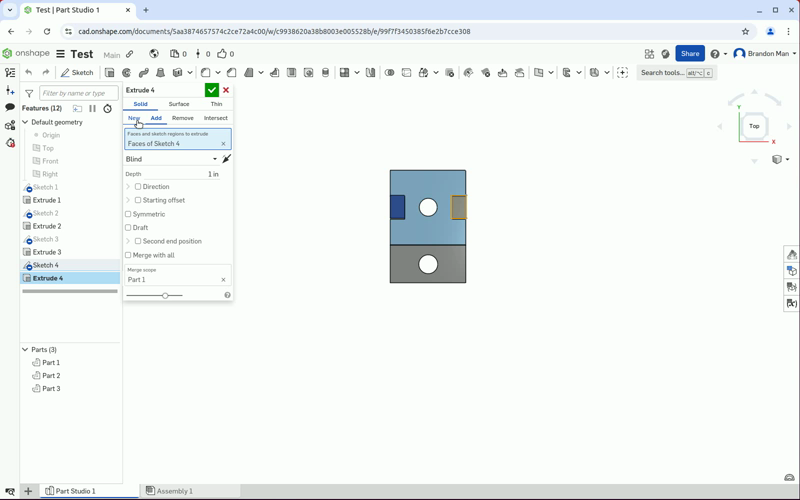
click(137, 120)
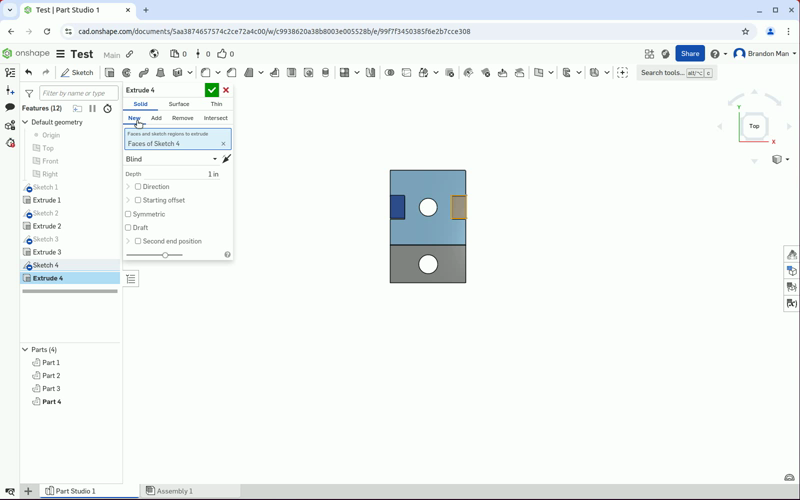
key(tab, 4)
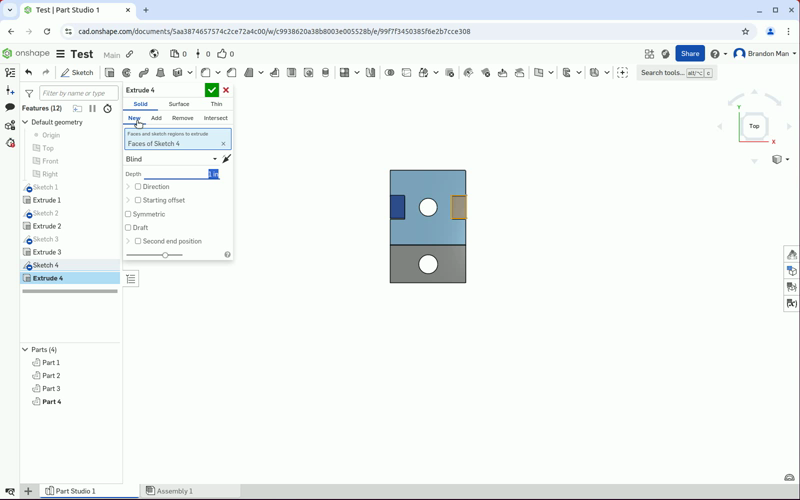
text(7.703)
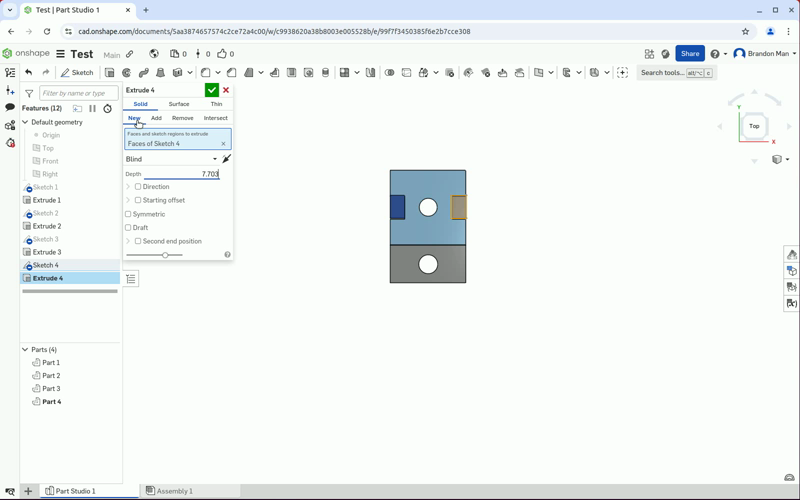
key(enter)
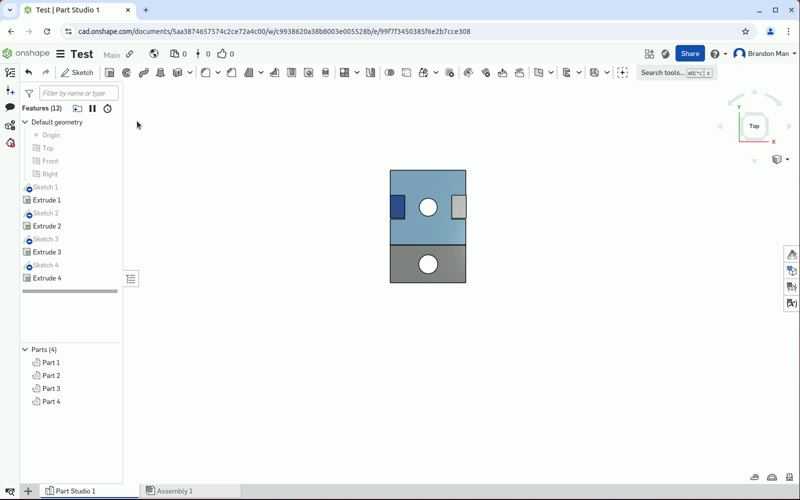
key(shift+h)
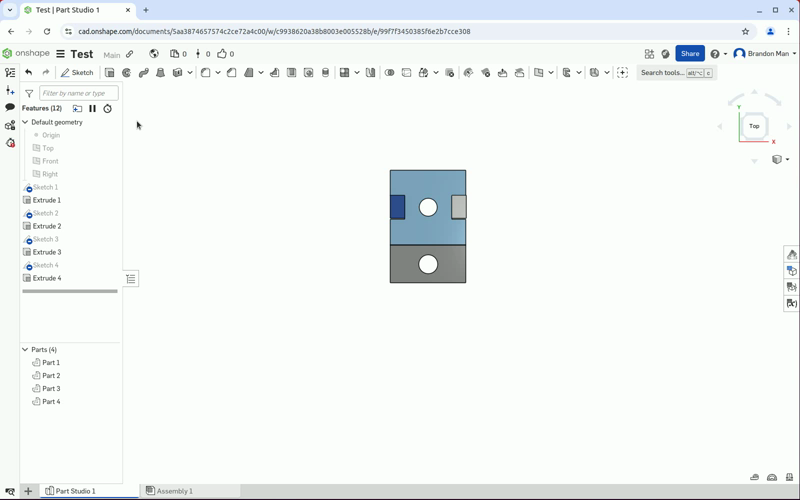
key(shift+h)
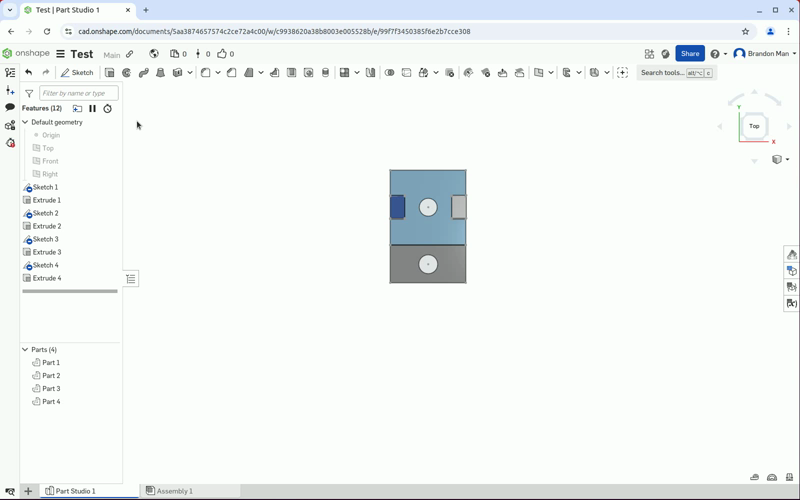
key(shift+7)
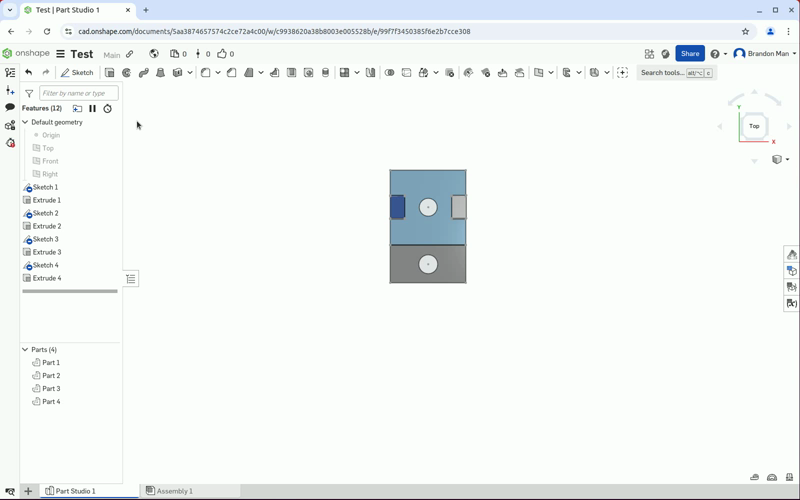
key(up, 3)
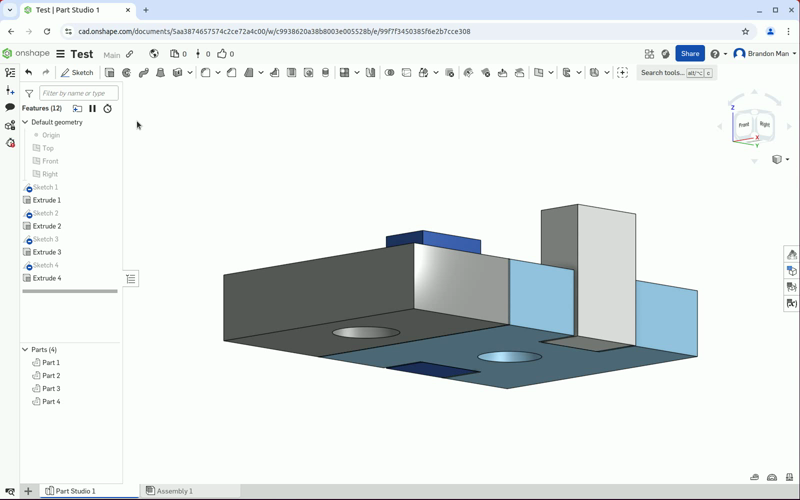
key(left, 3)
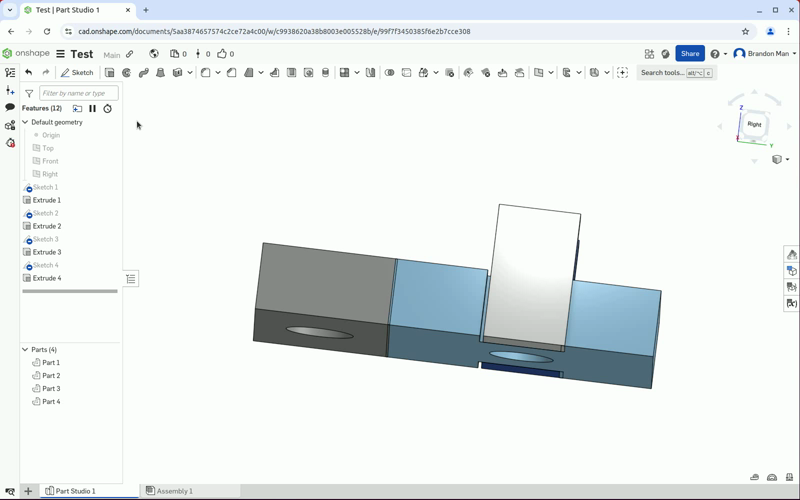
key(right, 3)
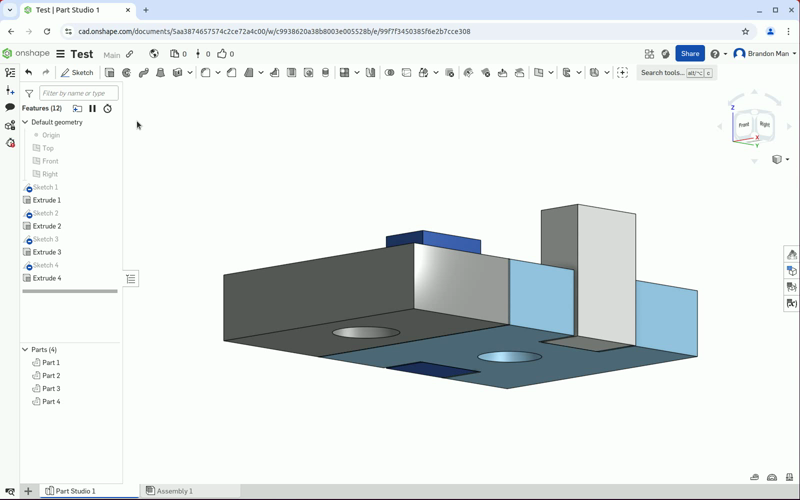
key(down, 3)
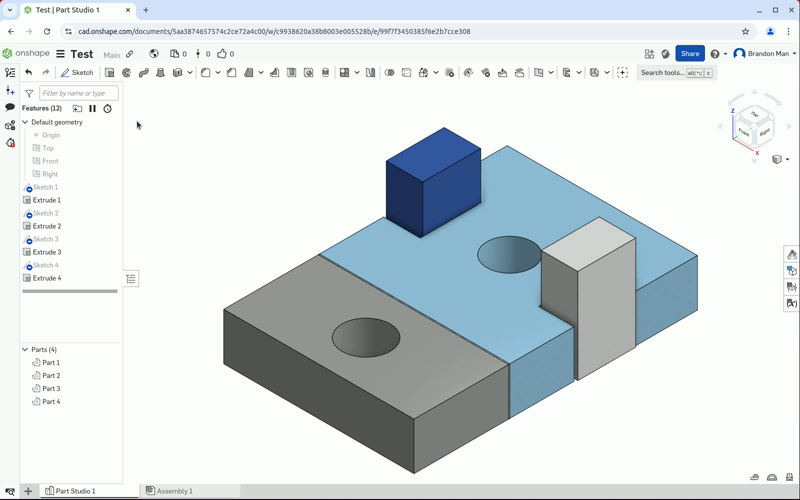
mouse_move(73, 189)
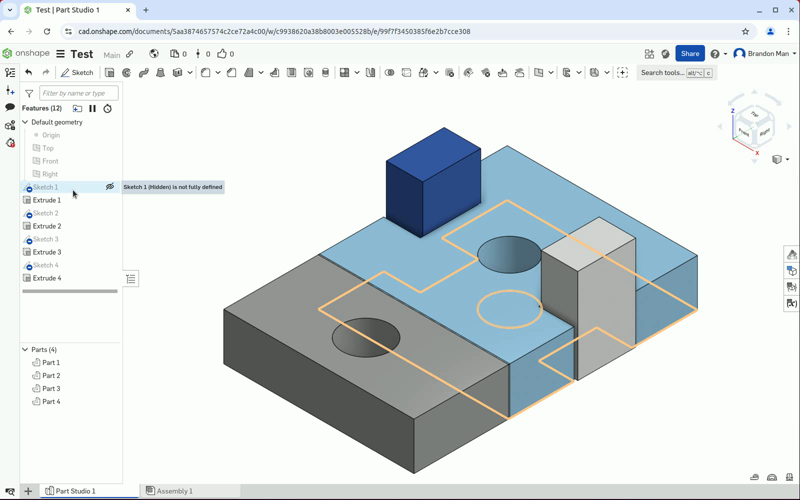
click(73, 189)